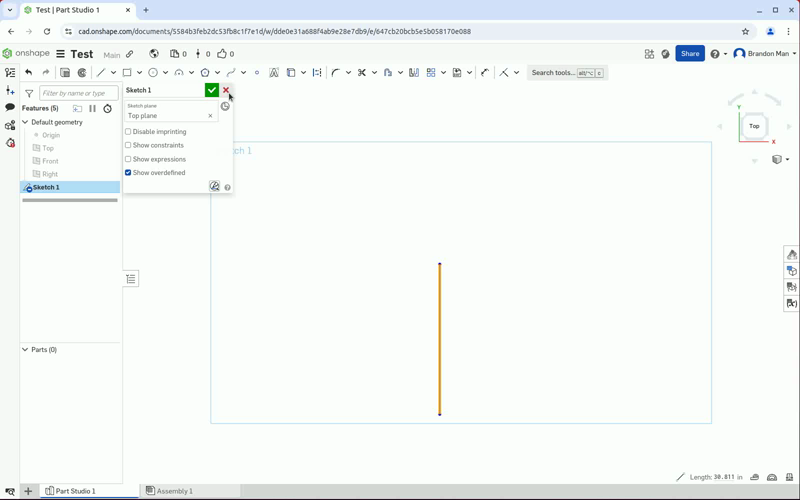
key(shift+h)
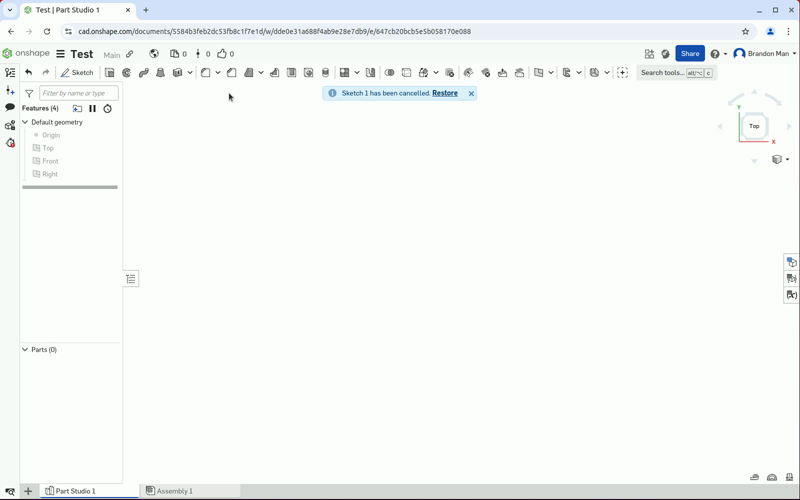
mouse_move(73, 352)
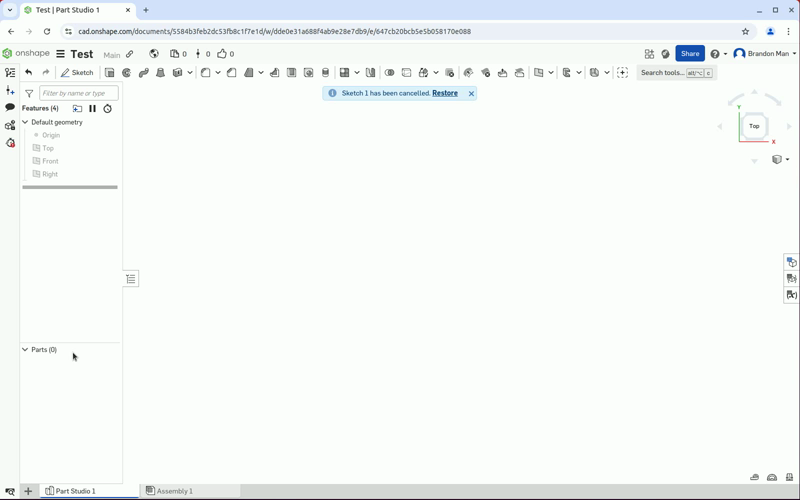
key(y)
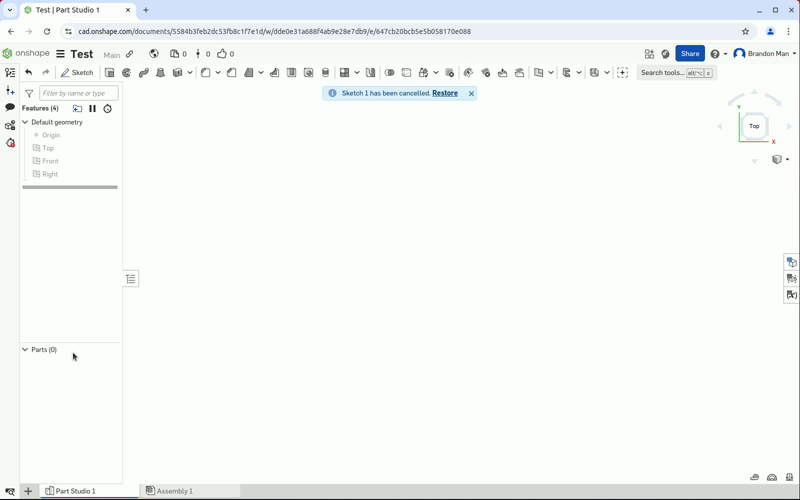
key(shift+p)
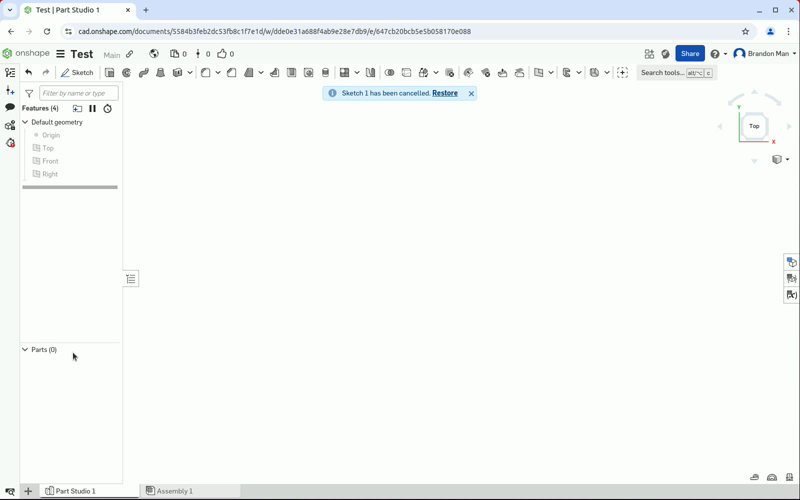
key(space)
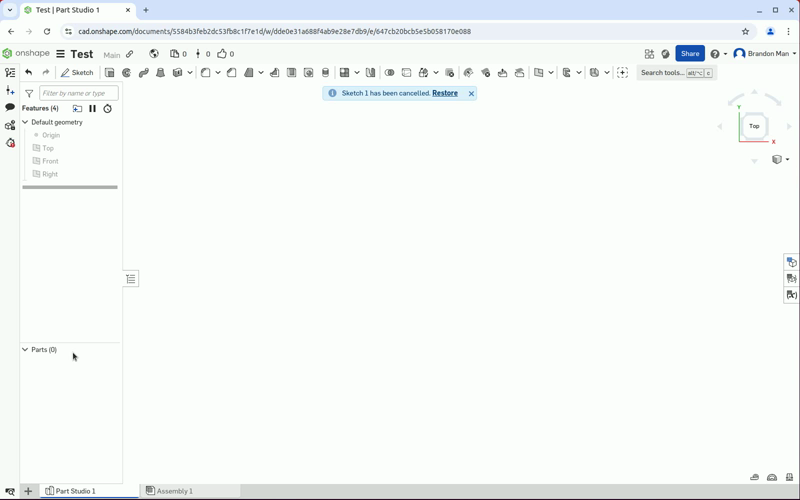
key_down(shift)
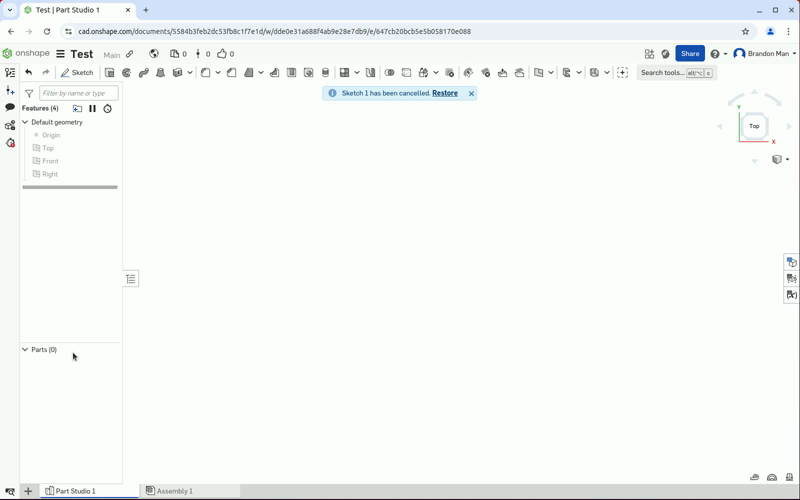
key(up)
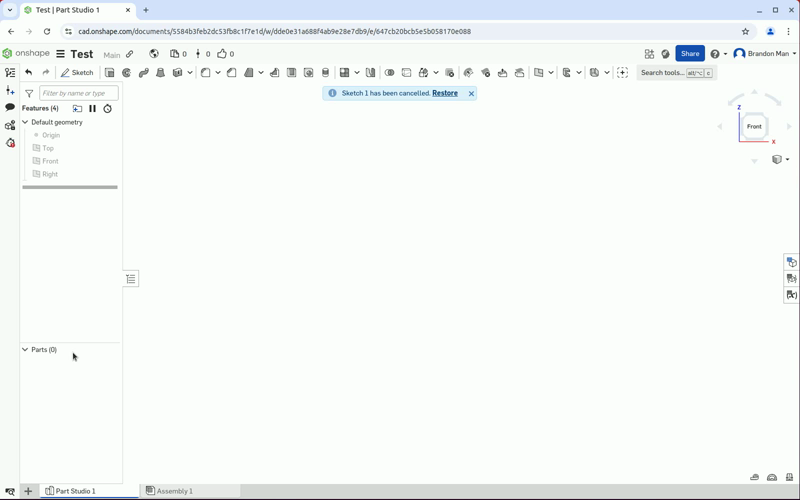
key_up(shift)
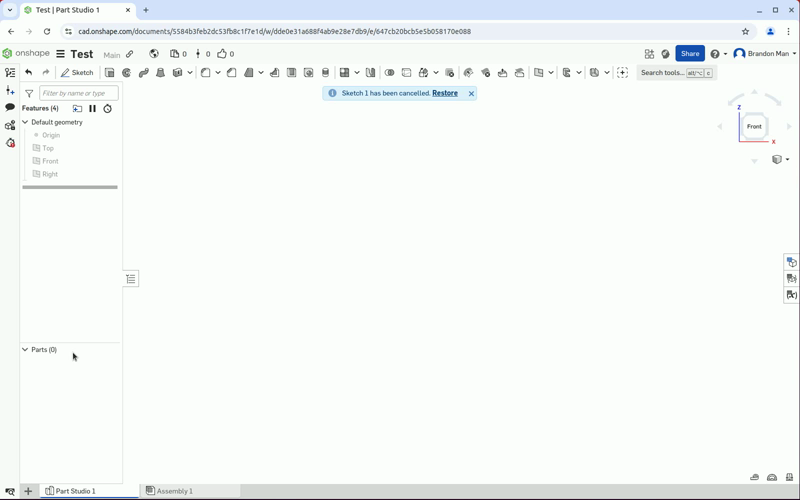
mouse_move(73, 352)
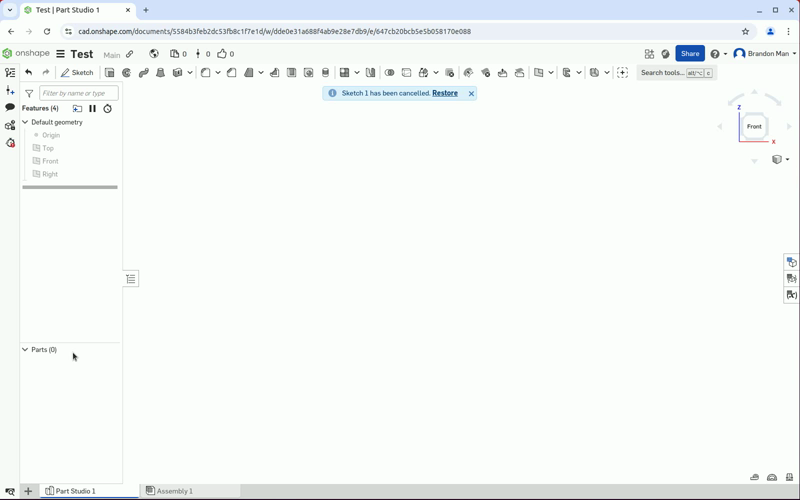
key(shift+y)
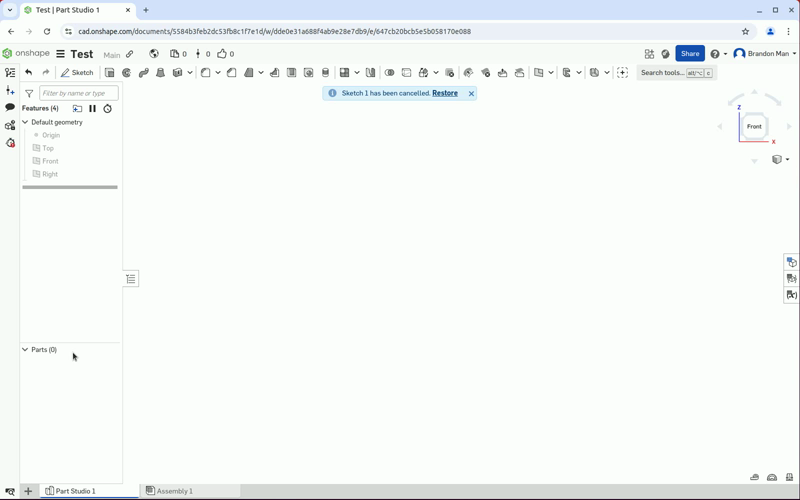
key(shift+s)
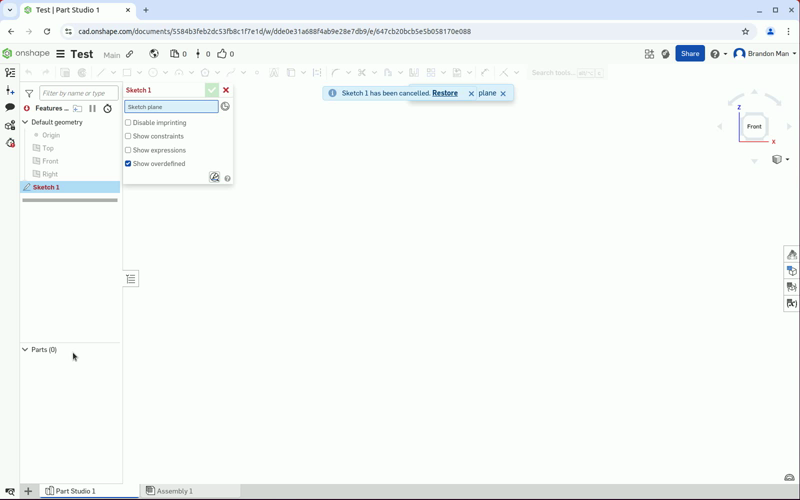
mouse_move(73, 163)
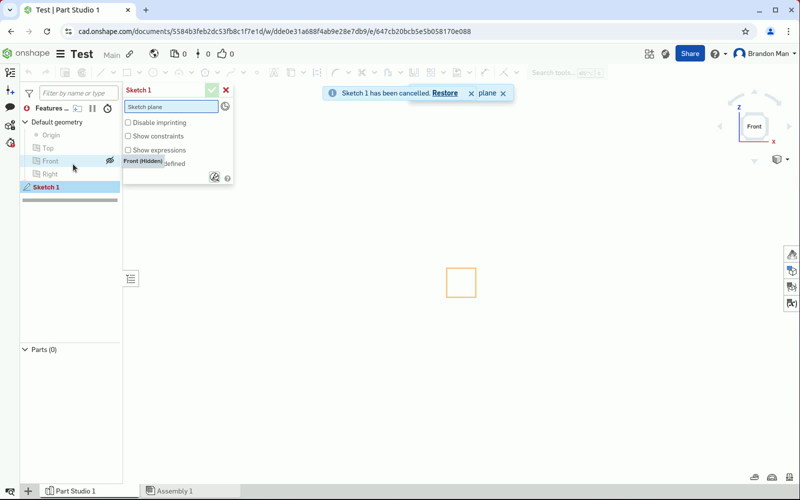
click(73, 163)
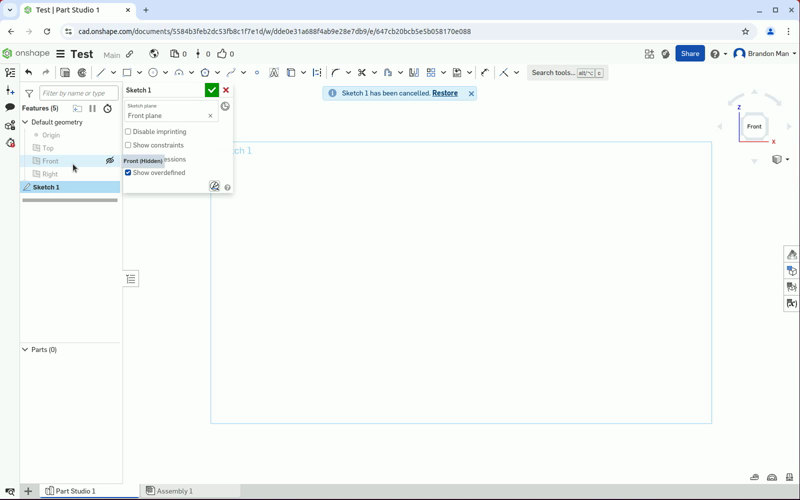
mouse_move(73, 352)
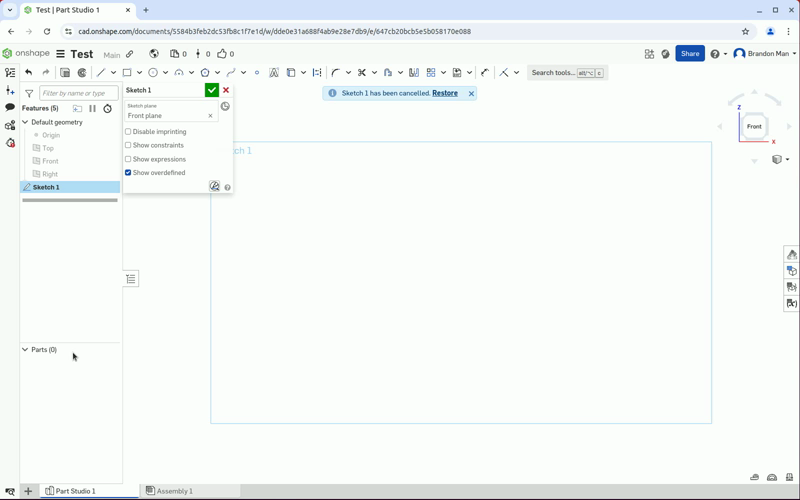
key(y)
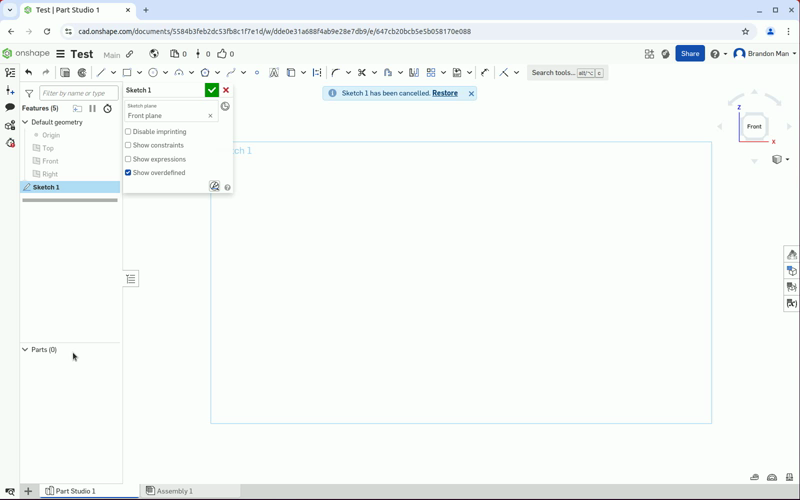
key(l)
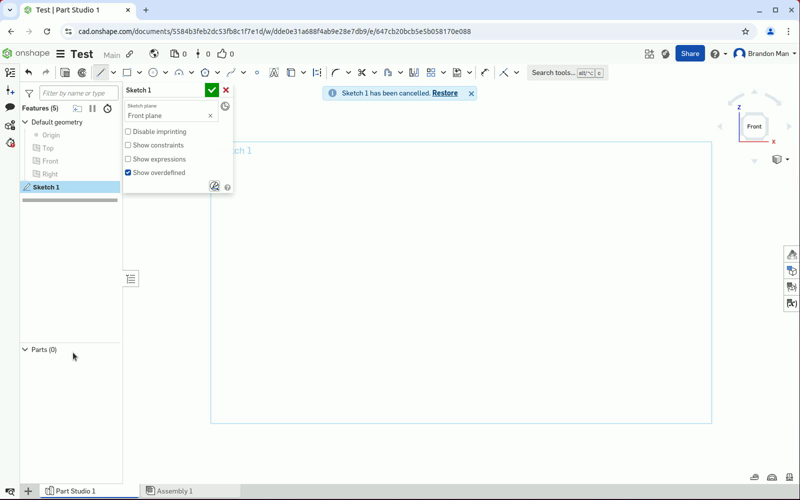
key_down(shift)
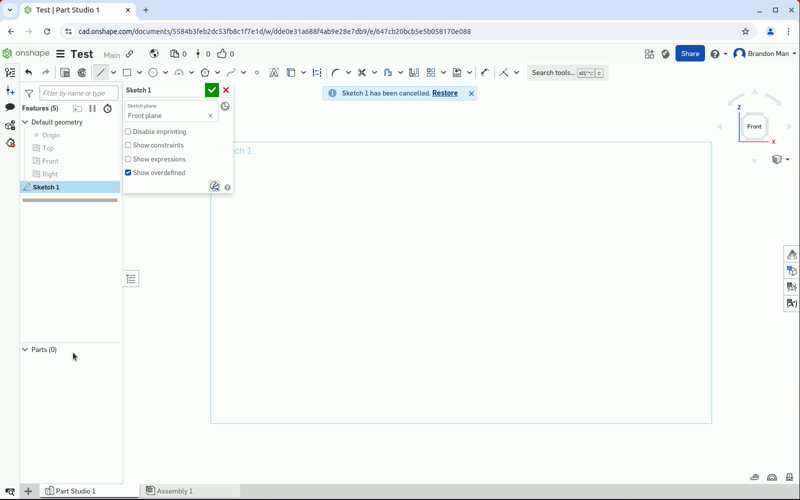
mouse_move(401, 312)
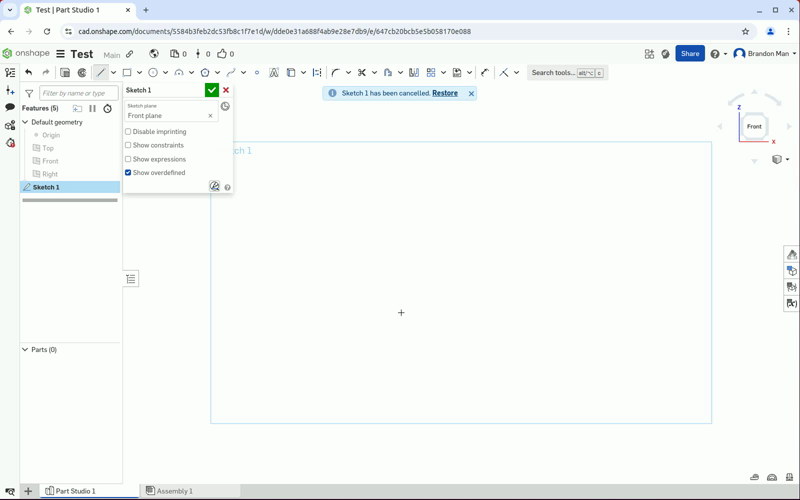
click(401, 312)
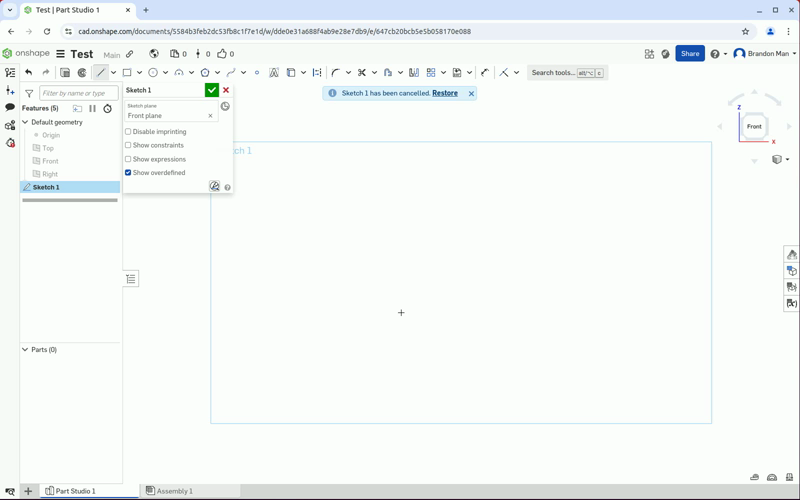
key_up(shift)
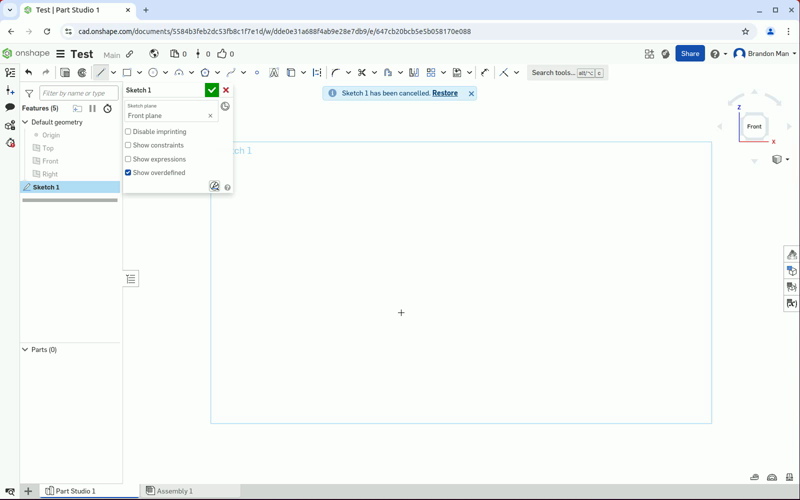
key_down(shift)
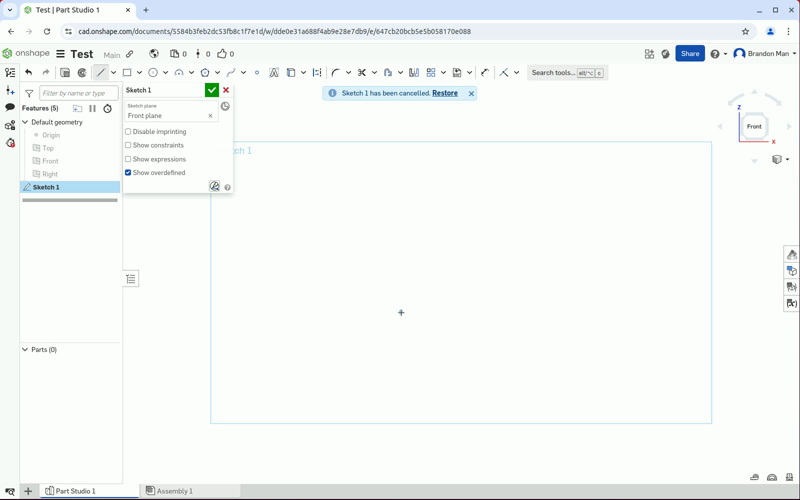
mouse_move(513, 312)
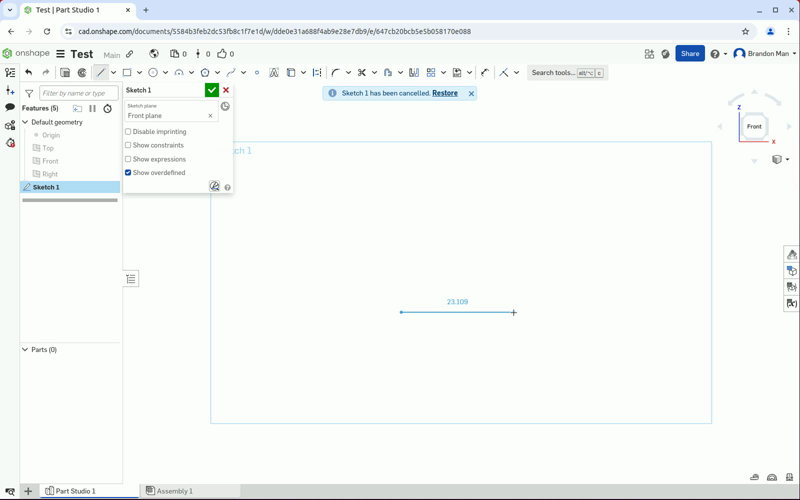
click(513, 312)
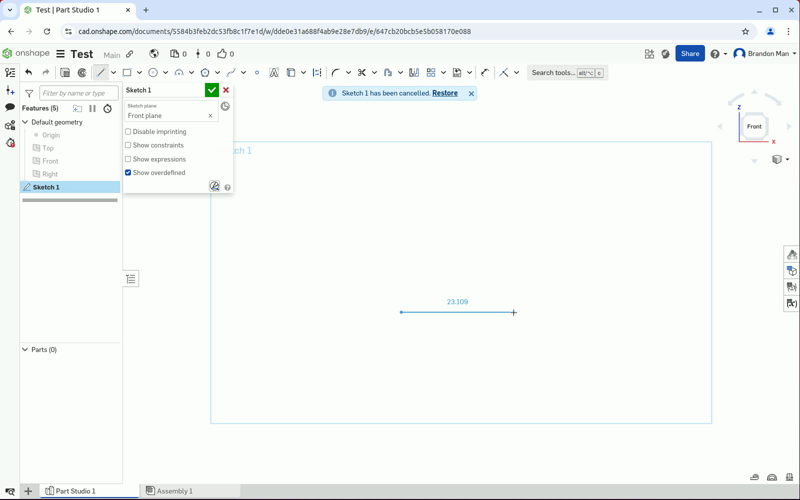
key_up(shift)
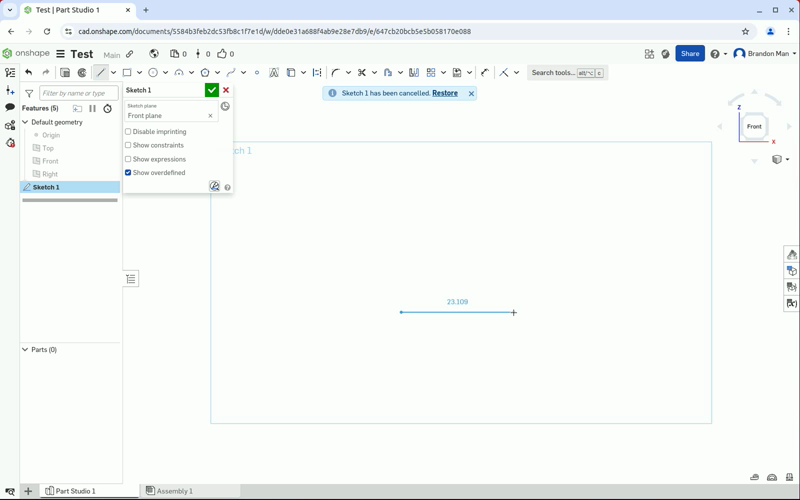
key_down(shift)
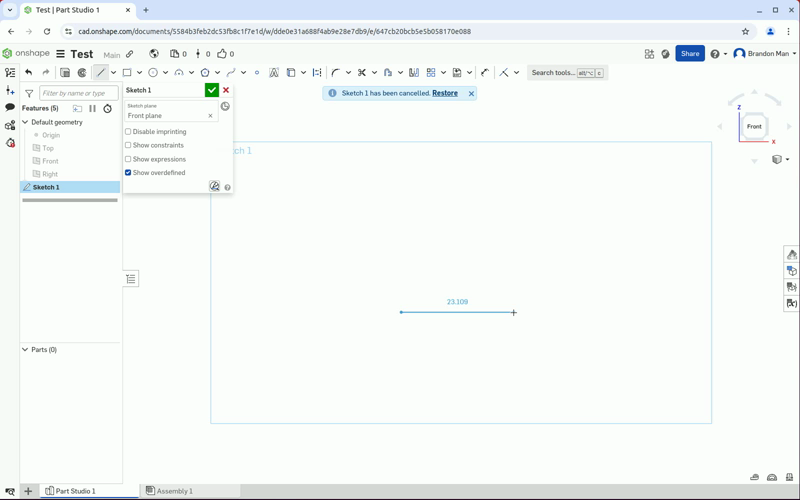
mouse_move(513, 226)
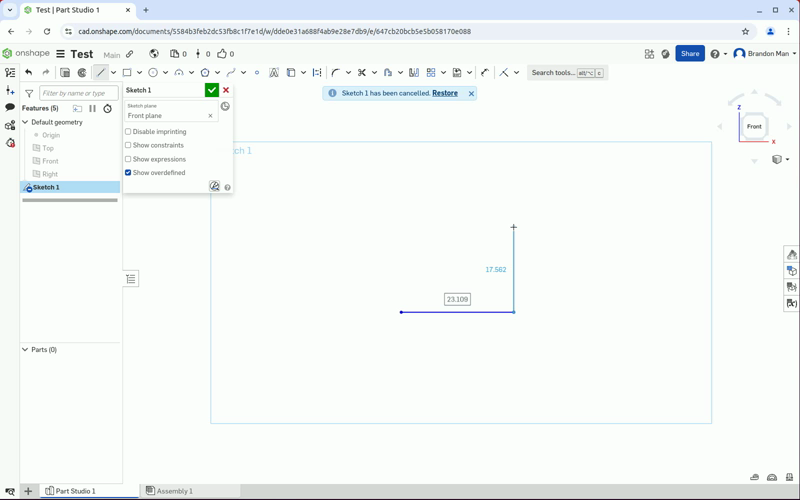
click(513, 226)
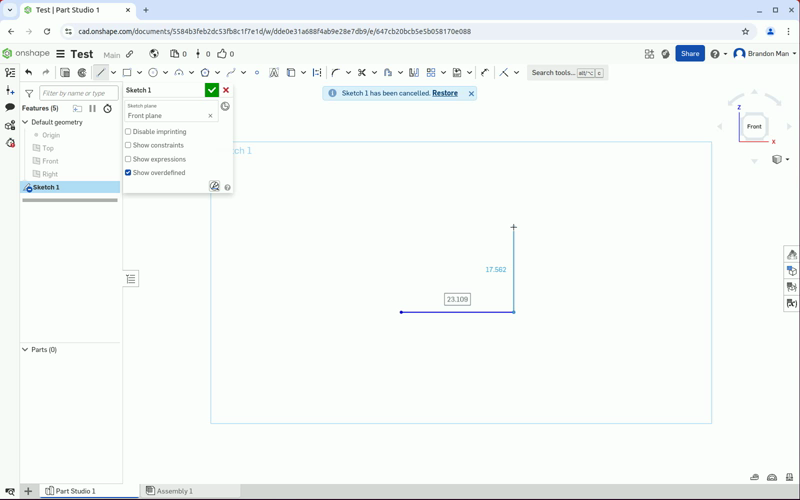
key_up(shift)
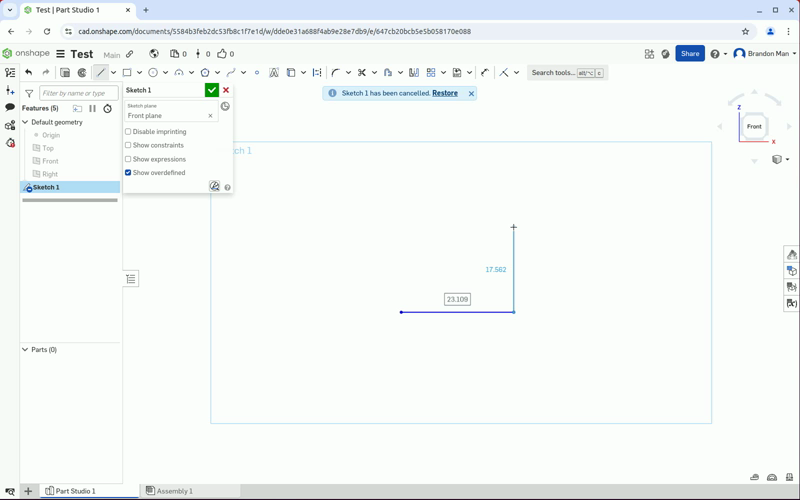
key_down(shift)
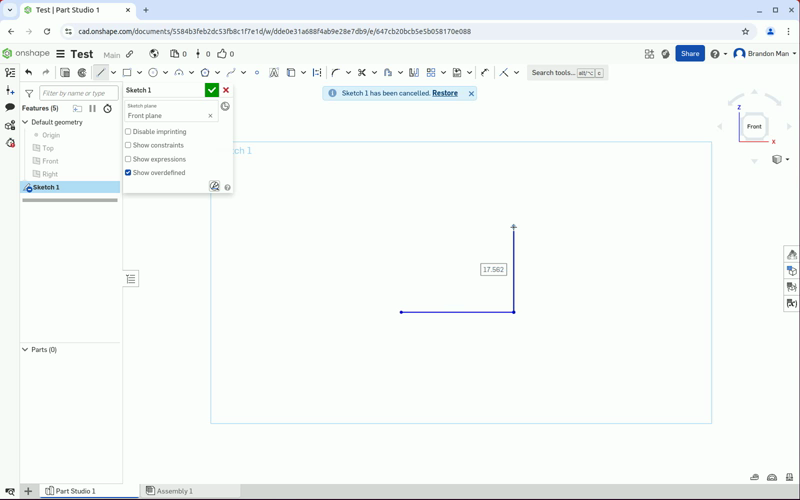
mouse_move(401, 226)
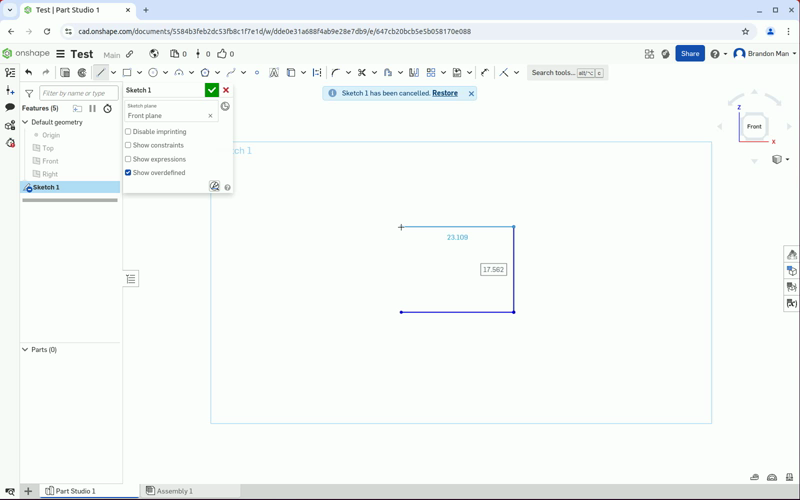
click(401, 226)
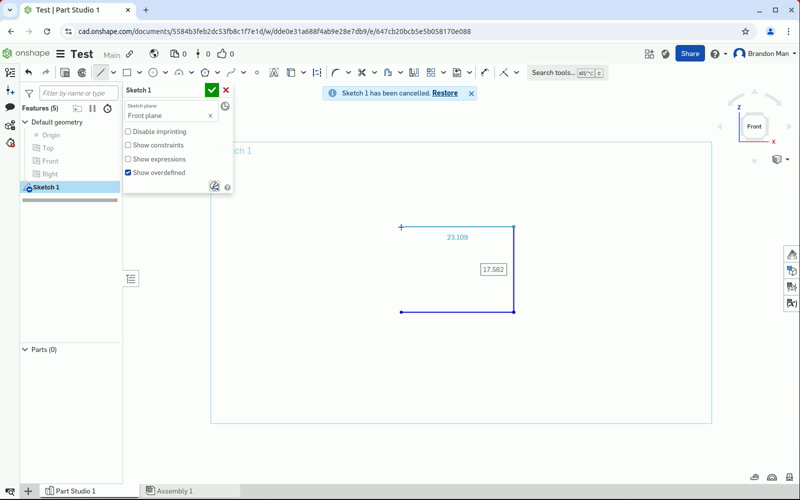
key_up(shift)
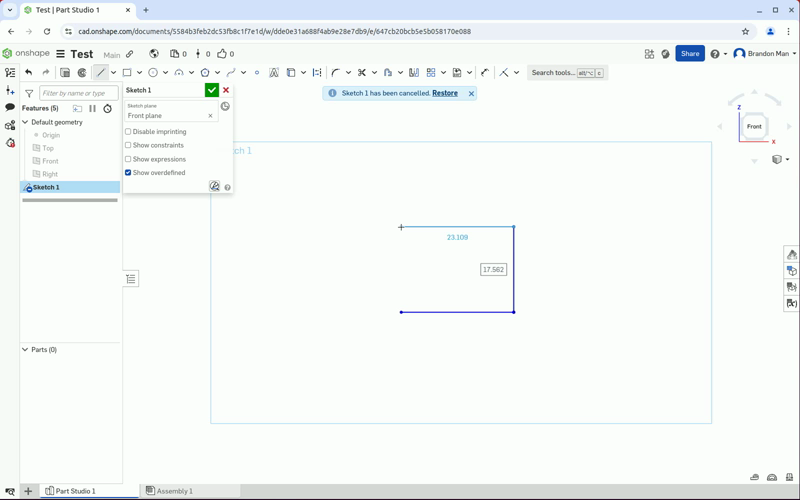
key_down(shift)
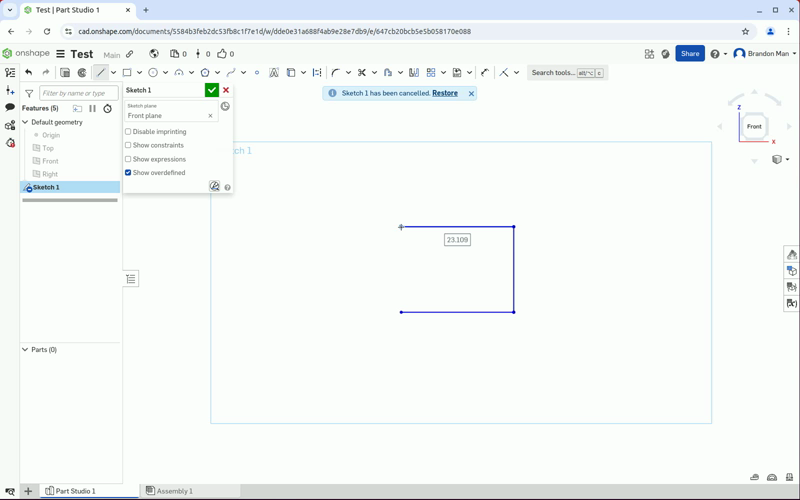
mouse_move(401, 312)
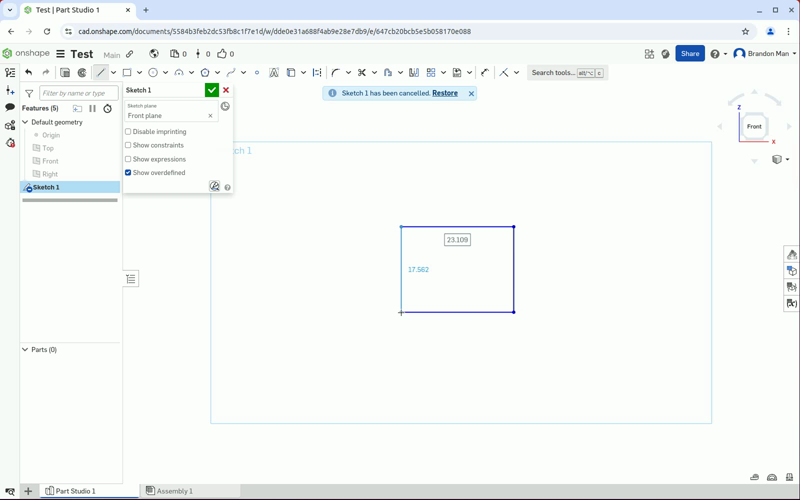
key_up(shift)
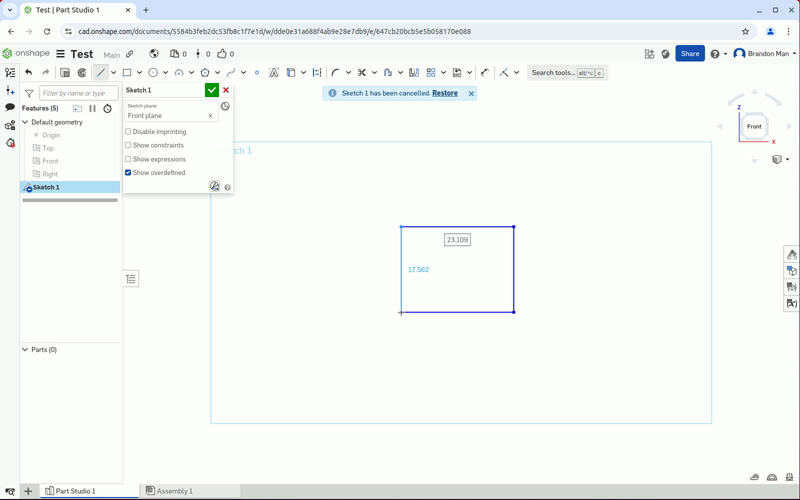
click(401, 312)
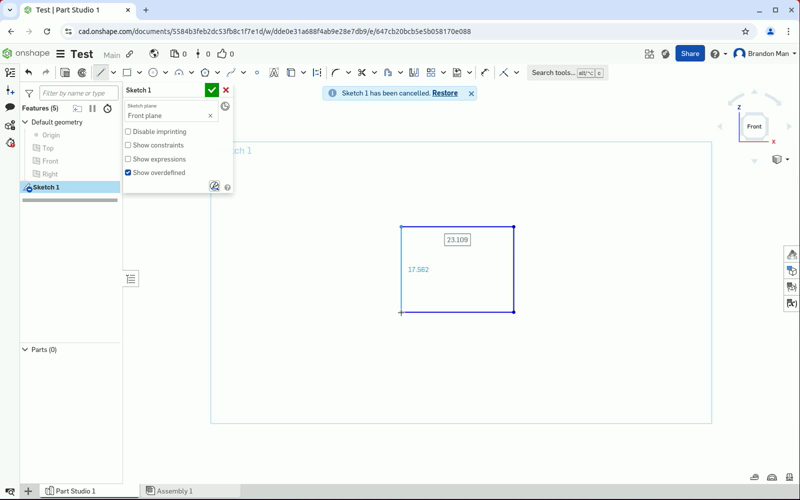
key(esc)
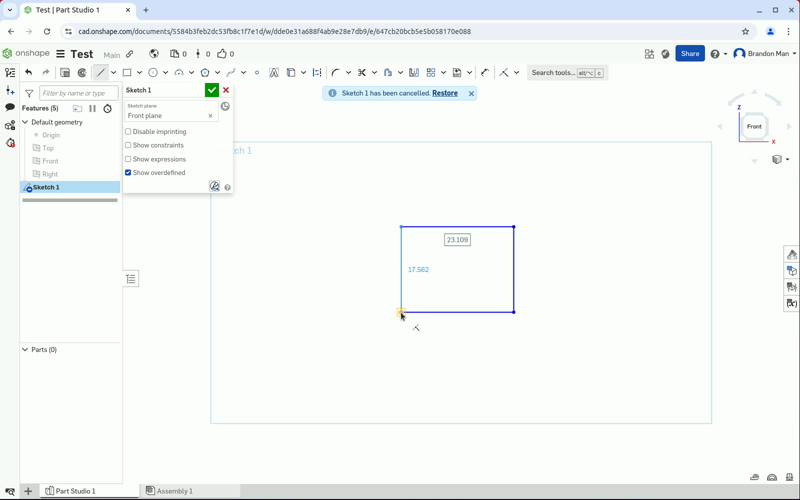
key(l)
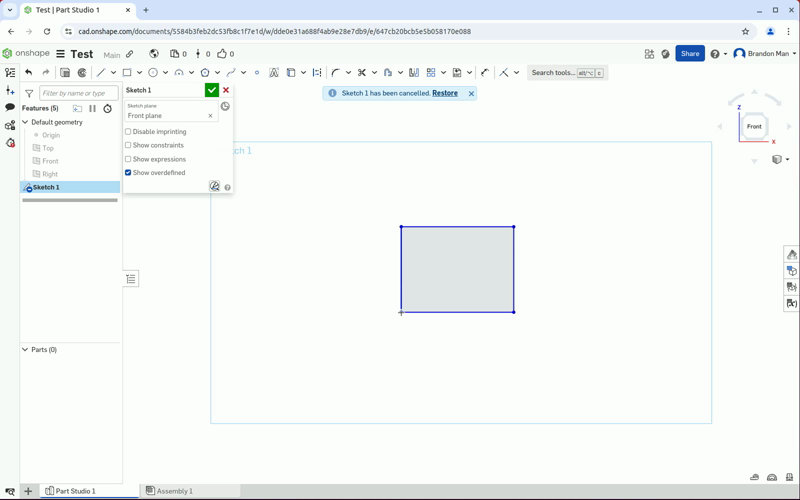
key_down(shift)
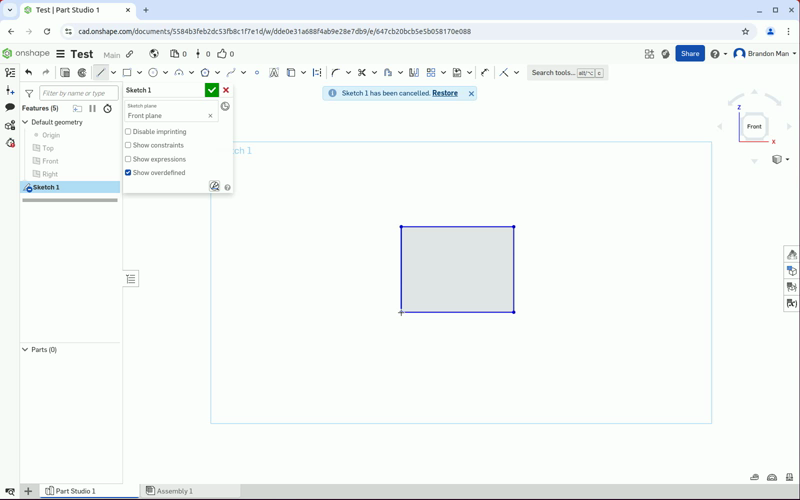
mouse_move(437, 295)
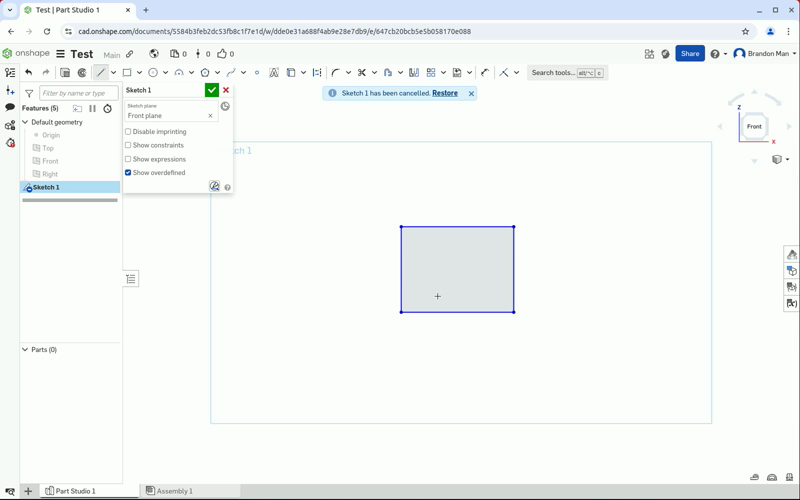
click(437, 295)
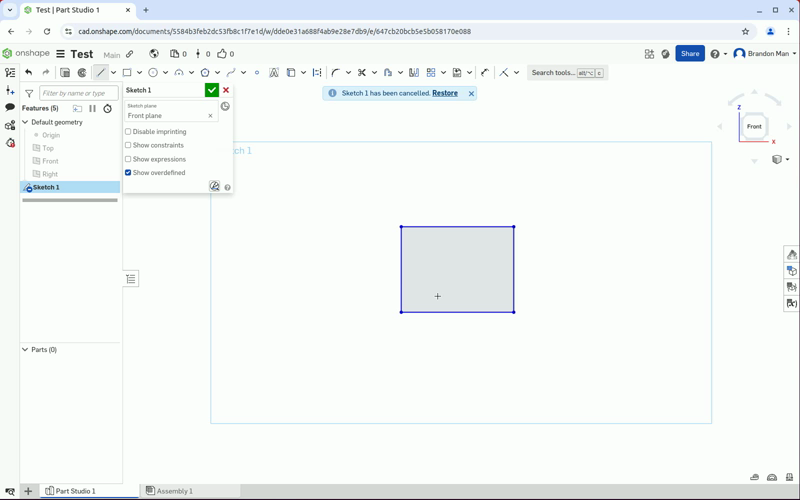
key_up(shift)
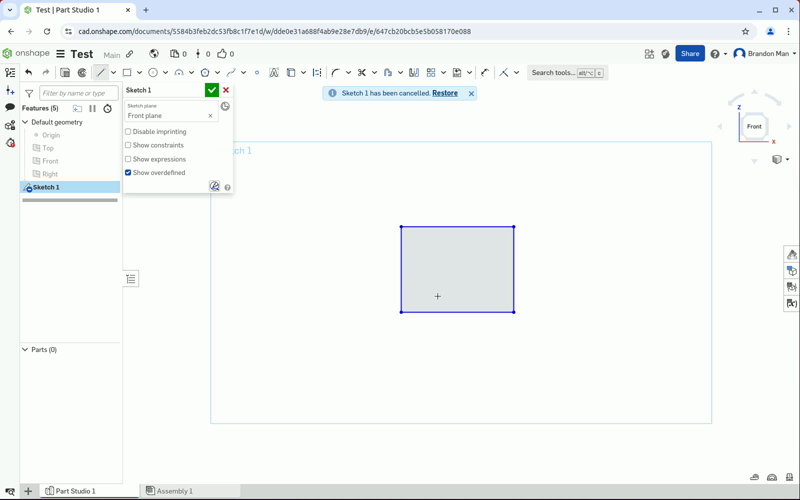
key_down(shift)
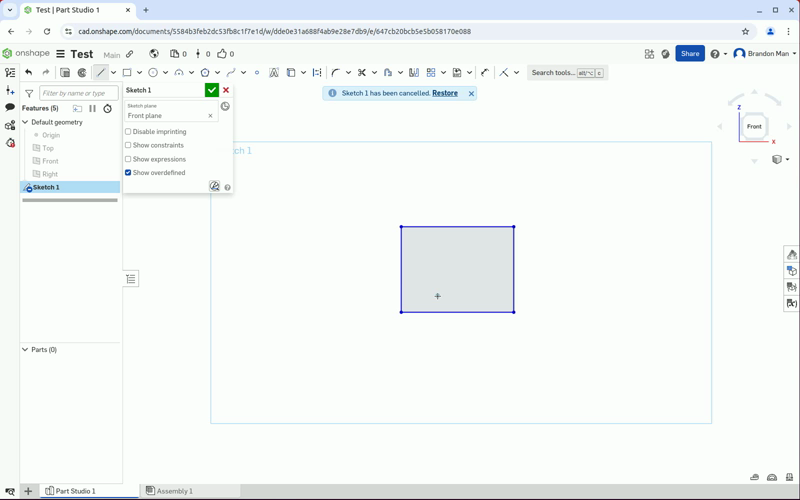
mouse_move(467, 295)
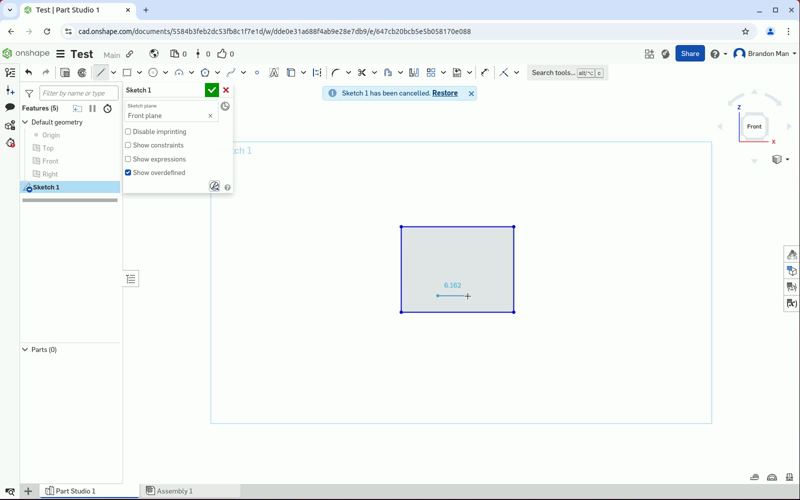
mouse_move(483, 295)
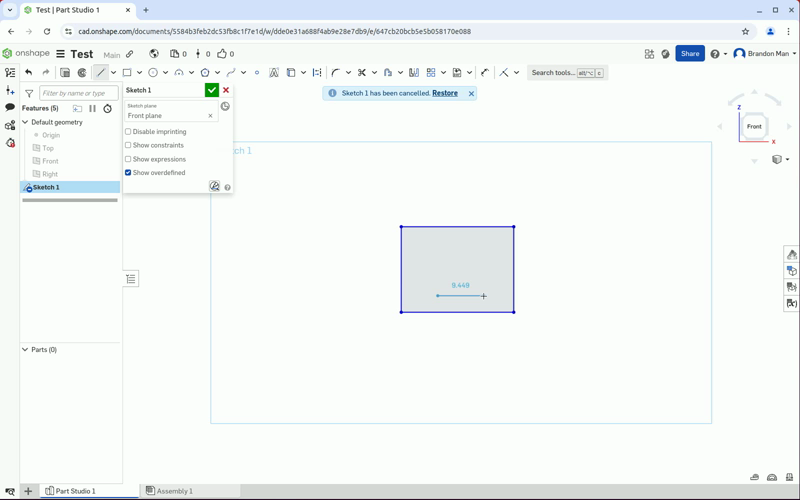
click(483, 295)
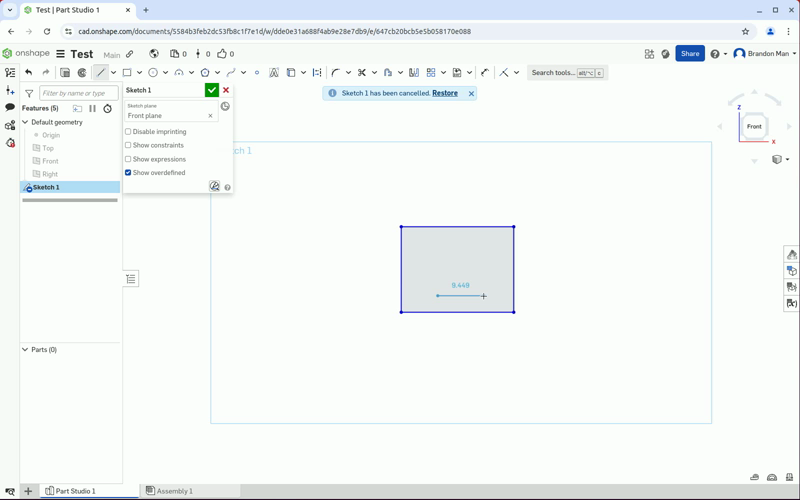
key_up(shift)
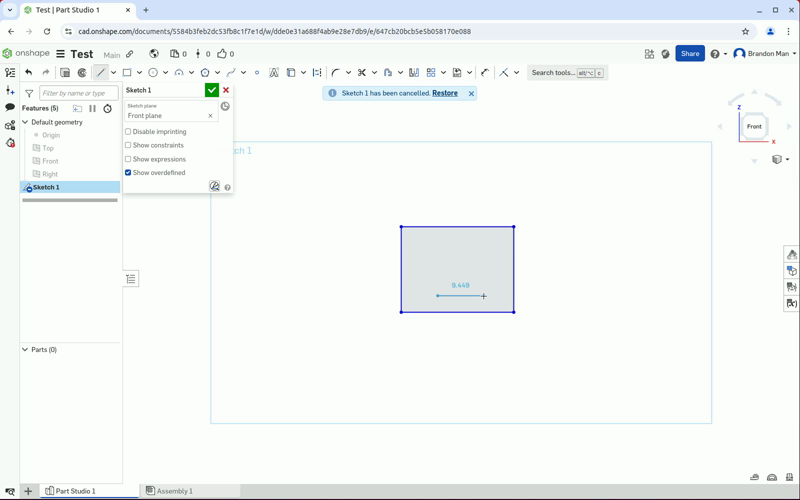
key_down(shift)
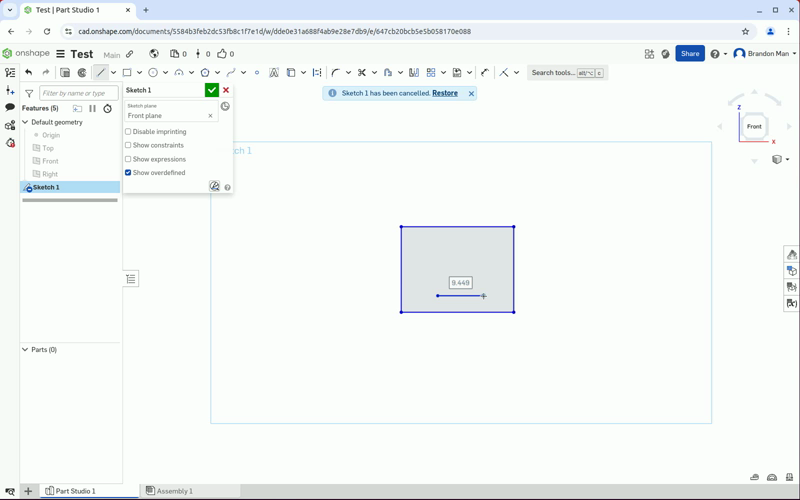
mouse_move(513, 295)
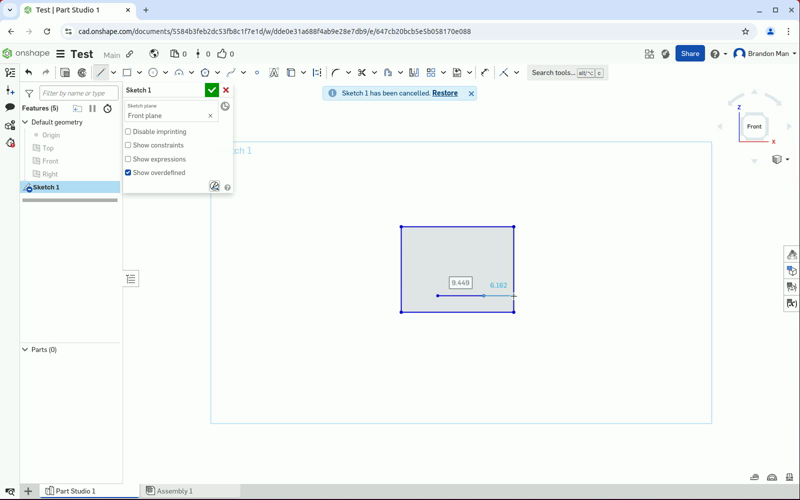
mouse_move(483, 257)
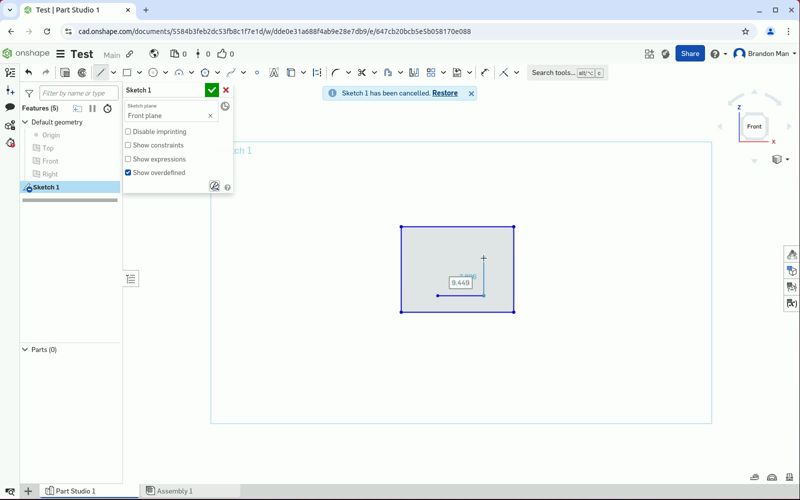
click(483, 257)
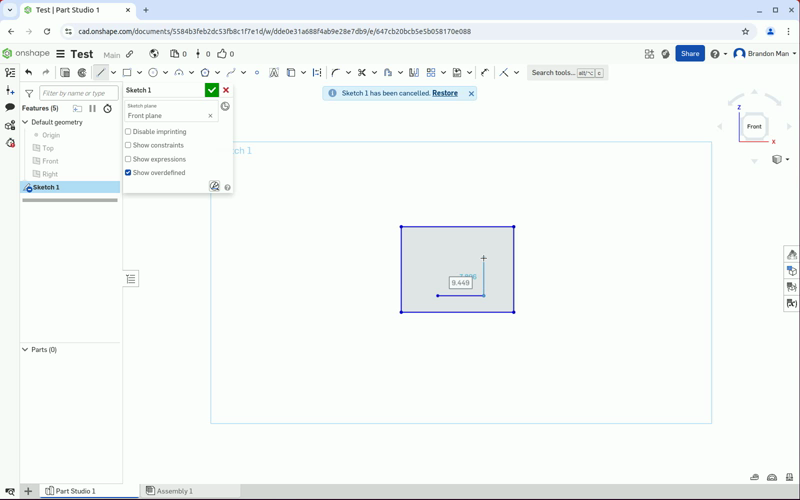
key_up(shift)
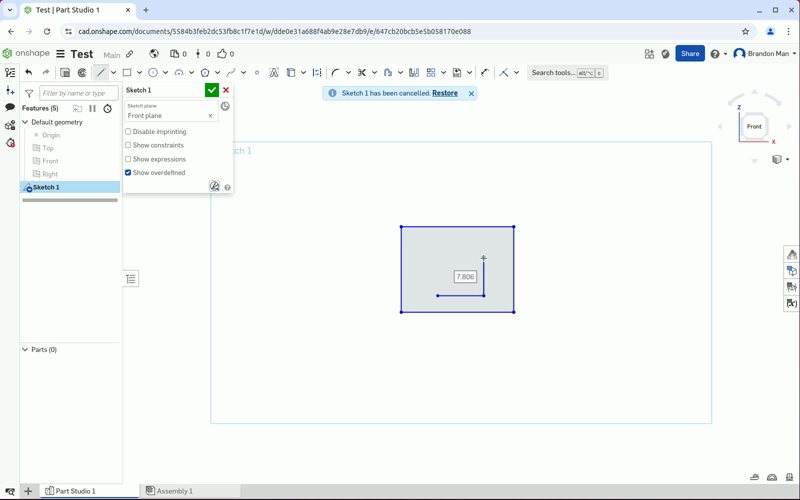
key_down(shift)
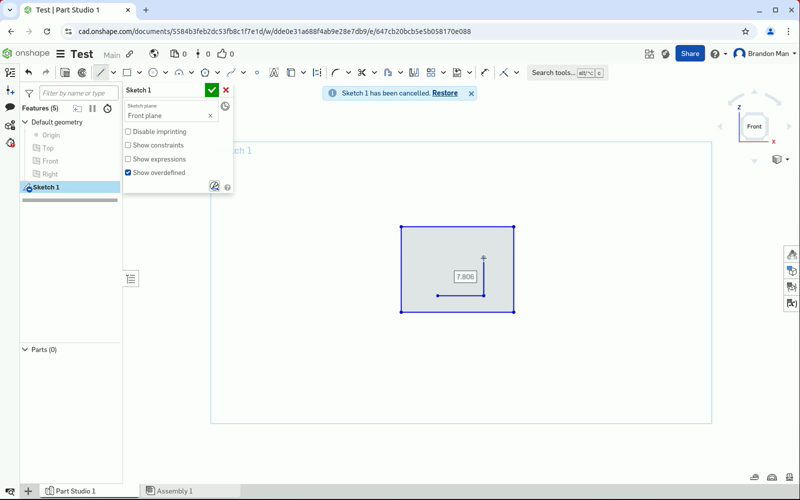
mouse_move(513, 257)
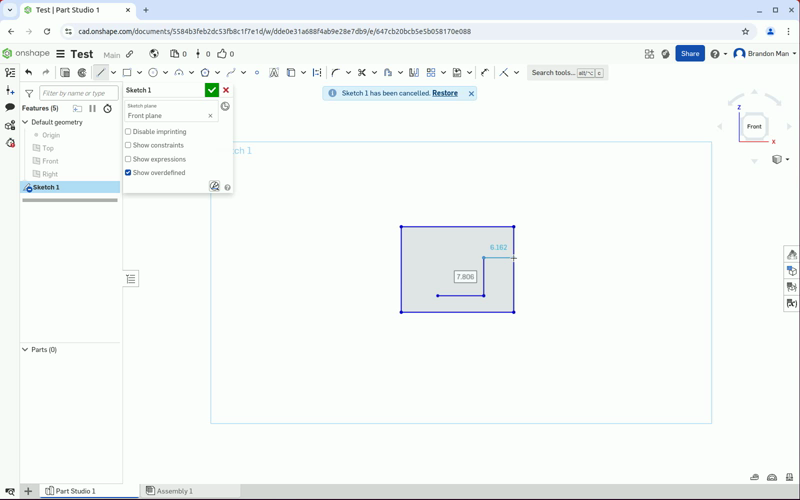
mouse_move(437, 257)
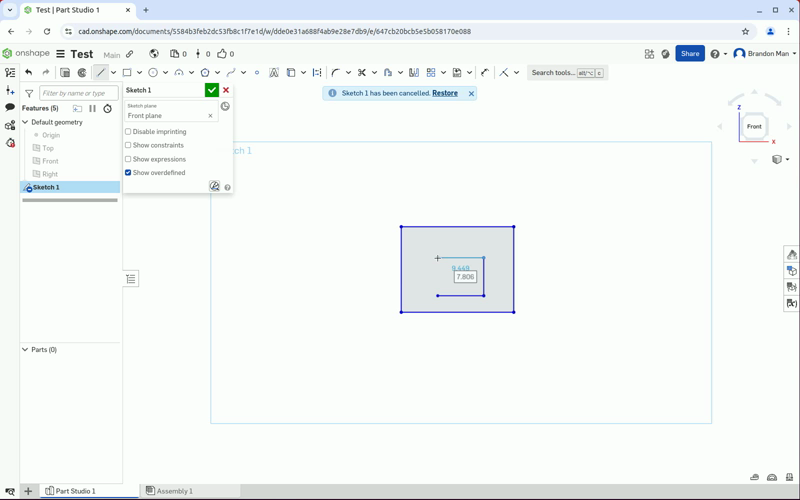
click(437, 257)
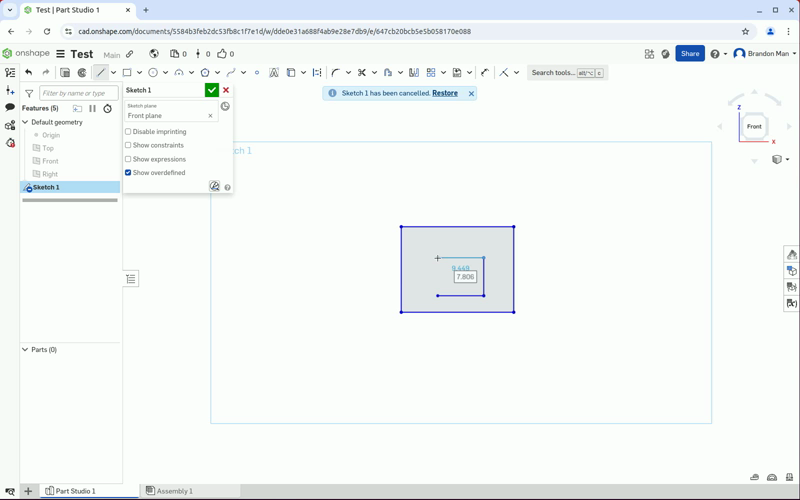
key_up(shift)
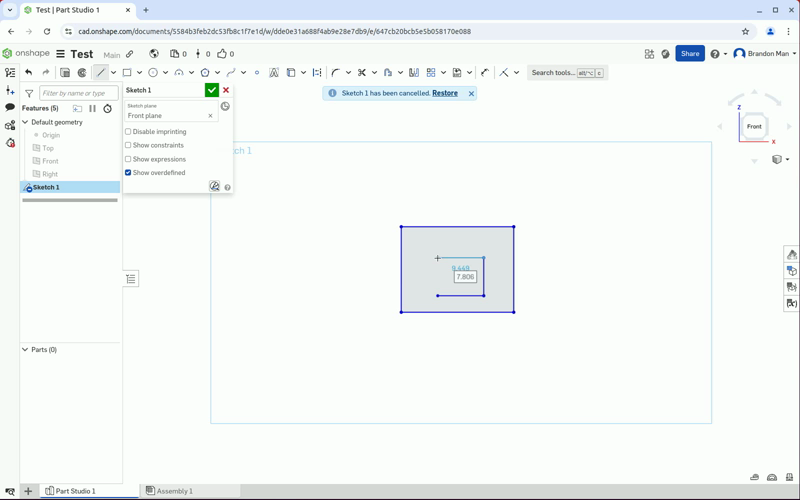
mouse_move(467, 257)
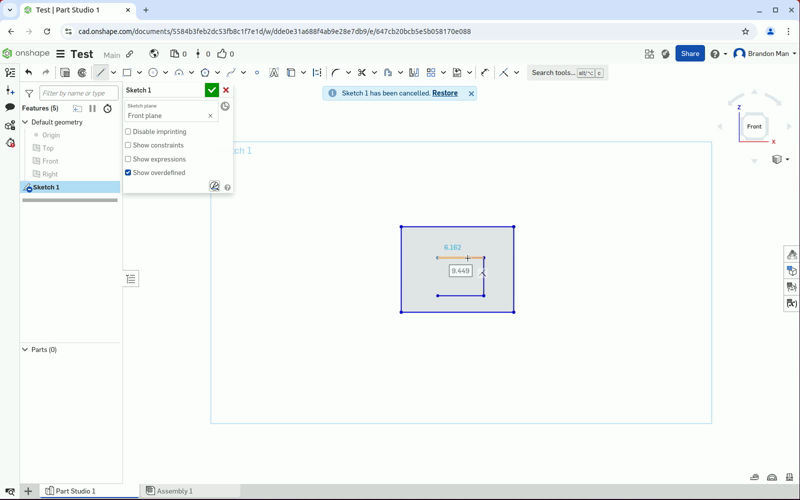
key_down(shift)
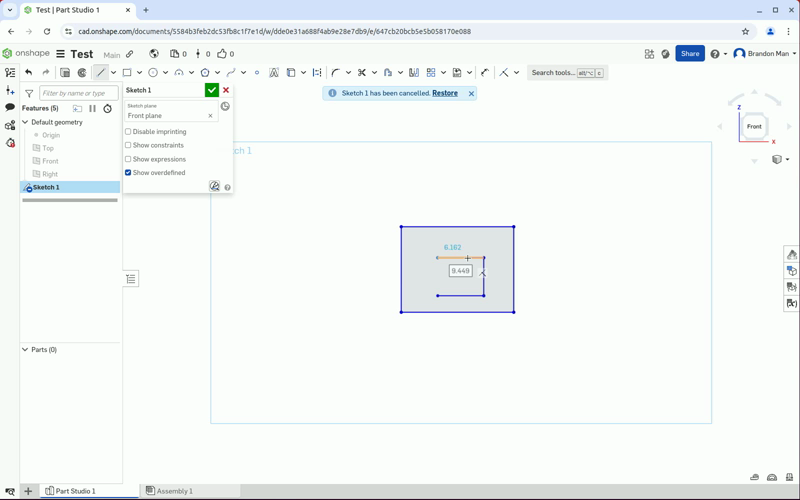
mouse_move(437, 295)
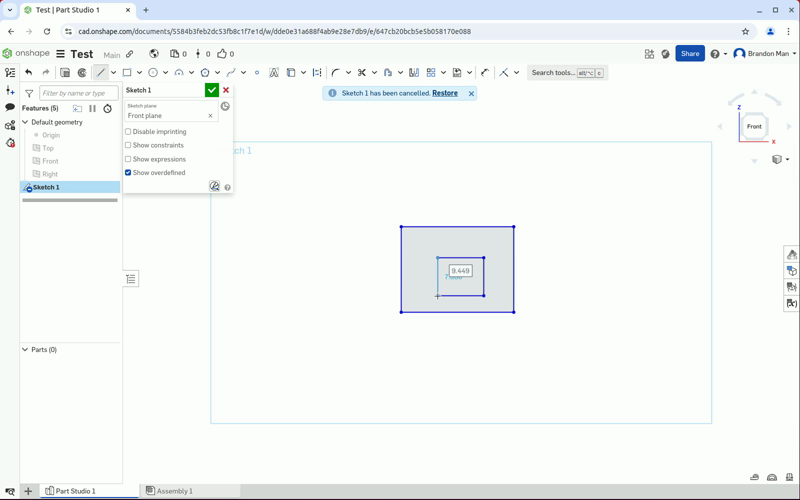
key_up(shift)
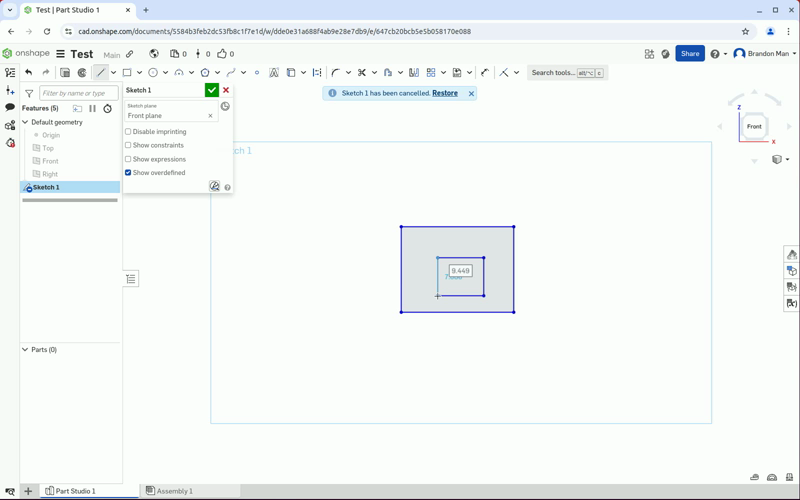
click(437, 295)
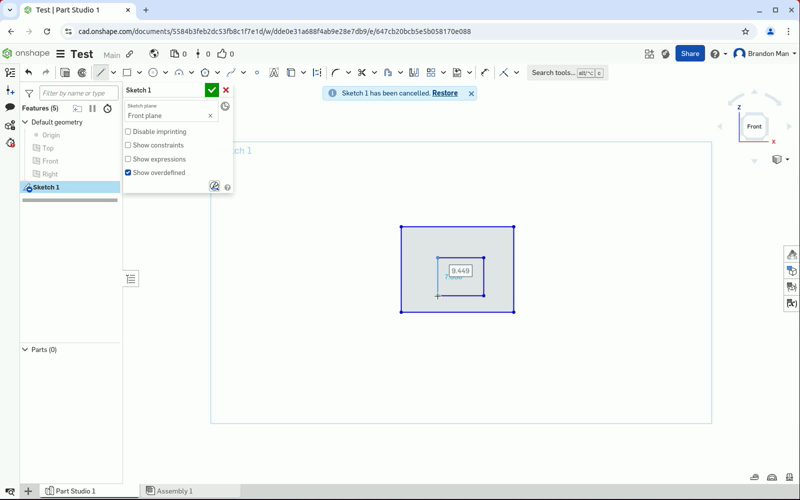
key(esc)
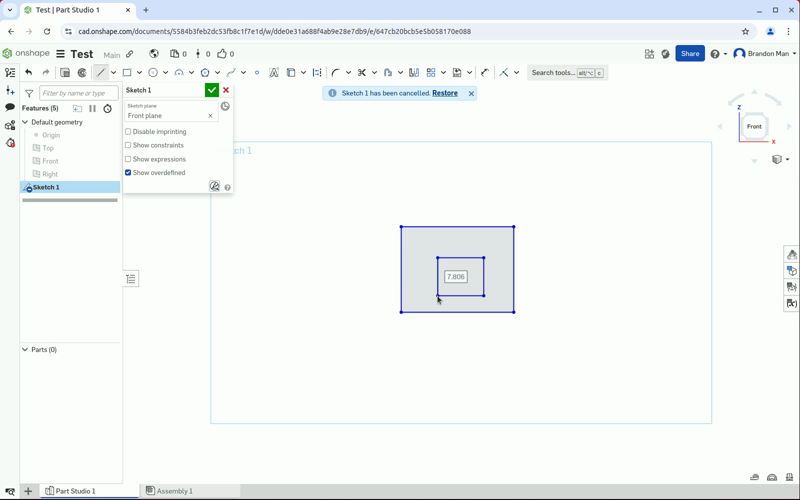
mouse_move(463, 250)
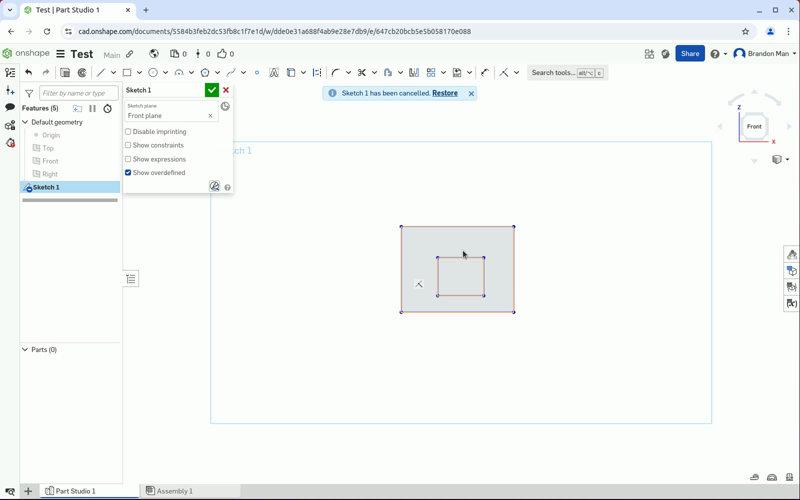
click(463, 250)
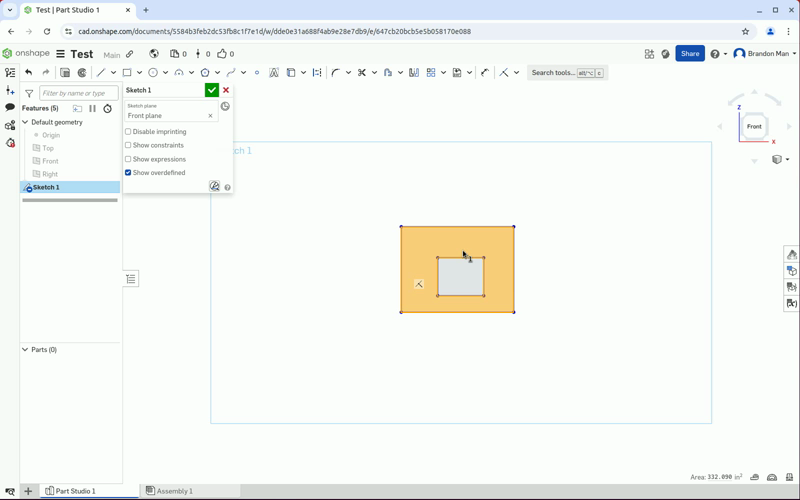
mouse_move(73, 352)
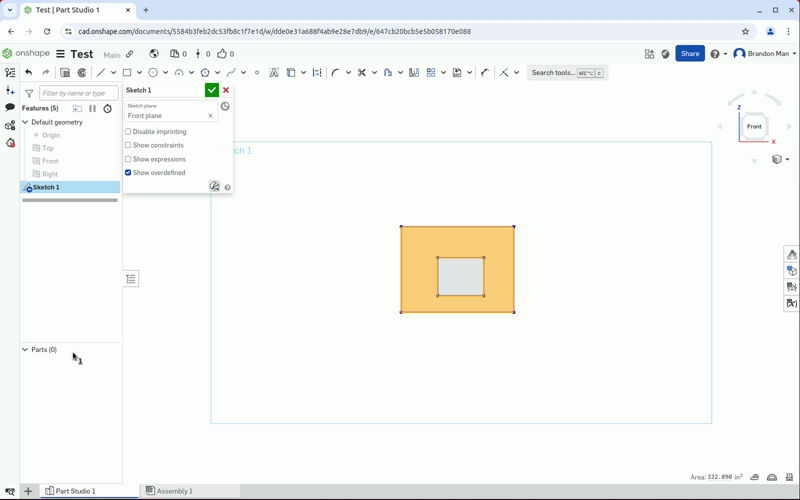
key(shift+y)
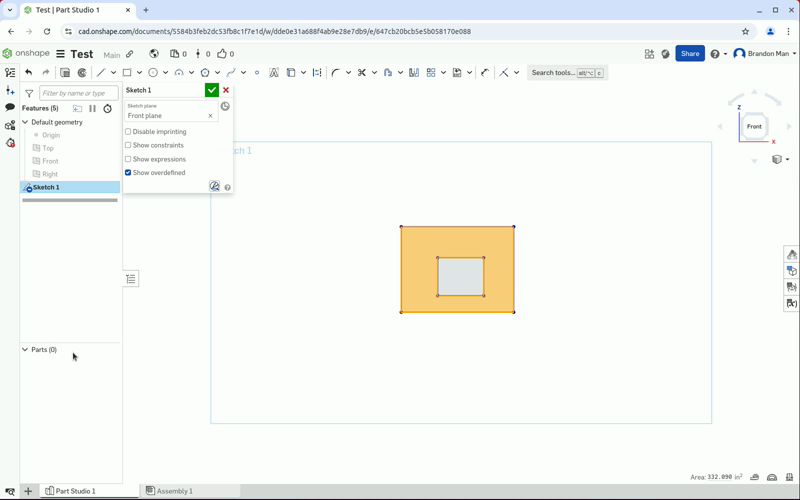
key(shift+e)
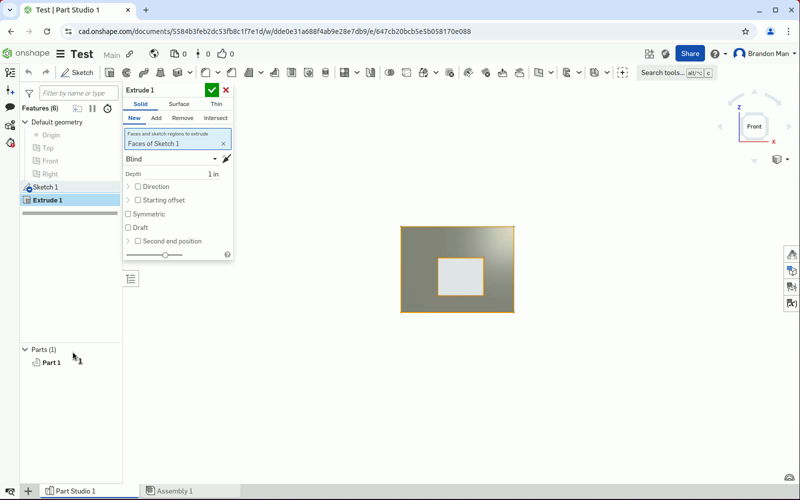
mouse_move(143, 106)
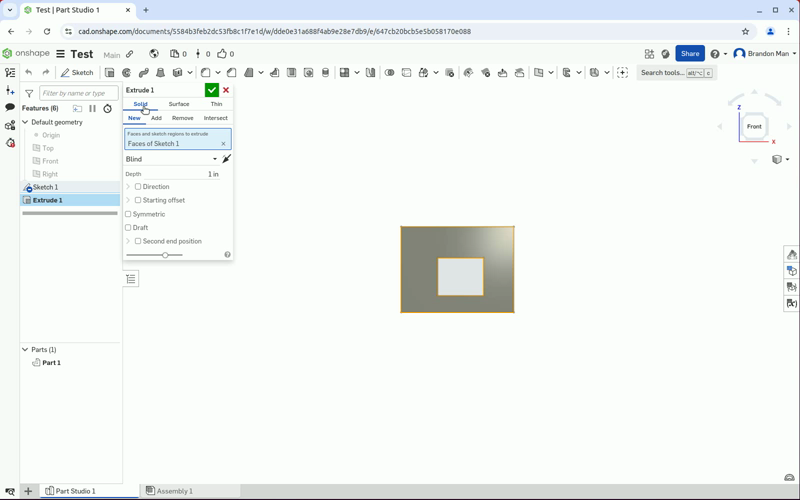
click(143, 106)
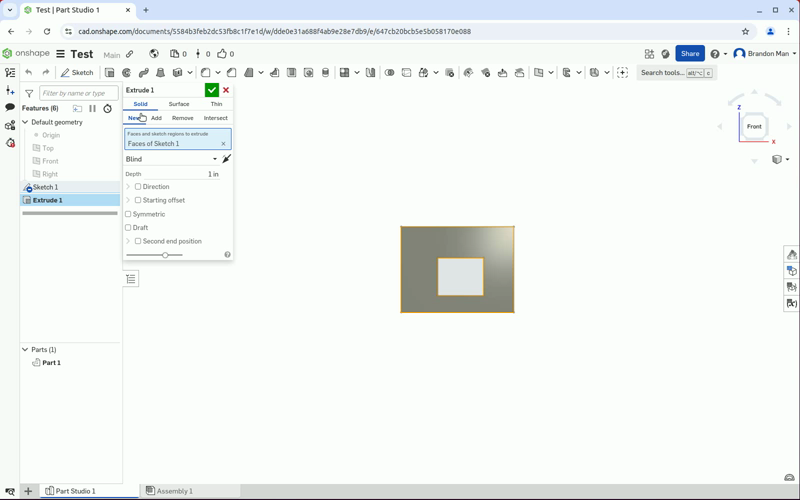
mouse_move(137, 120)
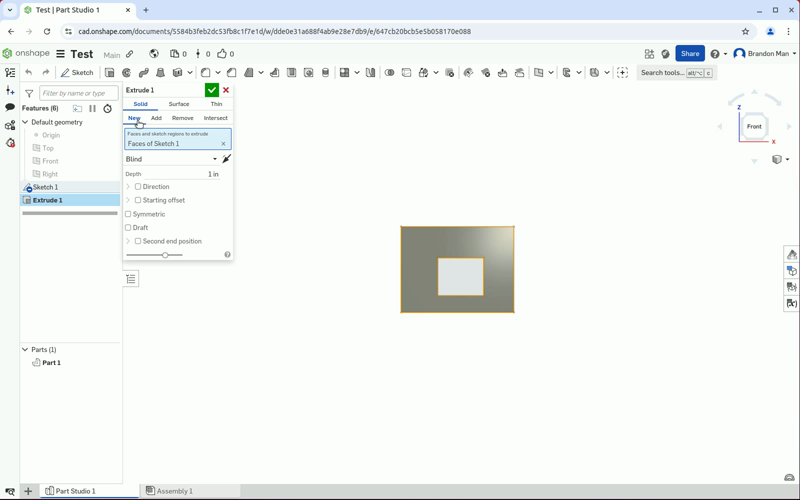
click(137, 120)
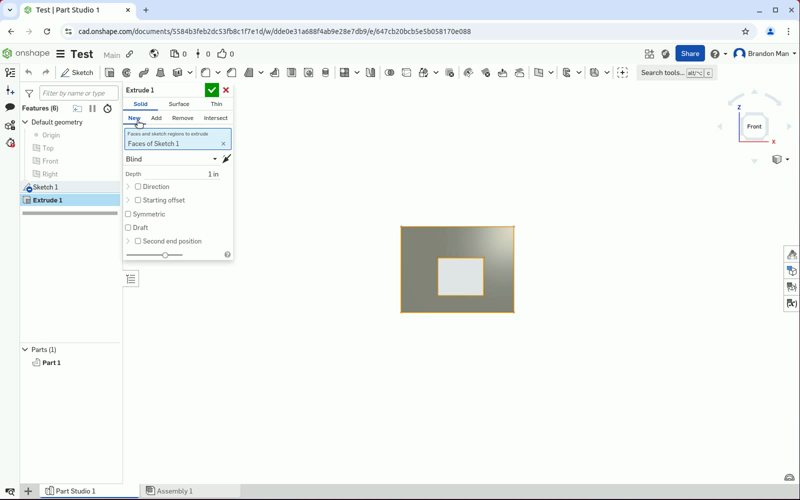
key(tab, 4)
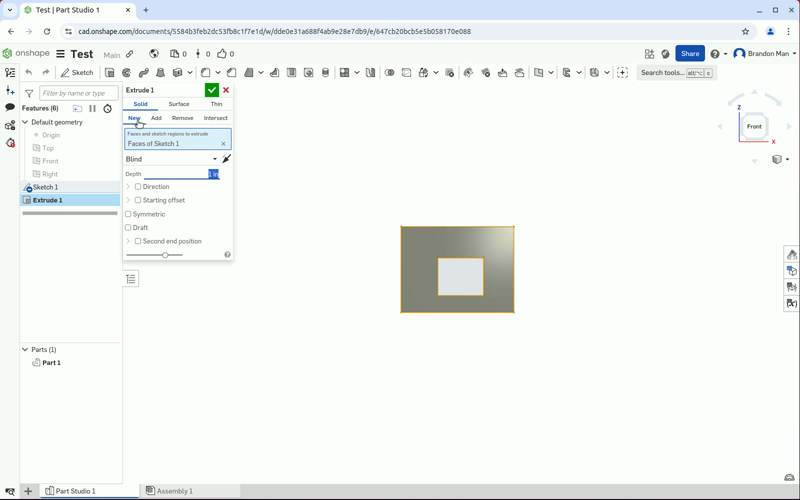
text(11.554)
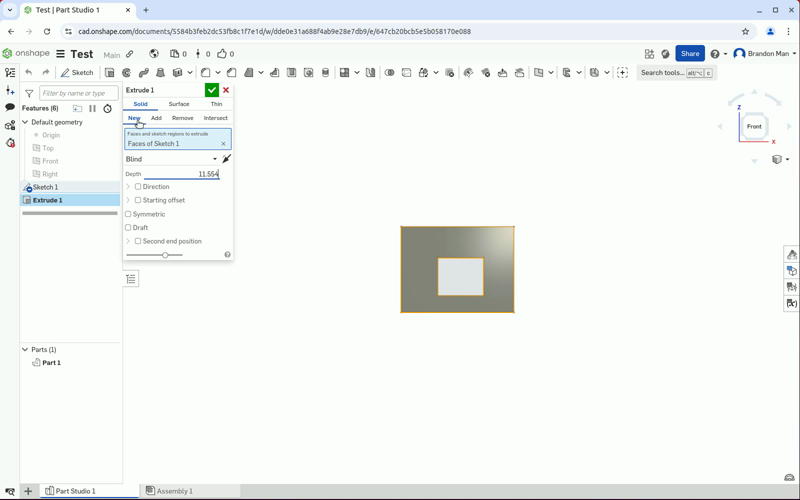
key(enter)
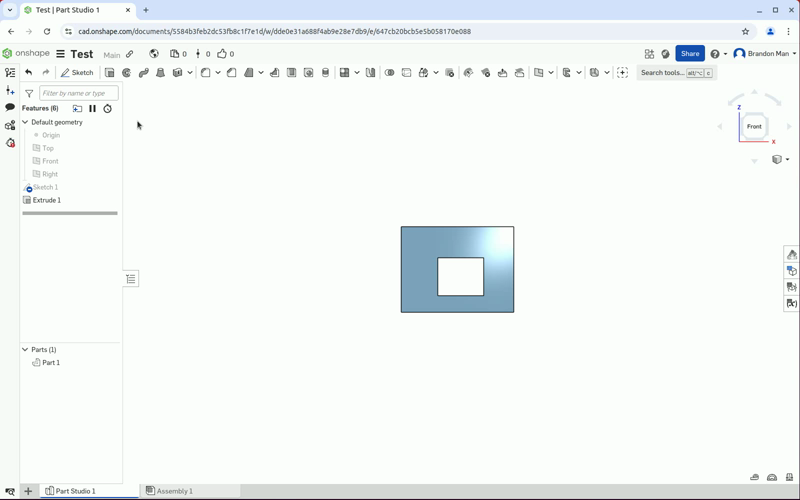
key(shift+h)
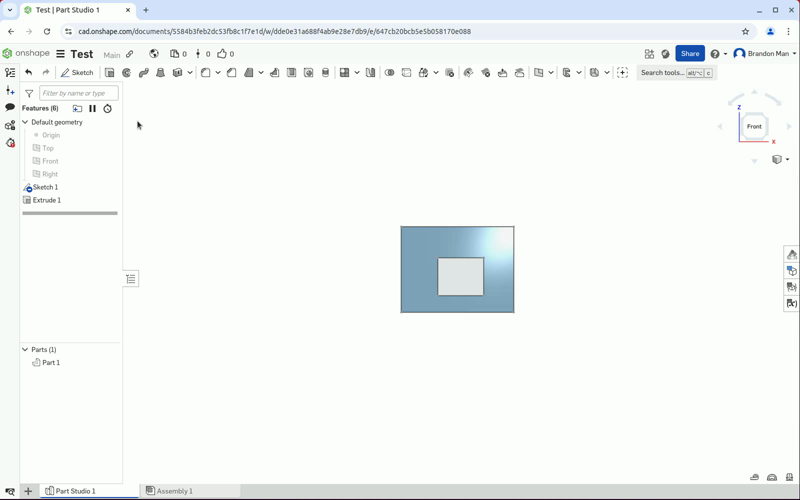
key(shift+h)
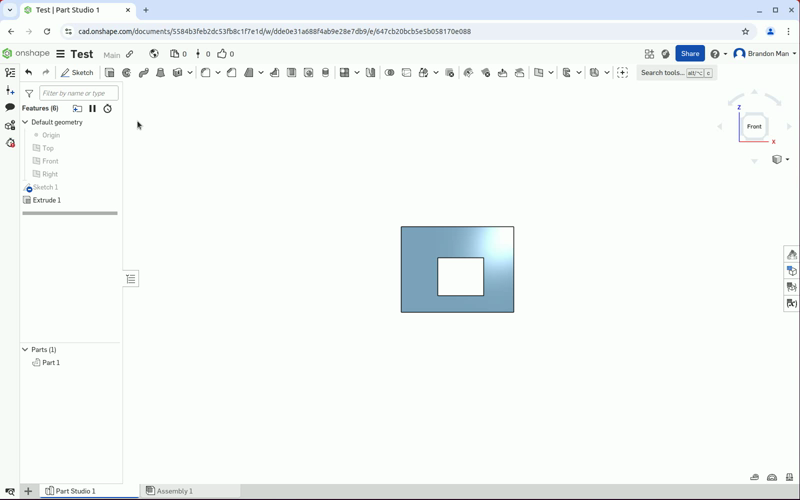
mouse_move(73, 189)
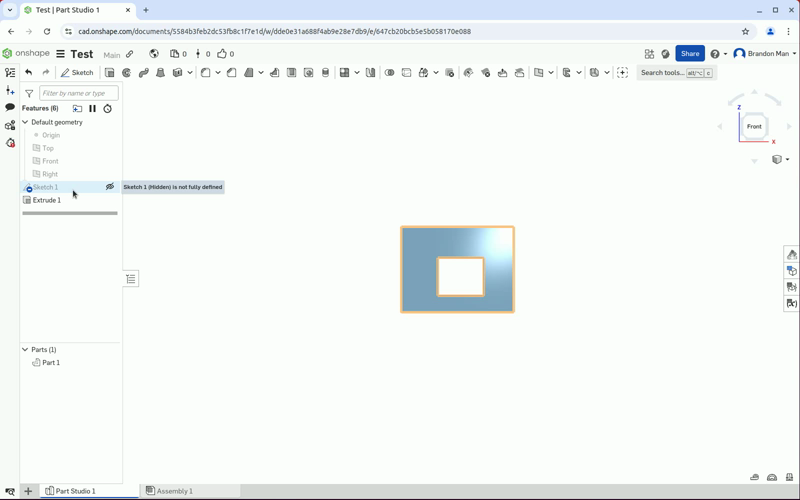
click(73, 189)
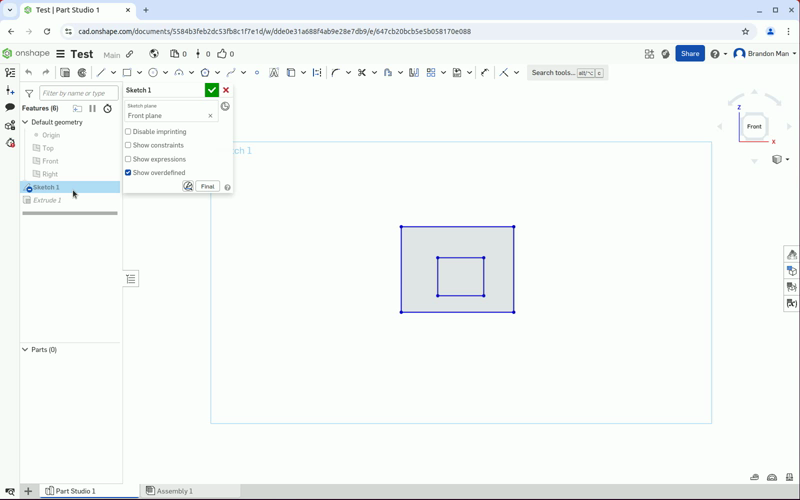
mouse_move(229, 92)
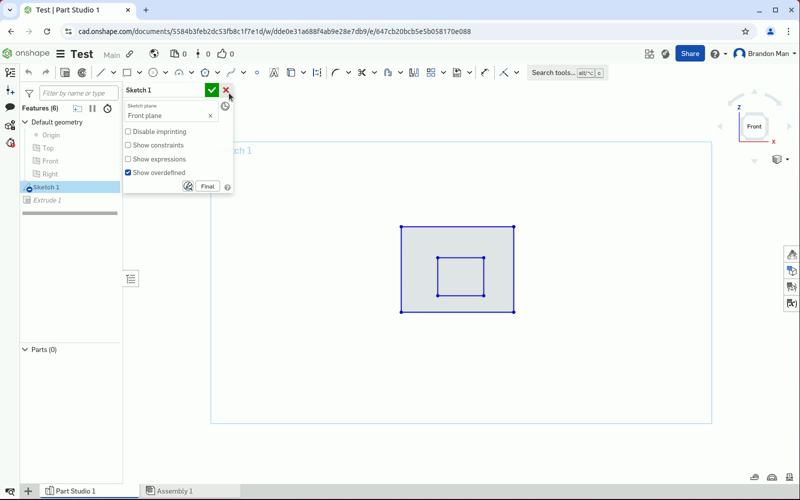
click(229, 92)
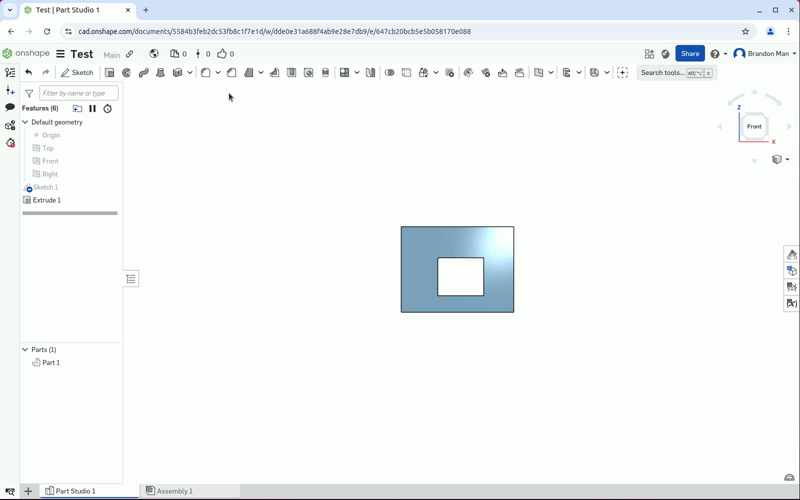
mouse_move(73, 352)
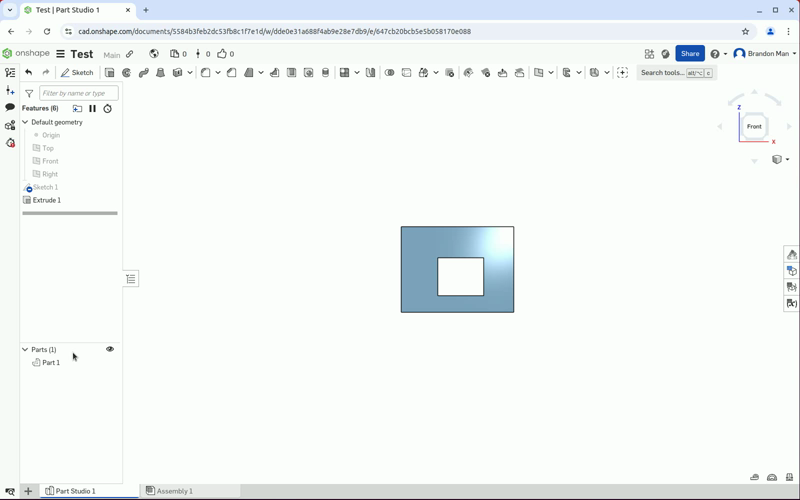
key(y)
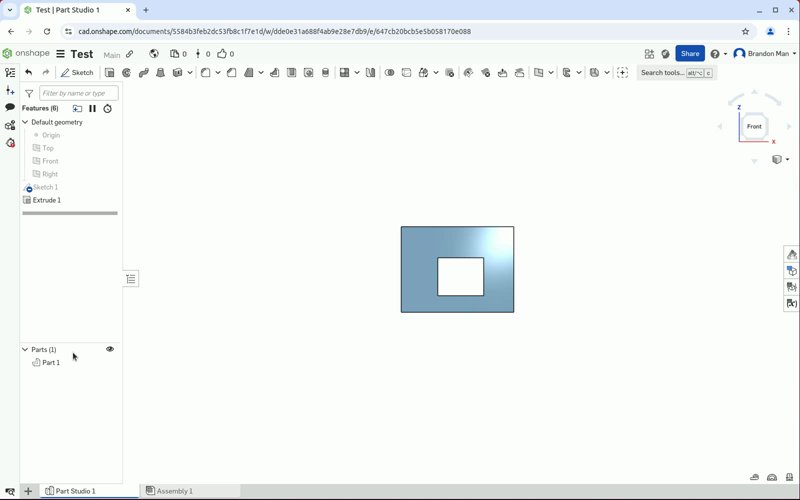
key(shift+p)
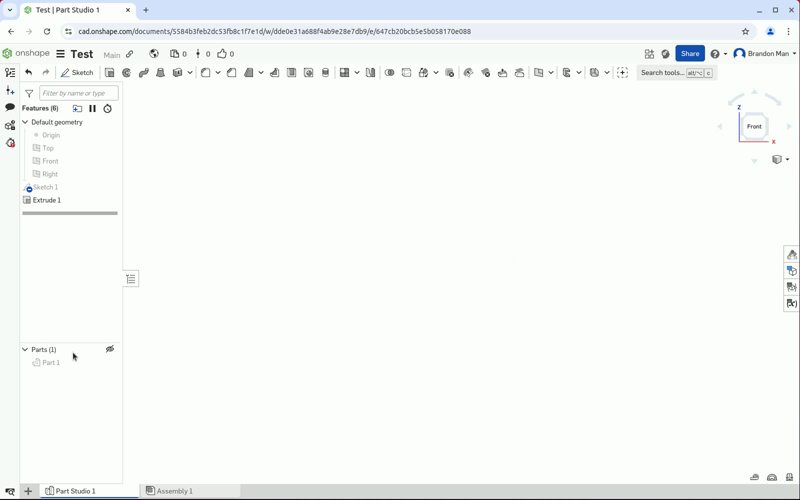
key(space)
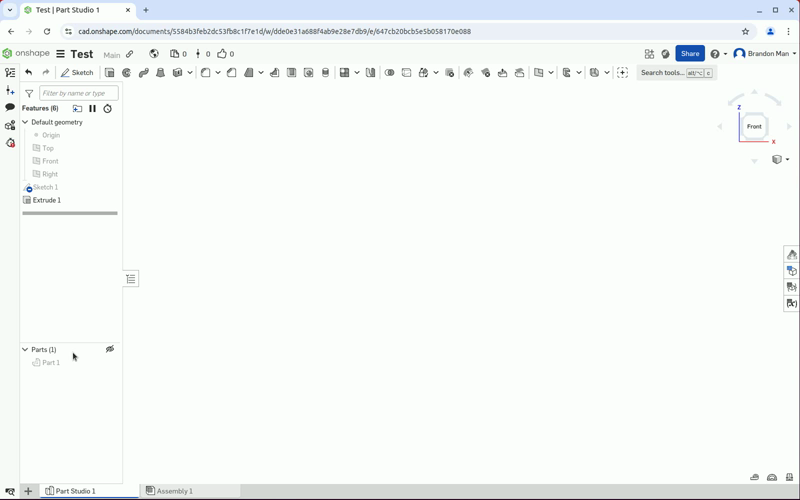
key_down(shift)
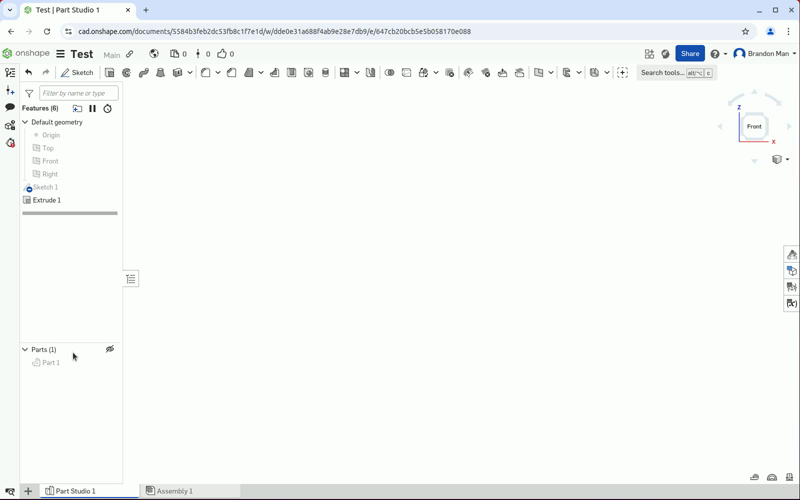
key(down)
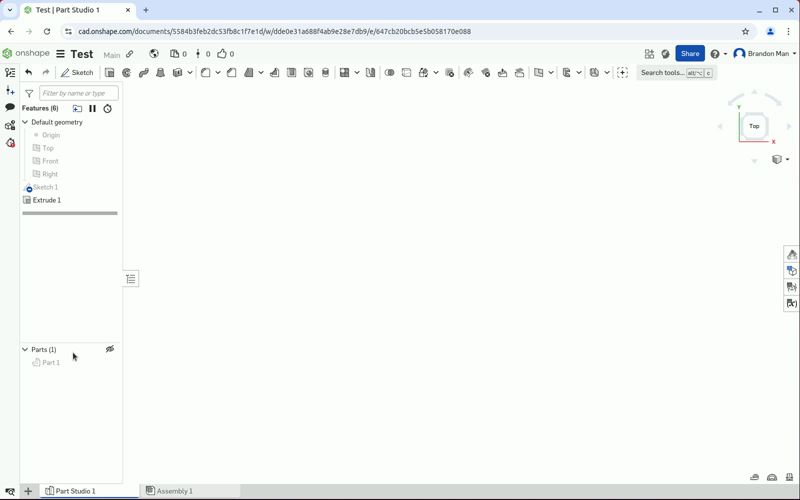
key_up(shift)
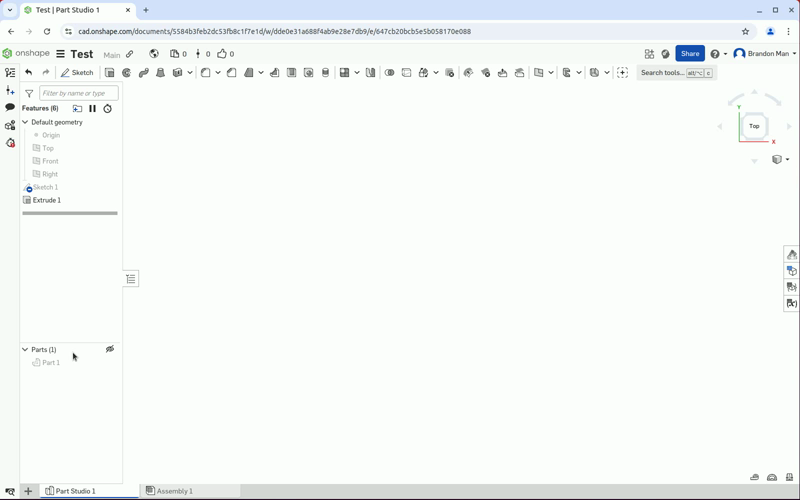
mouse_move(73, 352)
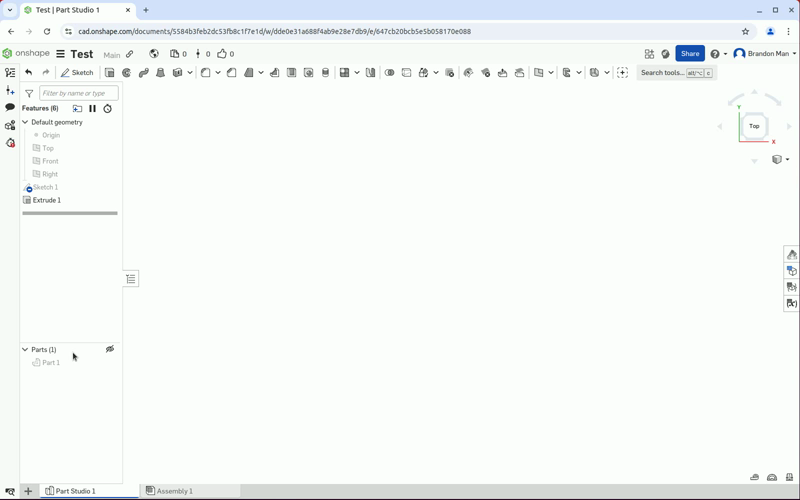
key(shift+y)
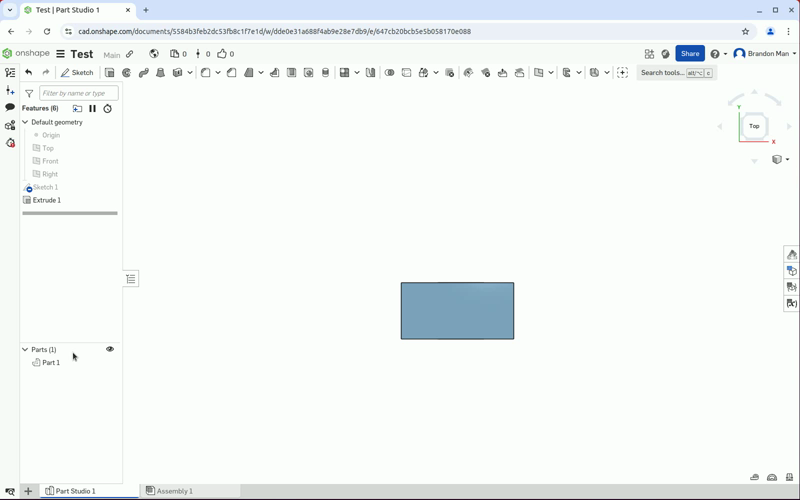
mouse_move(541, 75)
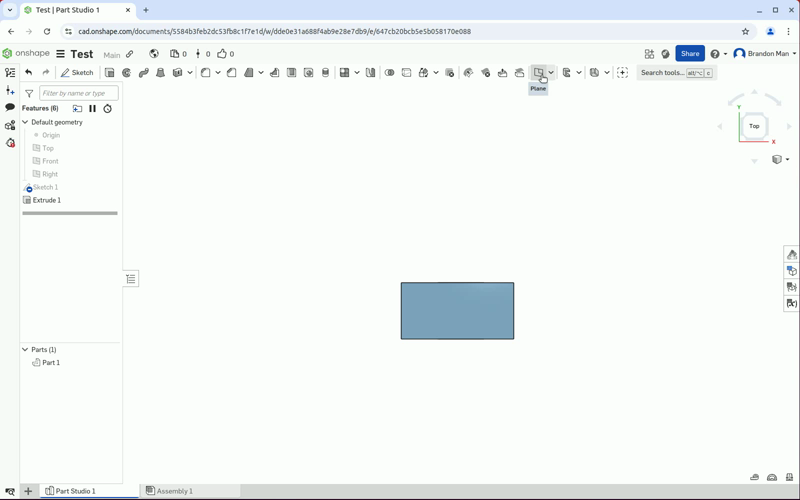
click(541, 75)
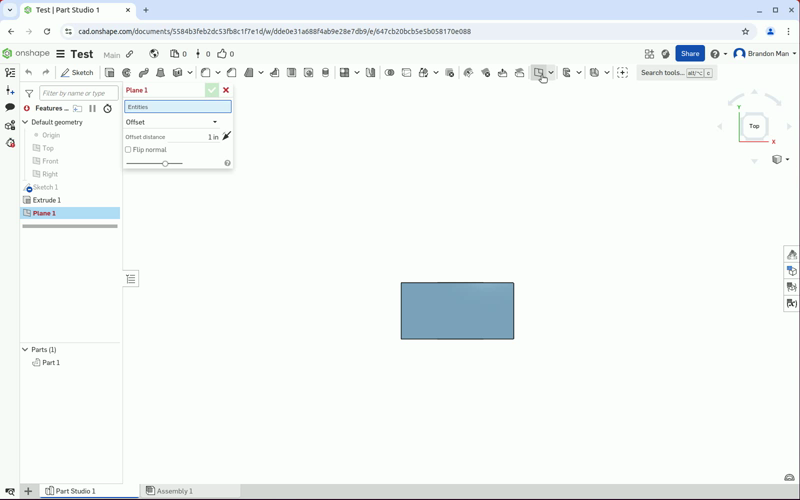
mouse_move(73, 150)
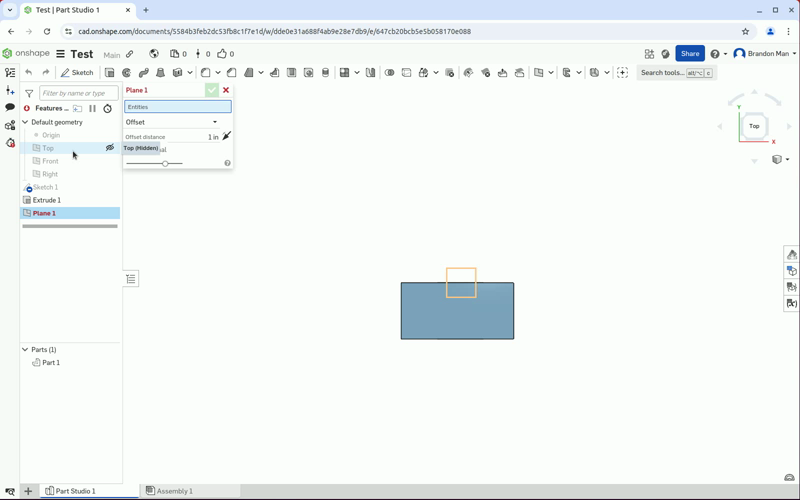
click(73, 150)
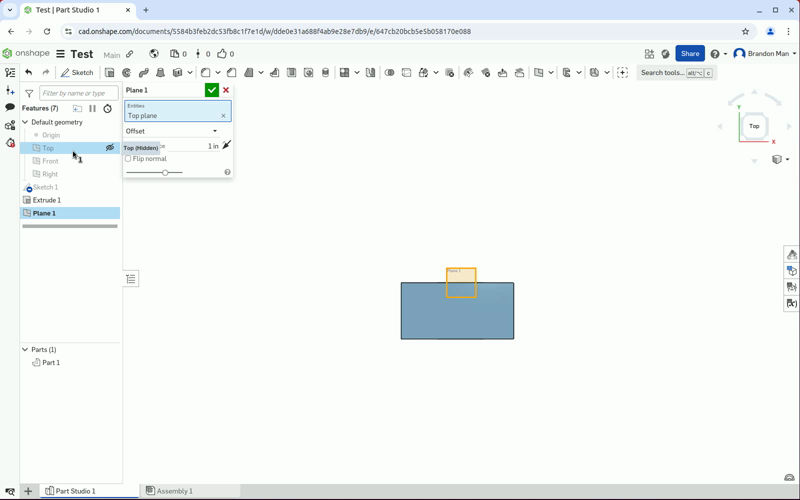
key(tab, 2)
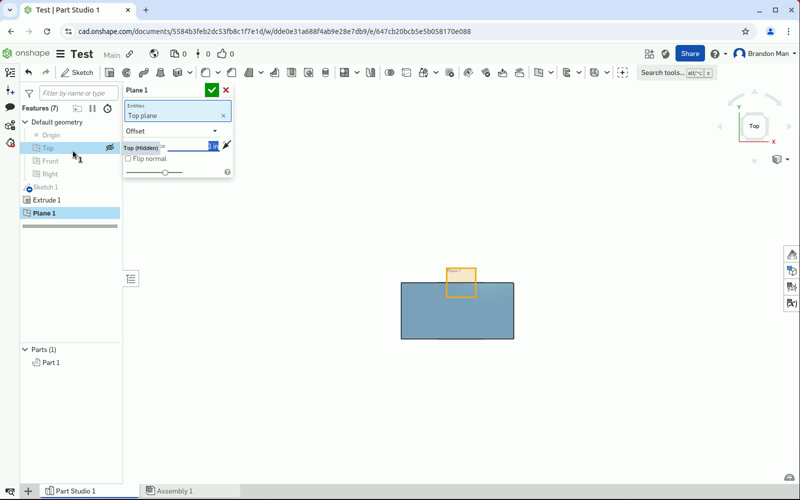
text(11.554)
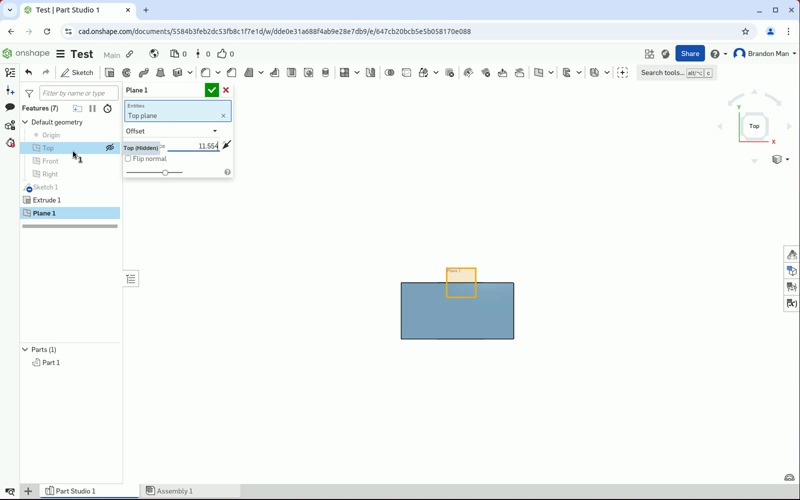
key(enter, 2)
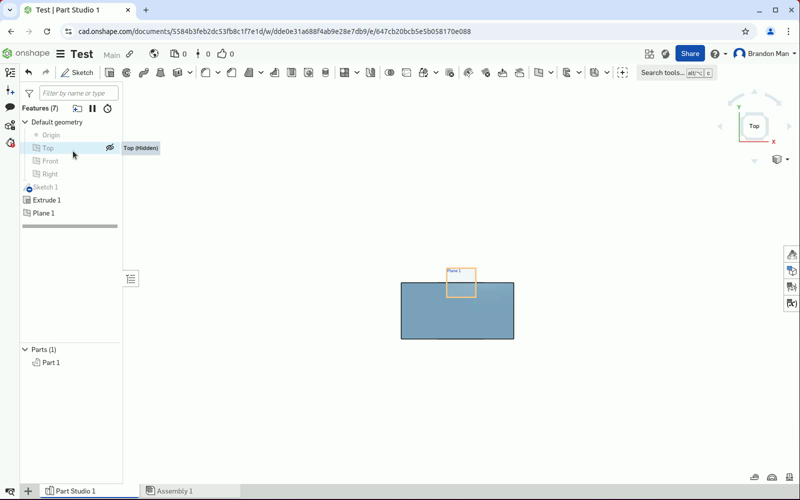
key(shift+s)
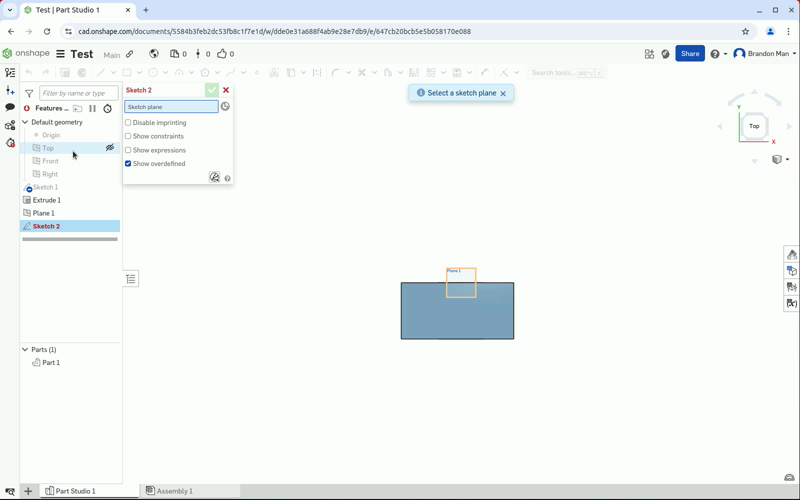
mouse_move(73, 215)
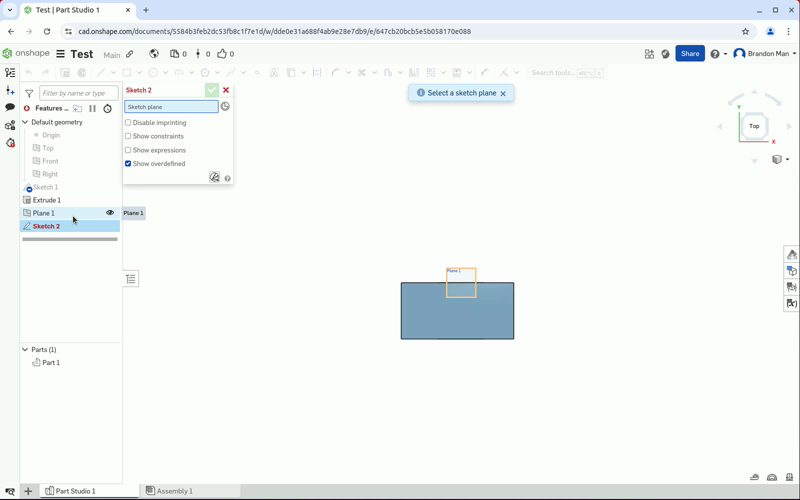
click(73, 215)
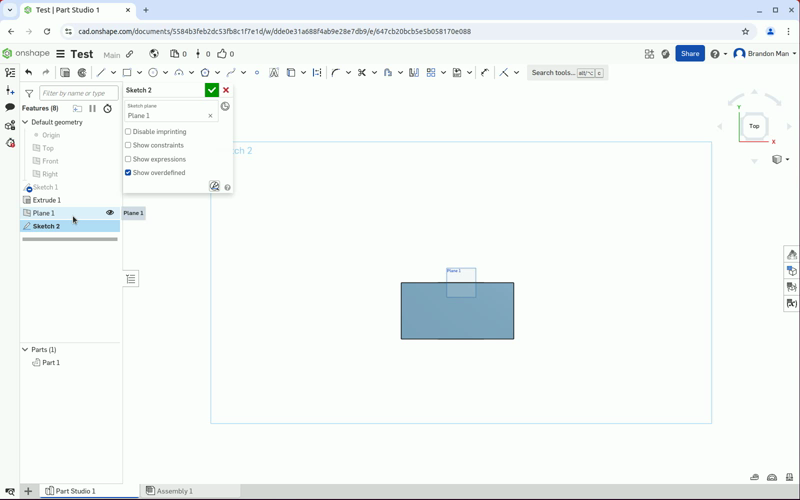
mouse_move(73, 352)
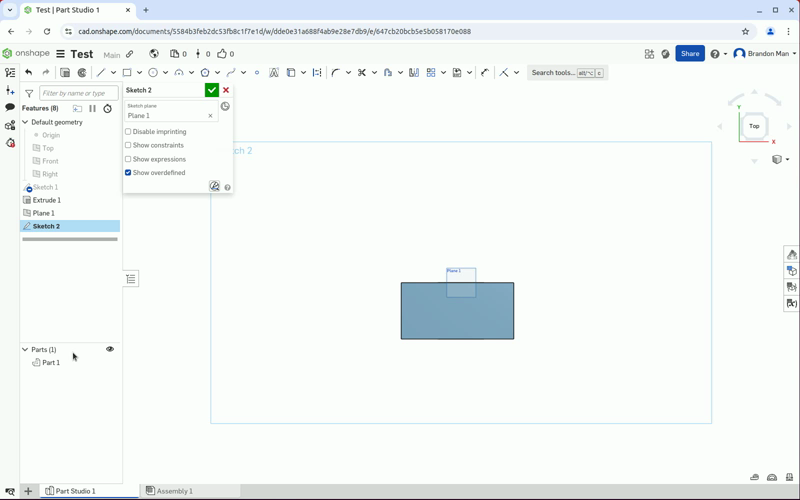
key(y)
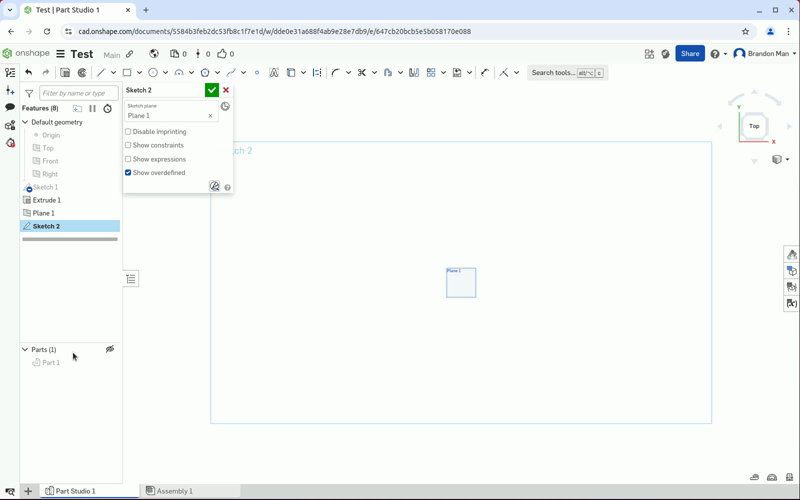
key(l)
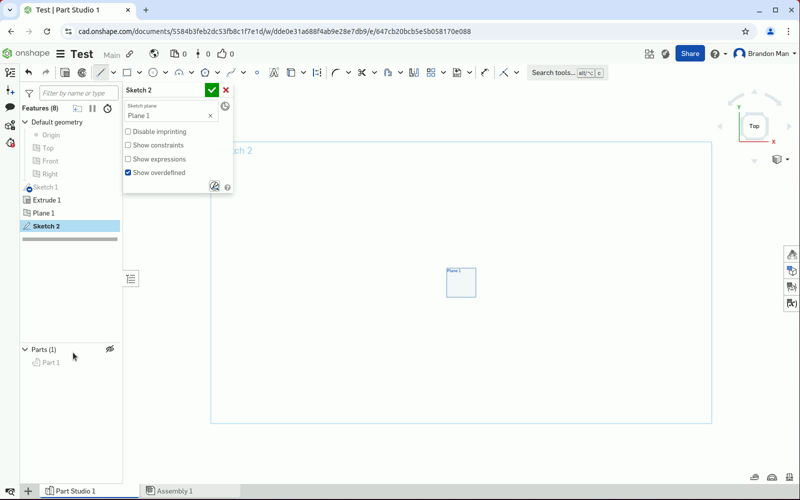
key_down(shift)
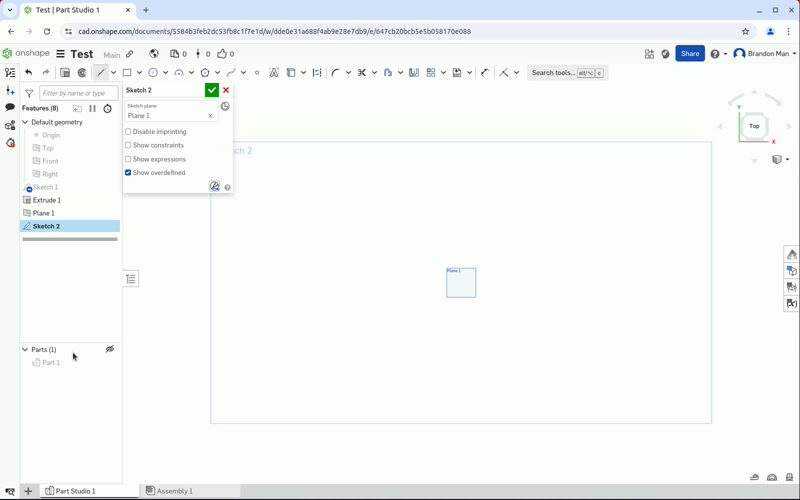
mouse_move(426, 320)
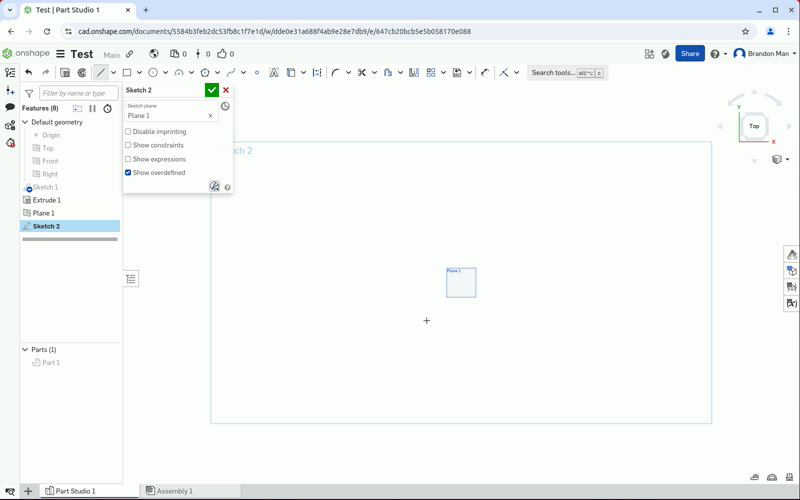
click(426, 320)
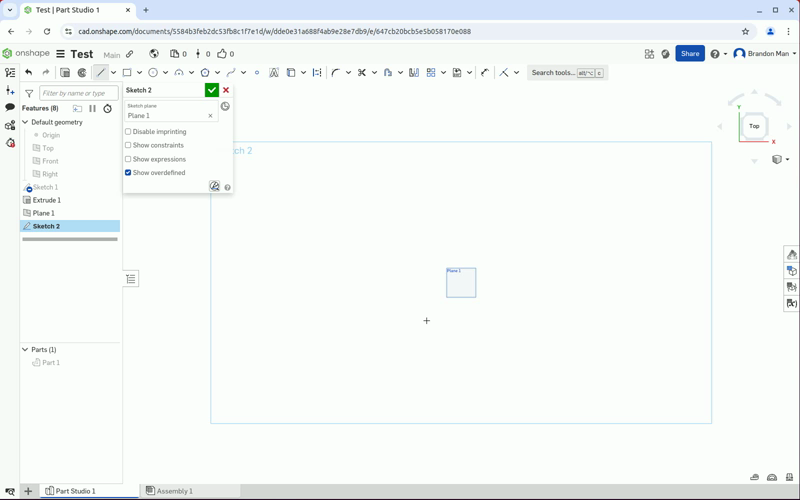
key_up(shift)
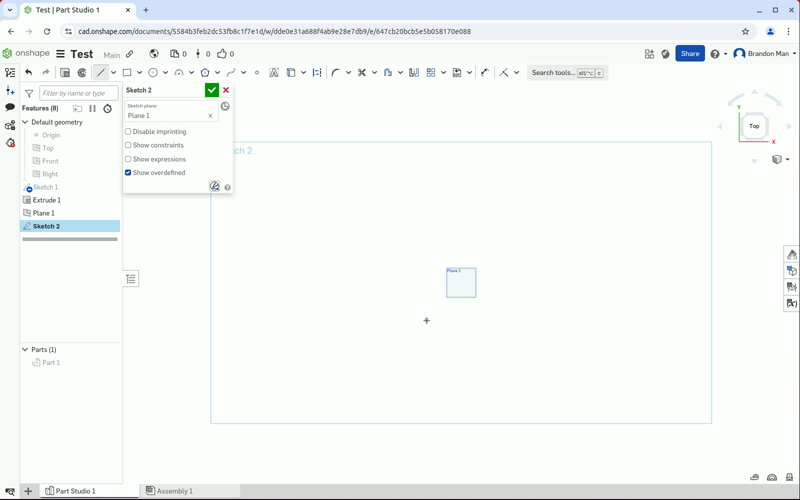
key_down(shift)
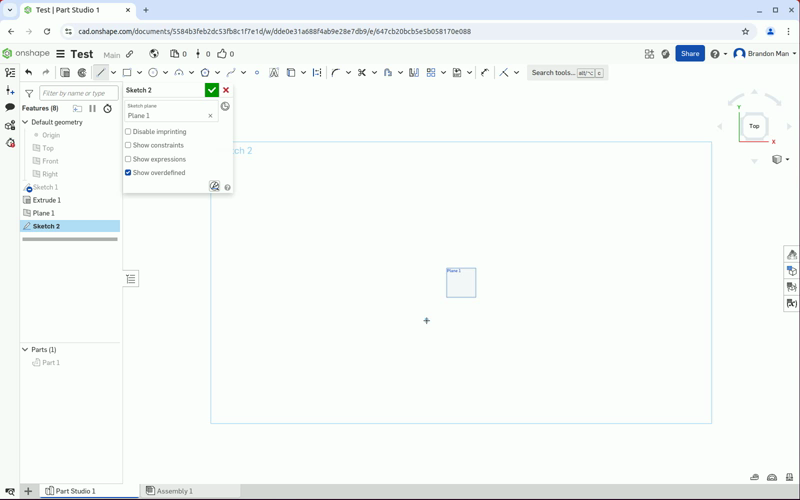
mouse_move(488, 320)
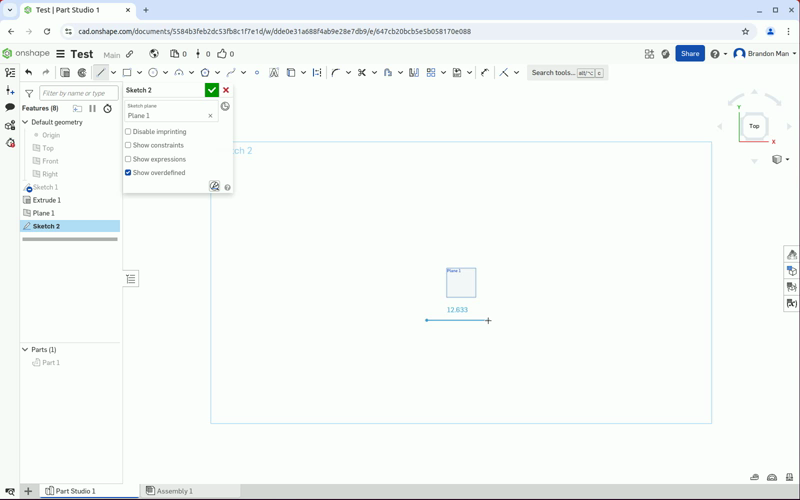
click(488, 320)
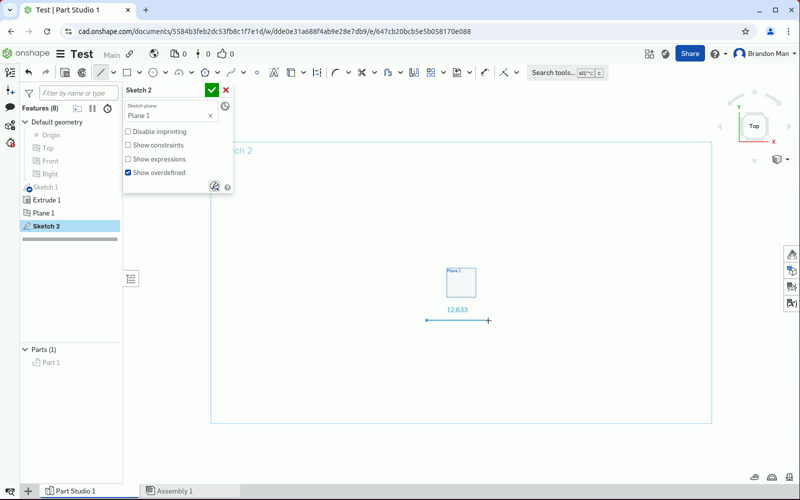
key_up(shift)
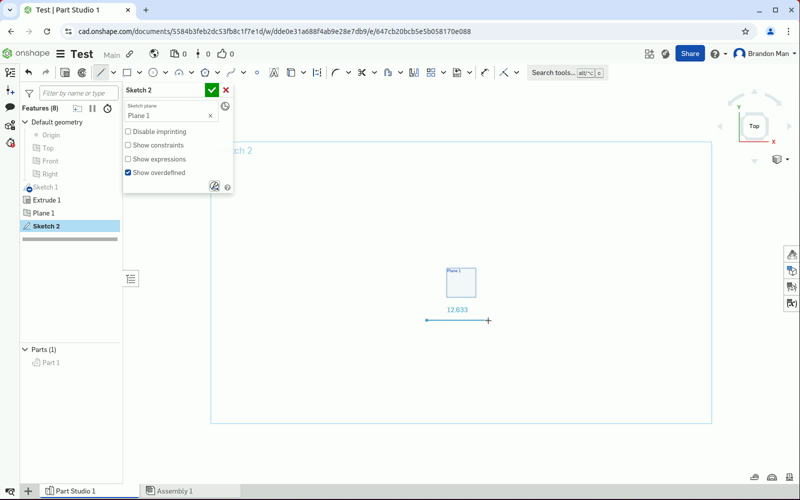
key_down(shift)
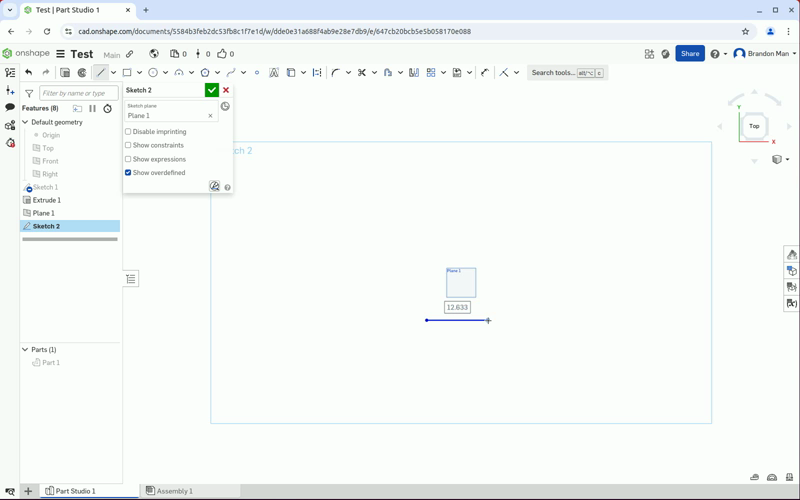
mouse_move(518, 320)
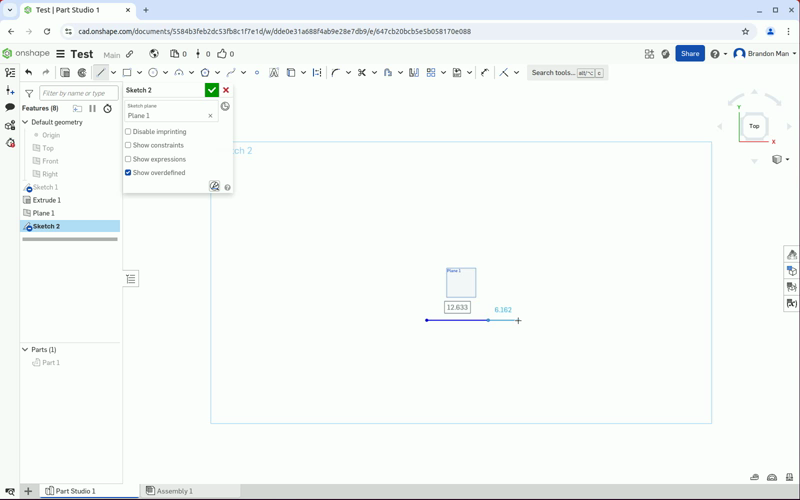
mouse_move(488, 290)
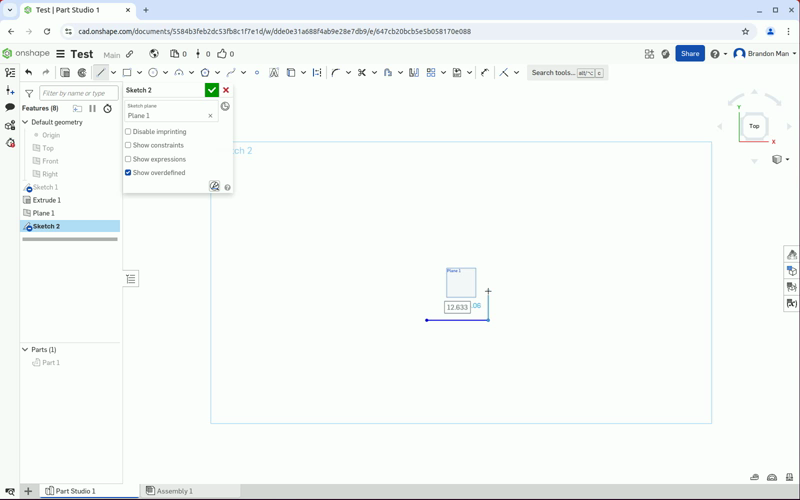
click(488, 290)
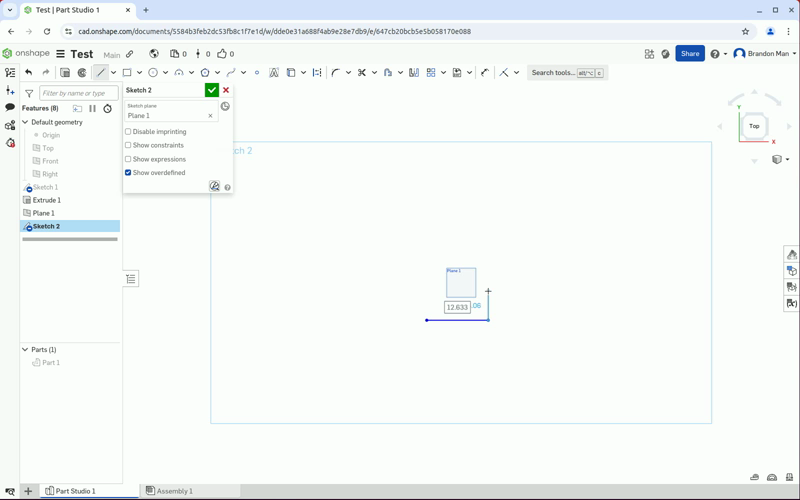
key_up(shift)
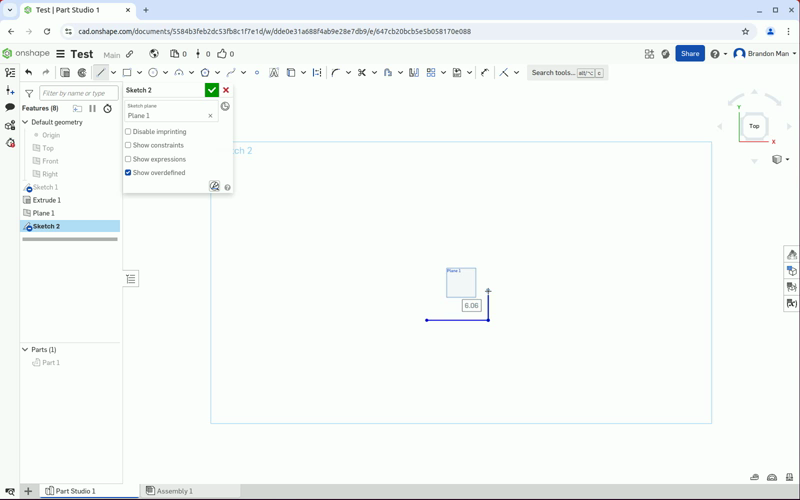
key_down(shift)
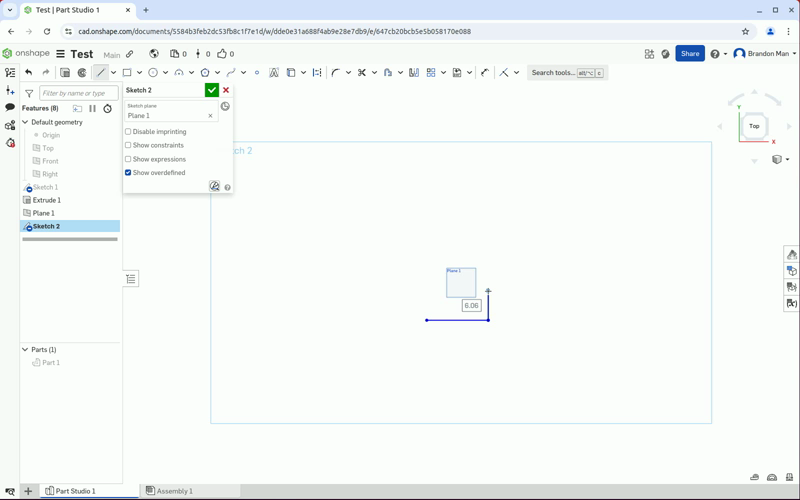
mouse_move(426, 290)
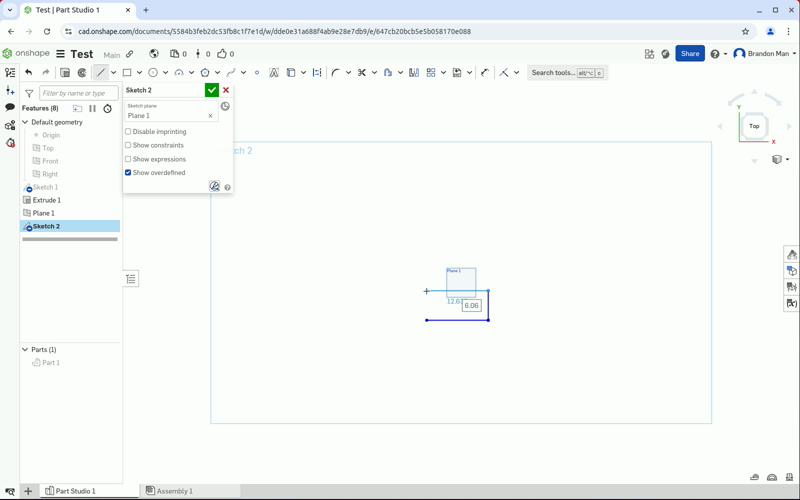
click(426, 290)
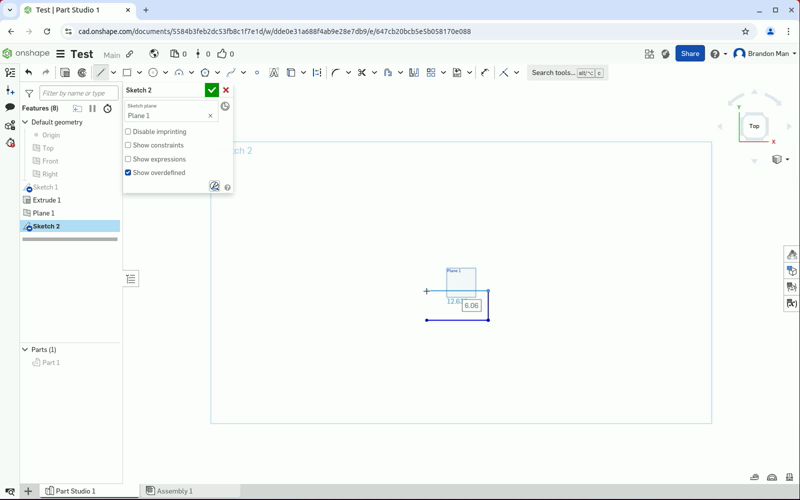
key_up(shift)
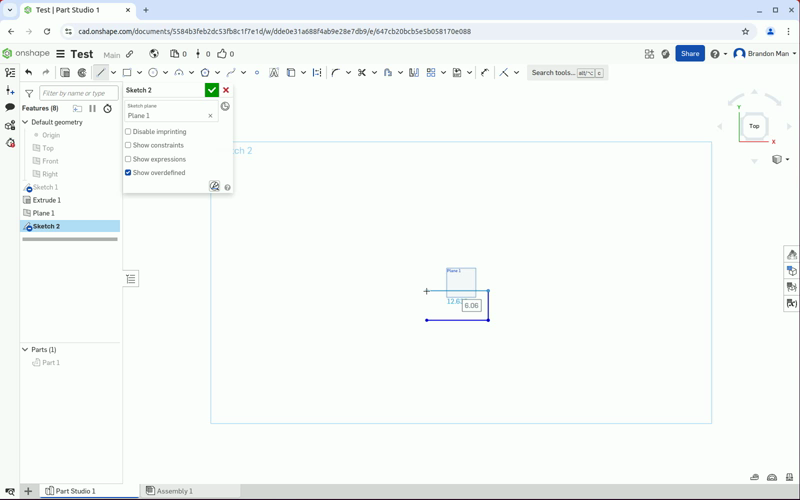
mouse_move(456, 290)
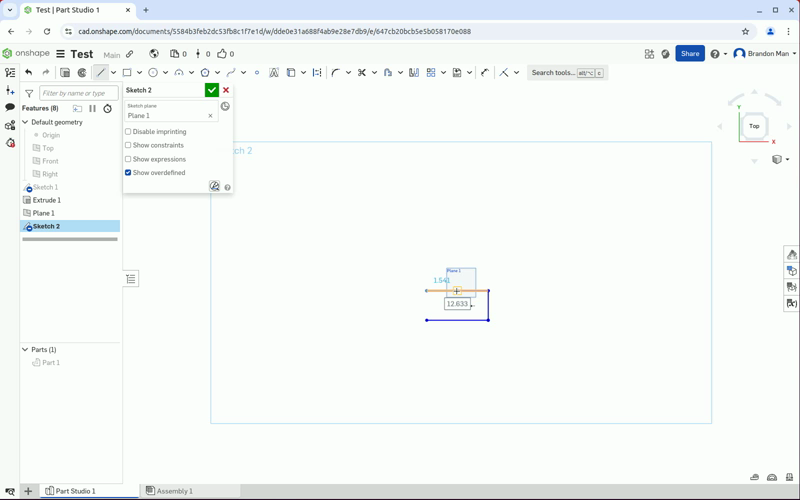
key_down(shift)
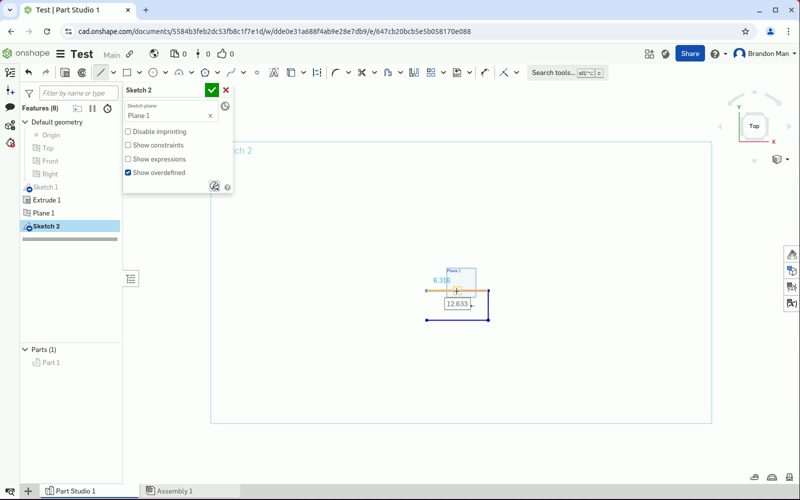
mouse_move(426, 320)
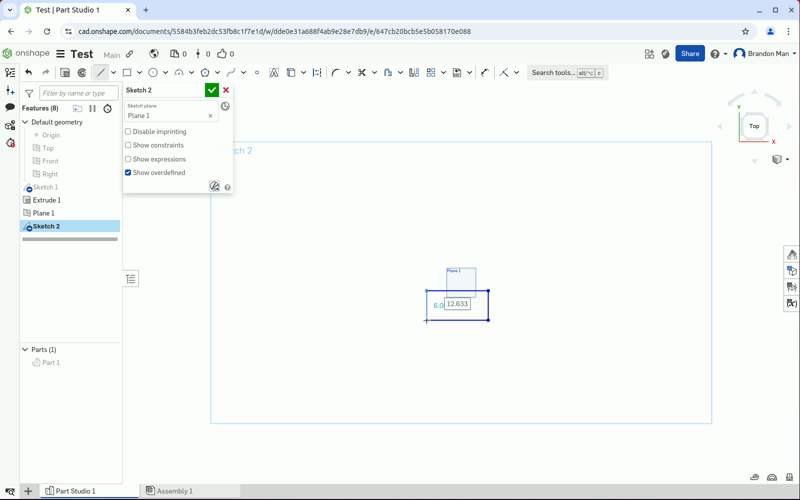
key_up(shift)
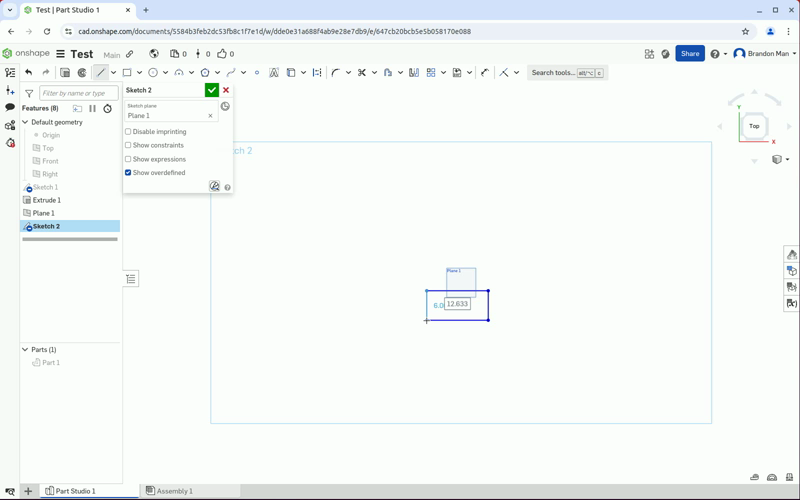
click(426, 320)
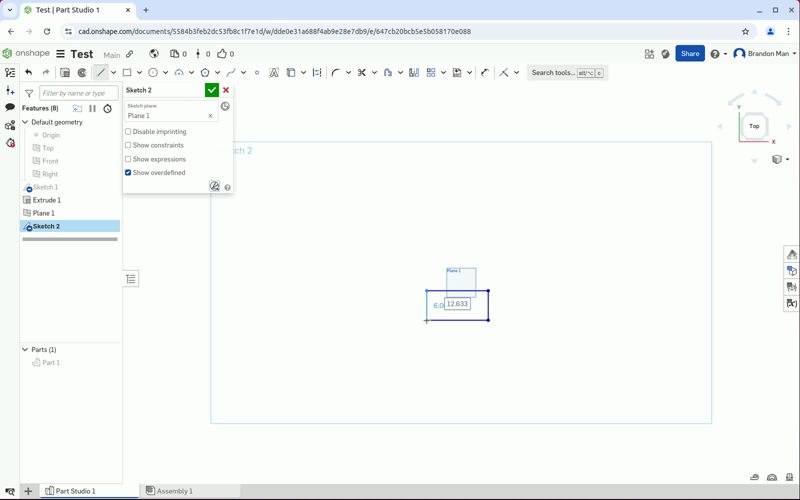
key(esc)
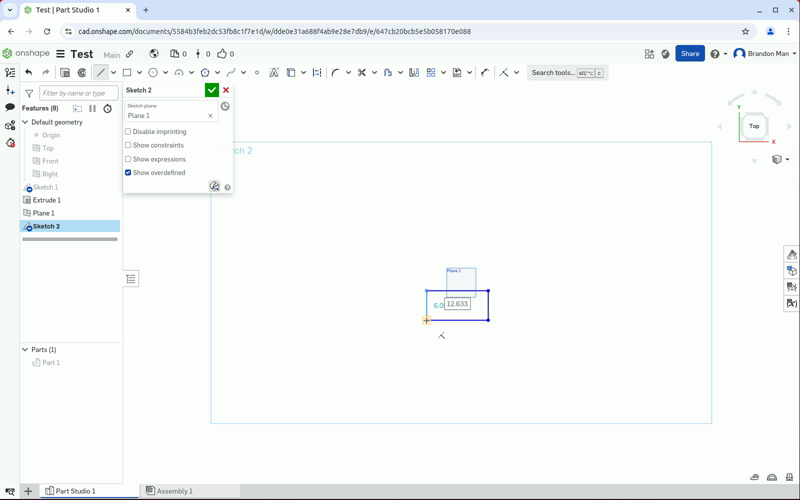
mouse_move(427, 305)
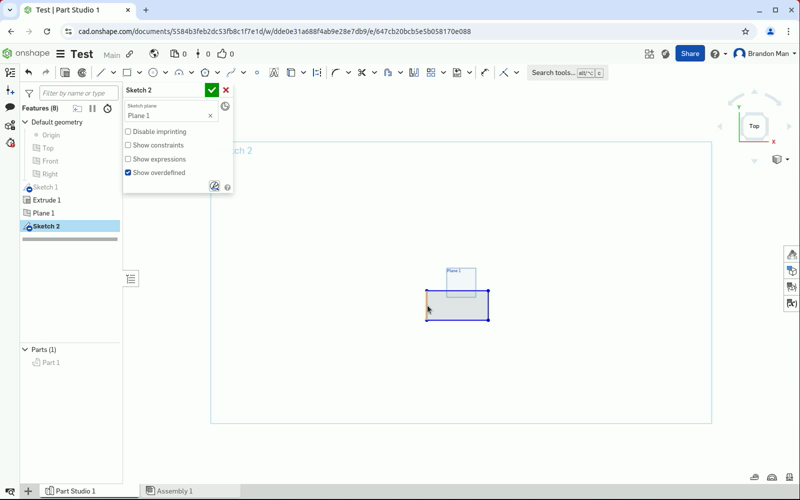
click(427, 305)
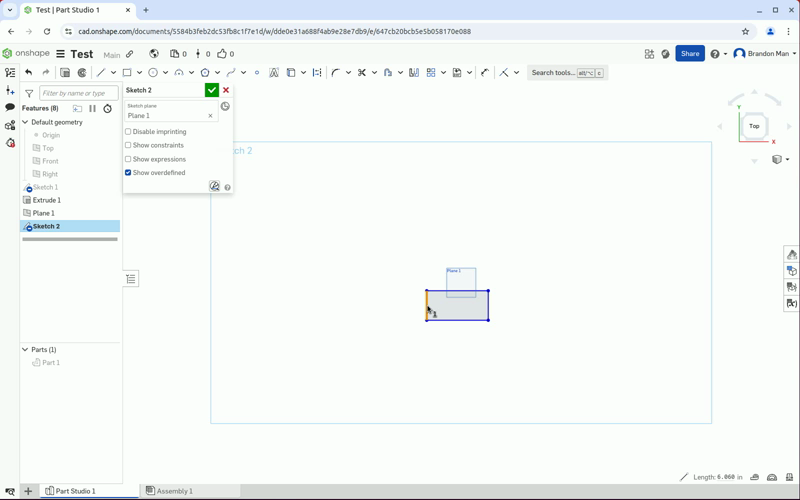
mouse_move(73, 352)
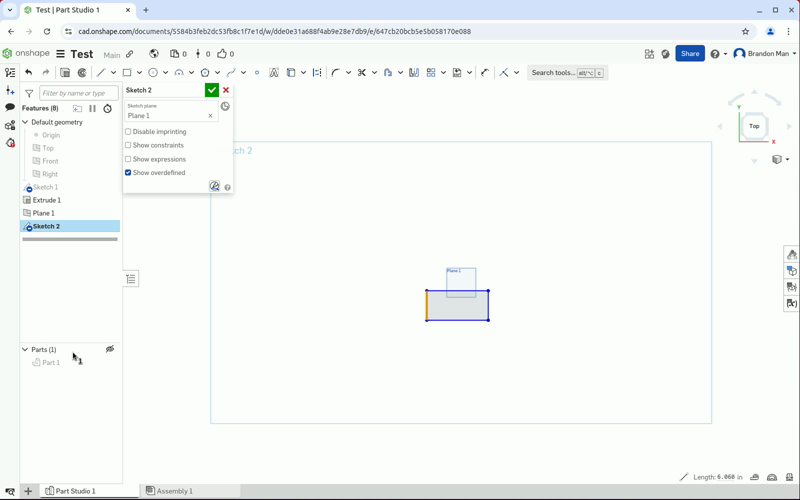
key(shift+y)
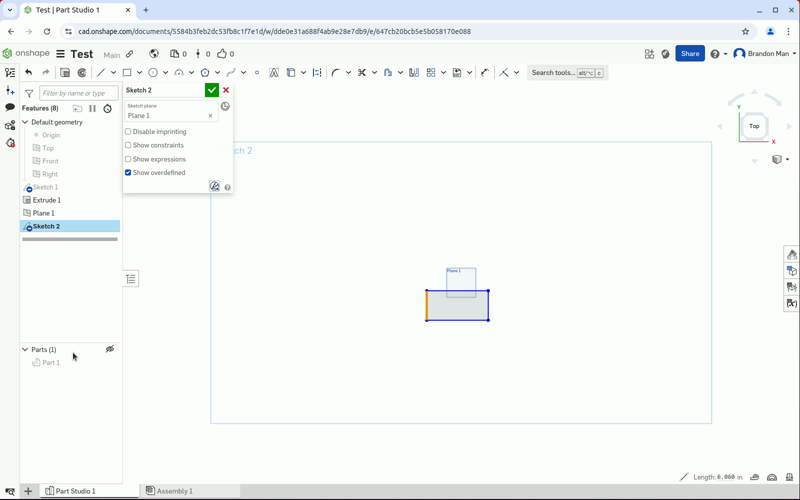
key(shift+e)
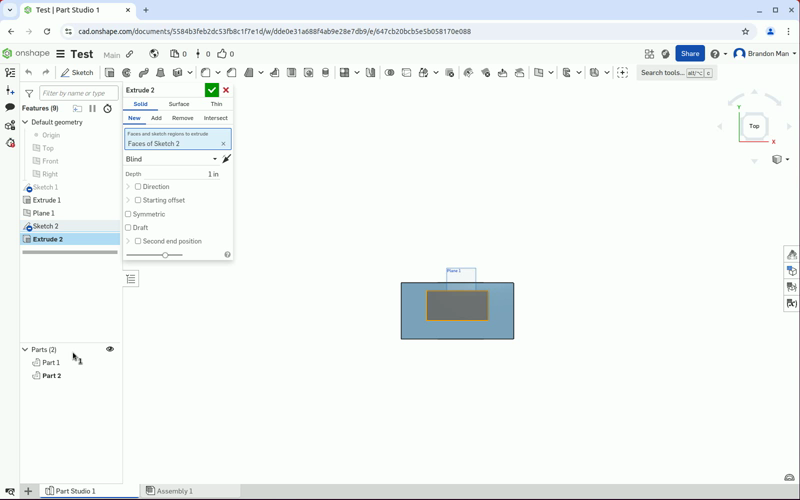
mouse_move(143, 106)
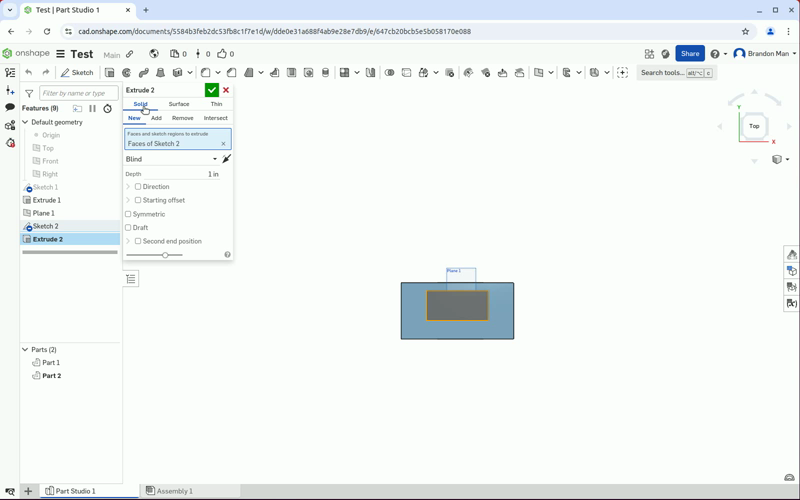
click(143, 106)
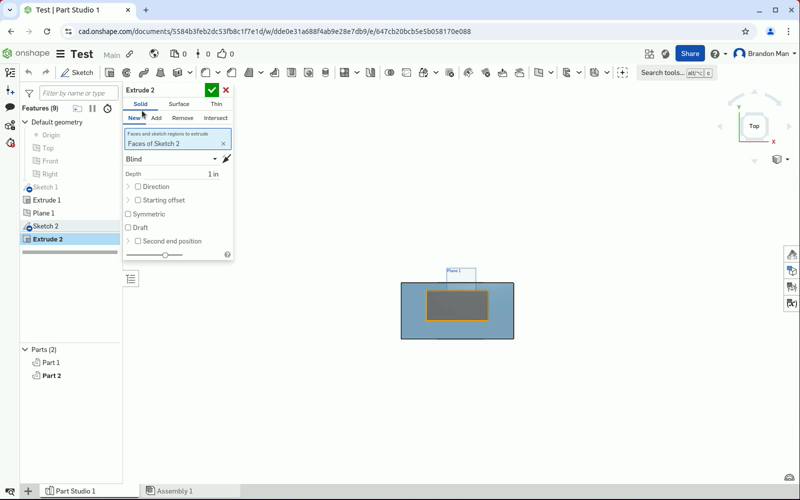
mouse_move(137, 120)
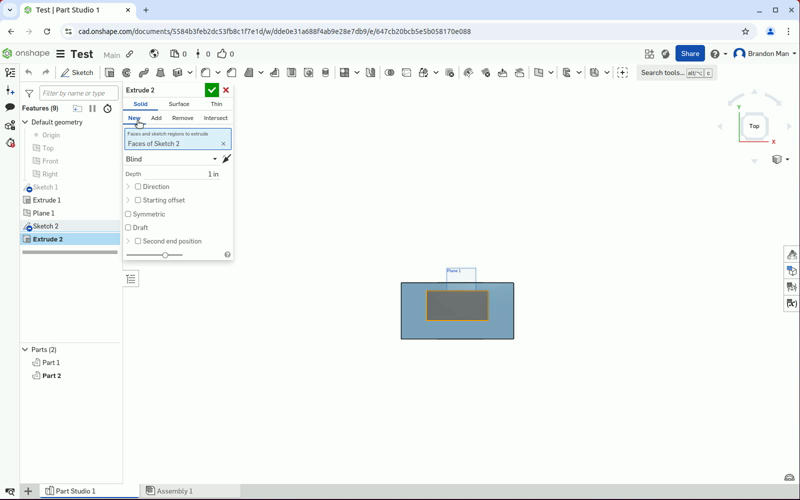
click(137, 120)
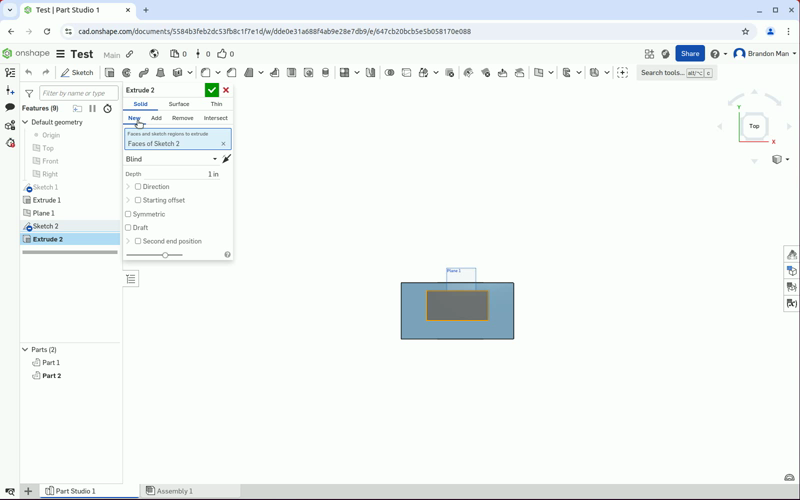
key(tab, 4)
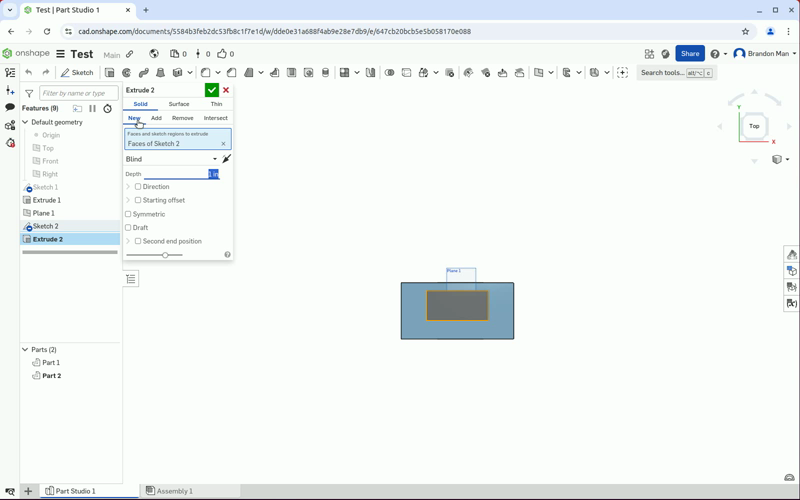
text(11.554)
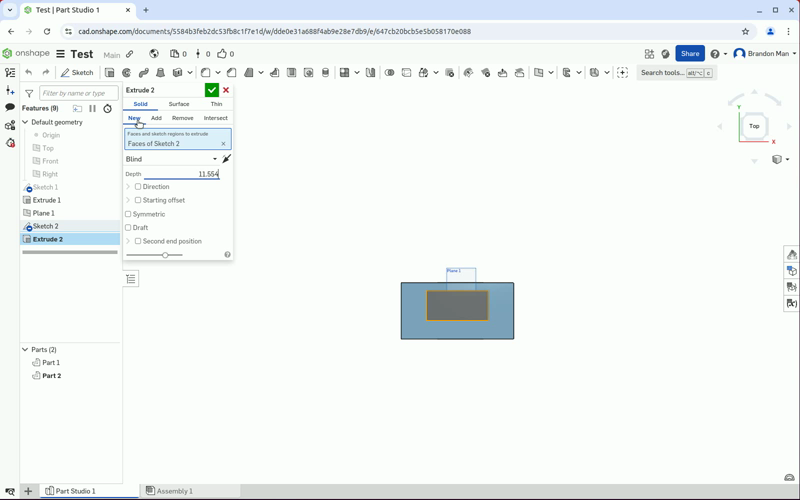
key(enter)
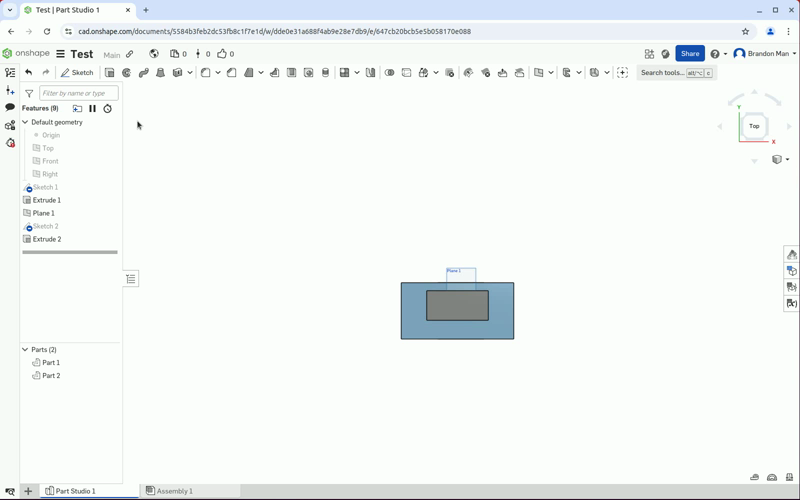
key(shift+h)
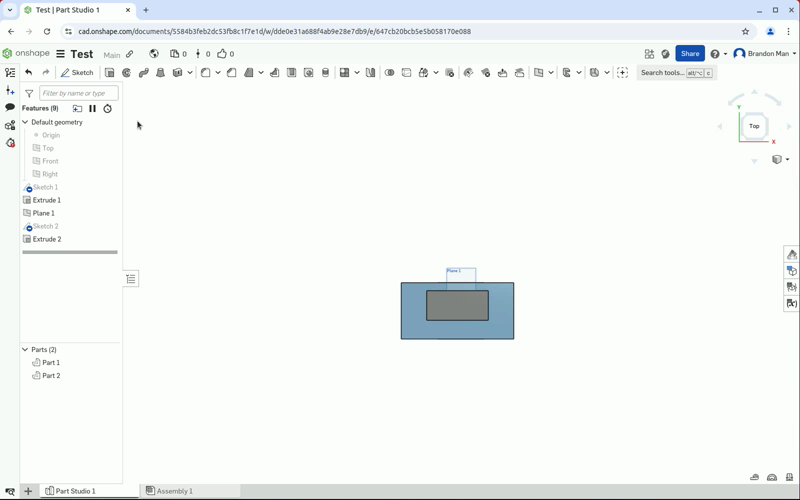
key(shift+h)
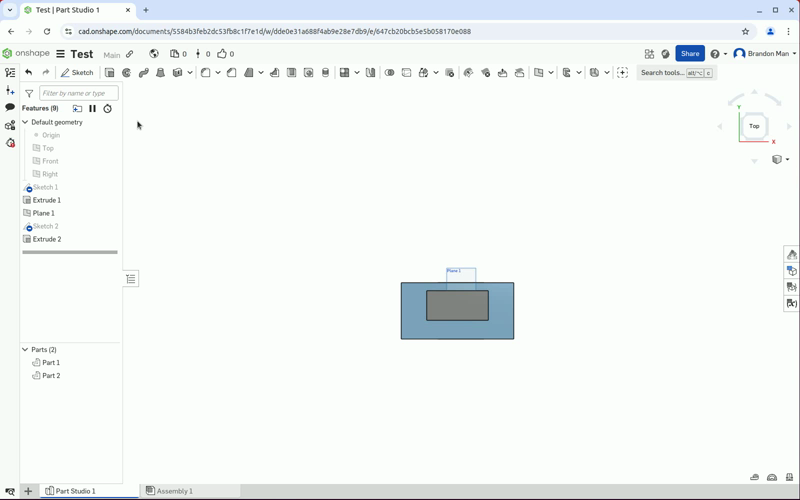
mouse_move(73, 189)
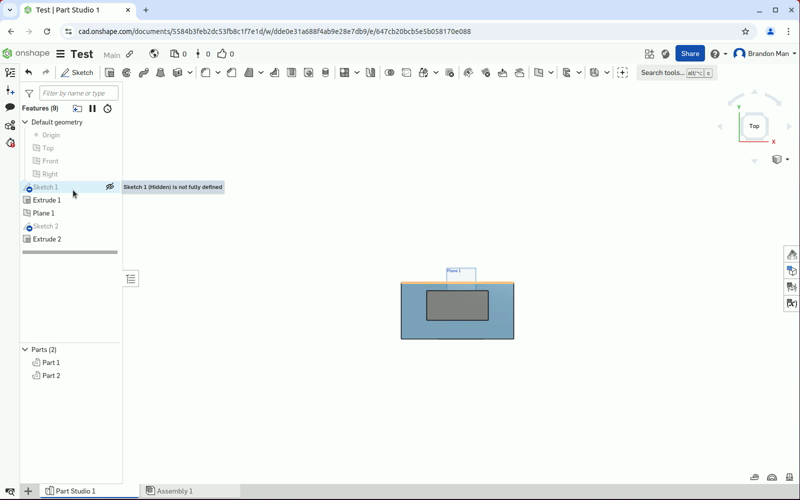
click(73, 189)
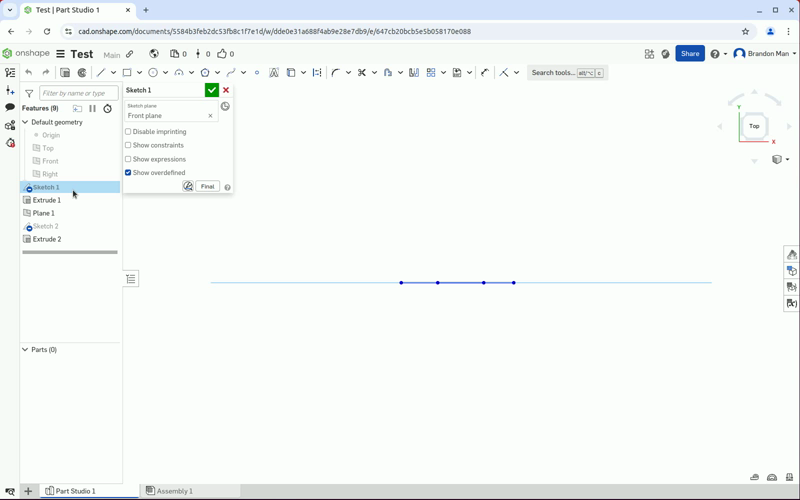
mouse_move(229, 92)
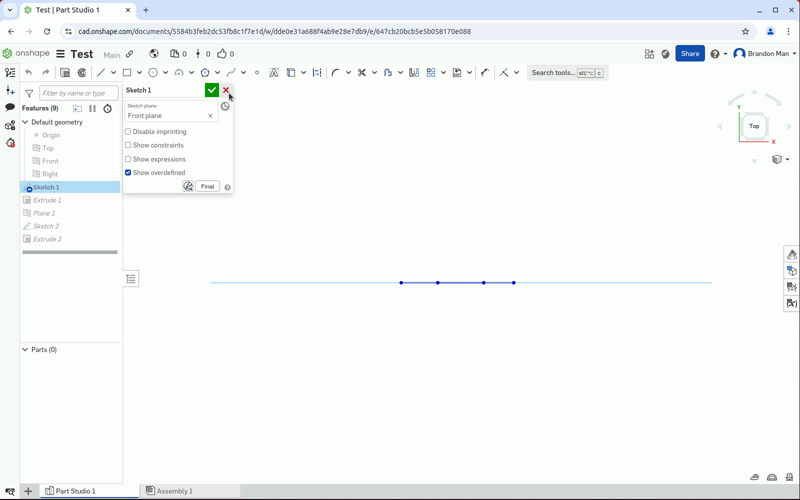
click(229, 92)
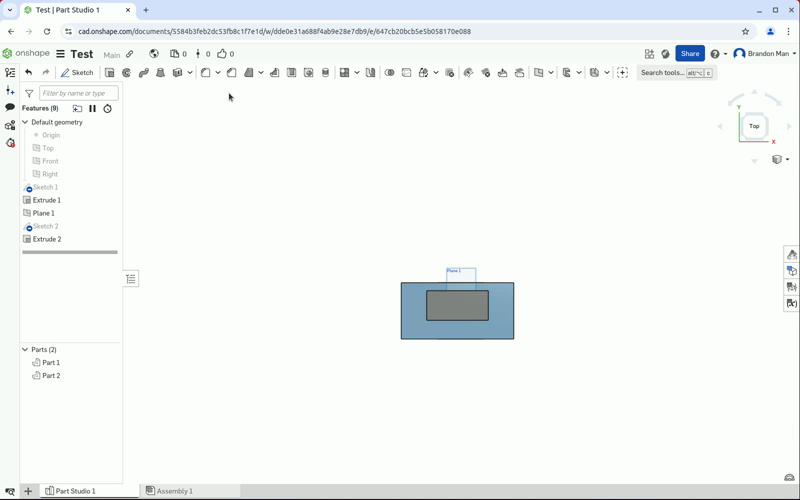
mouse_move(73, 352)
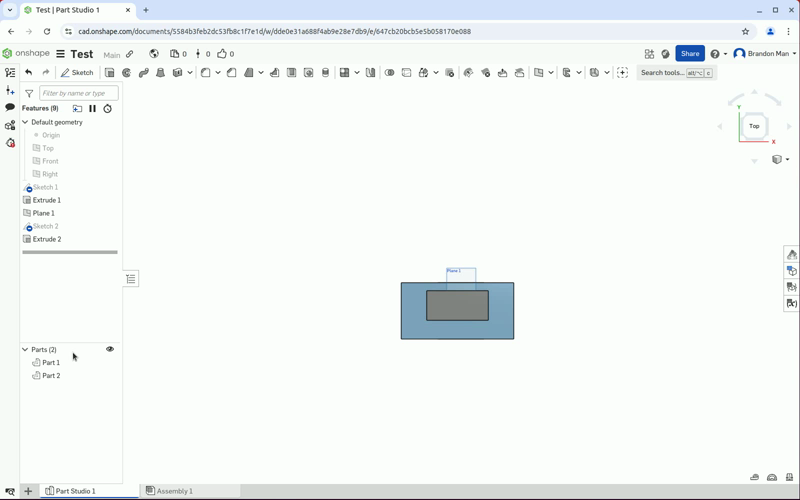
key(y)
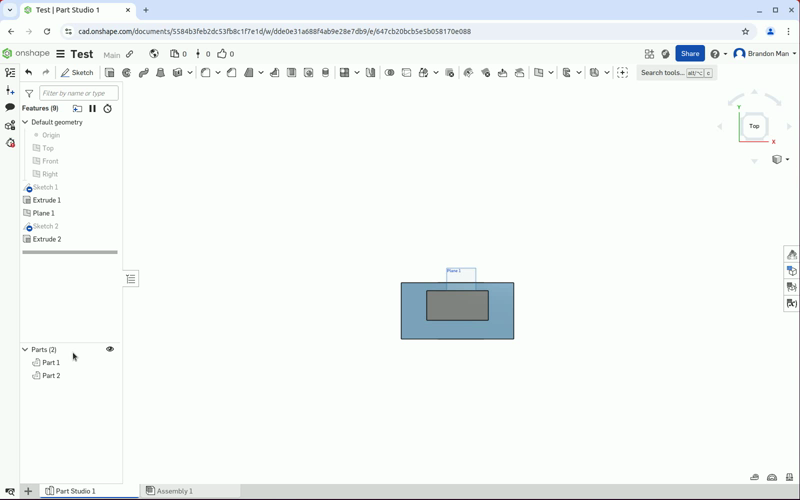
key(shift+p)
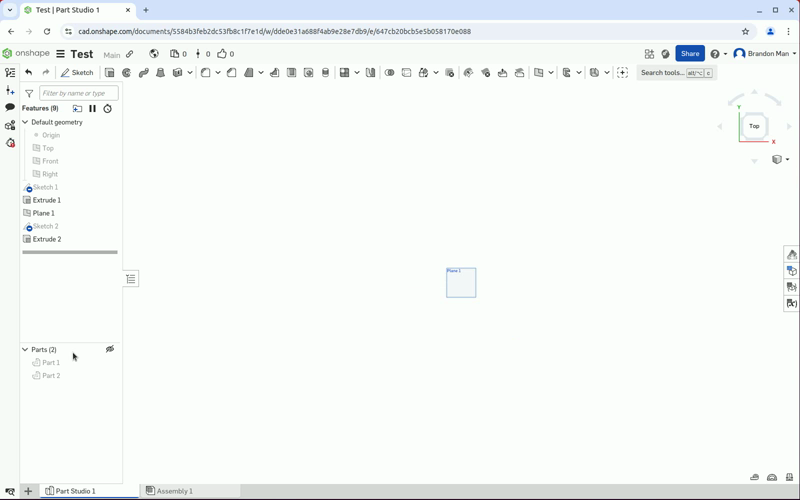
key(space)
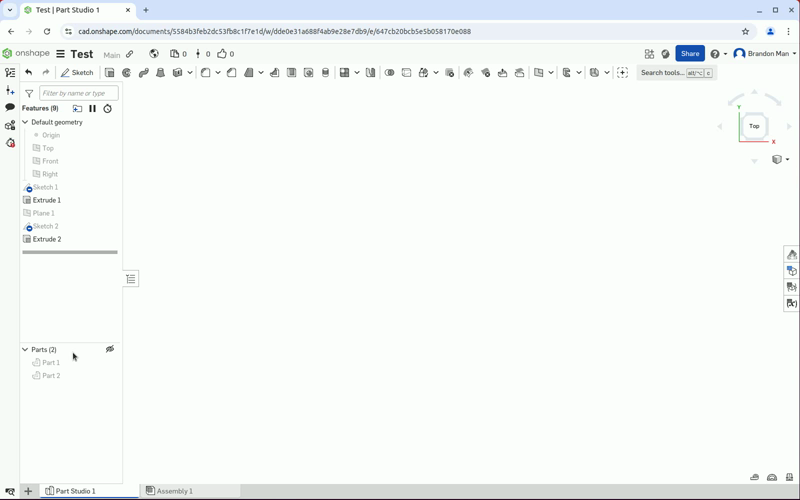
key_down(shift)
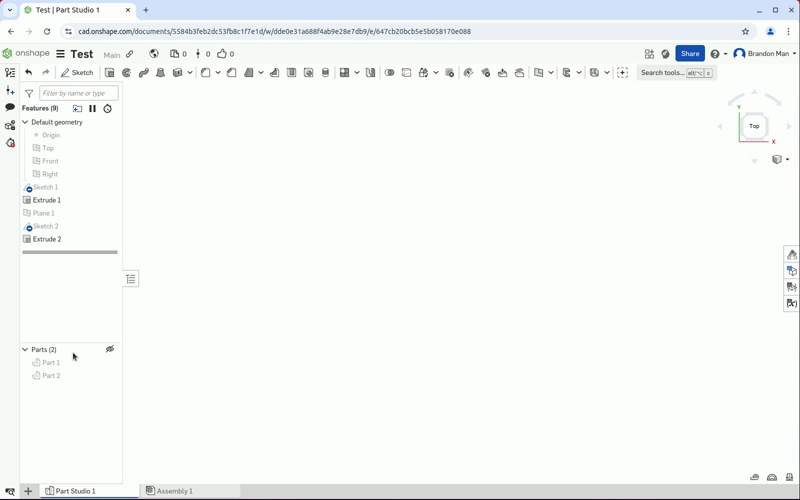
key(up)
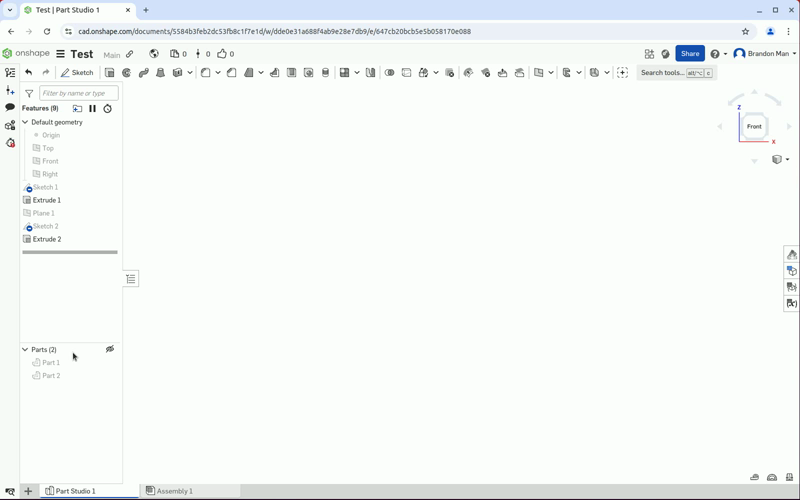
key_up(shift)
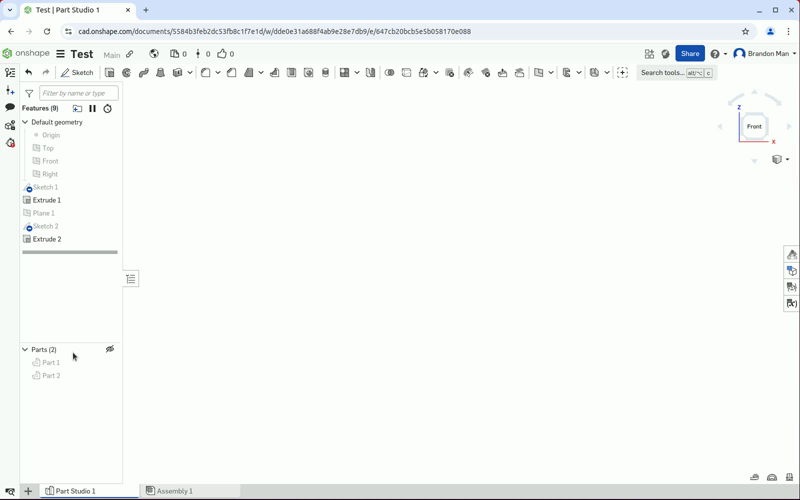
key(space)
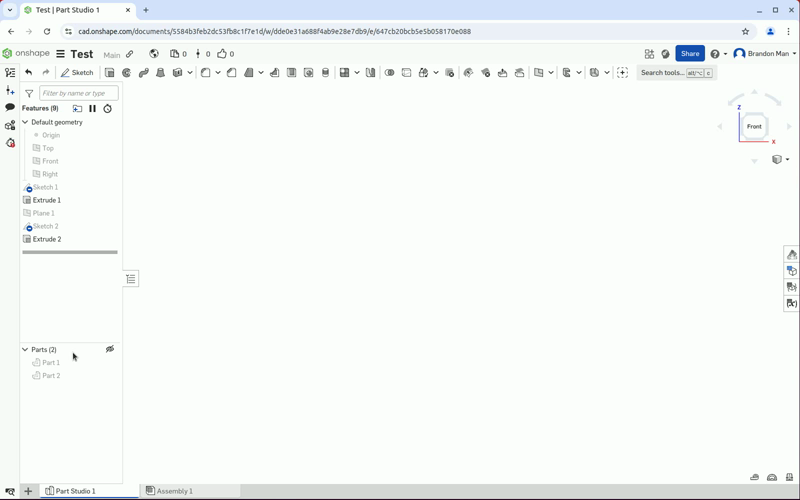
key_down(shift)
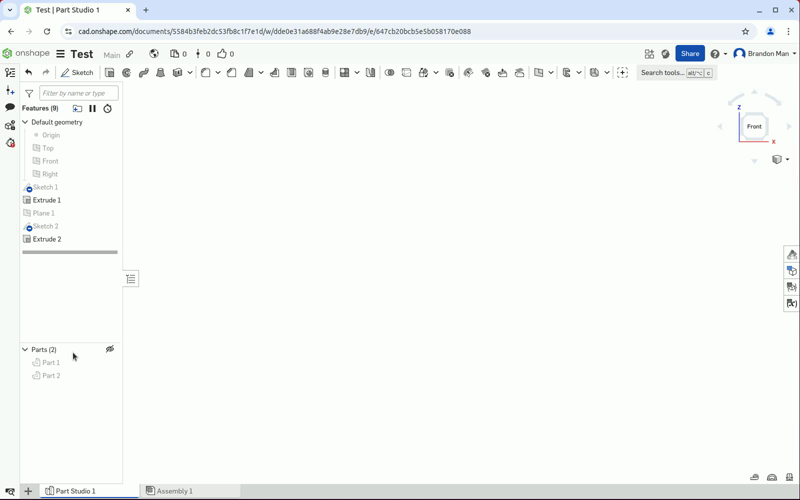
key(left)
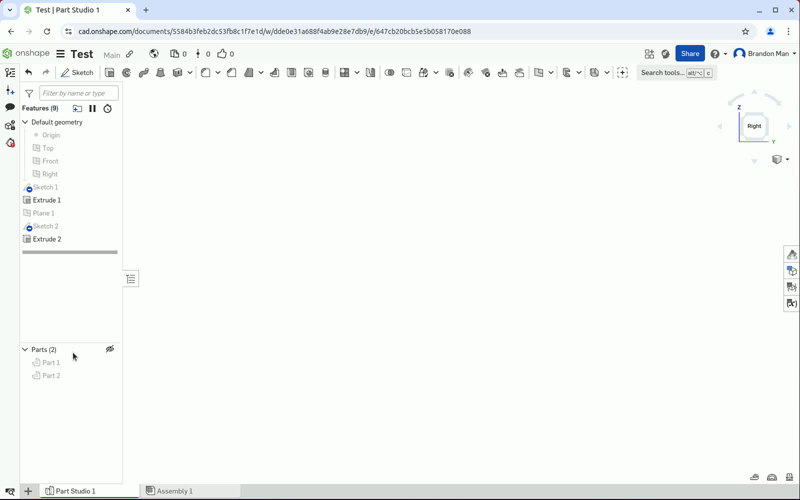
key_up(shift)
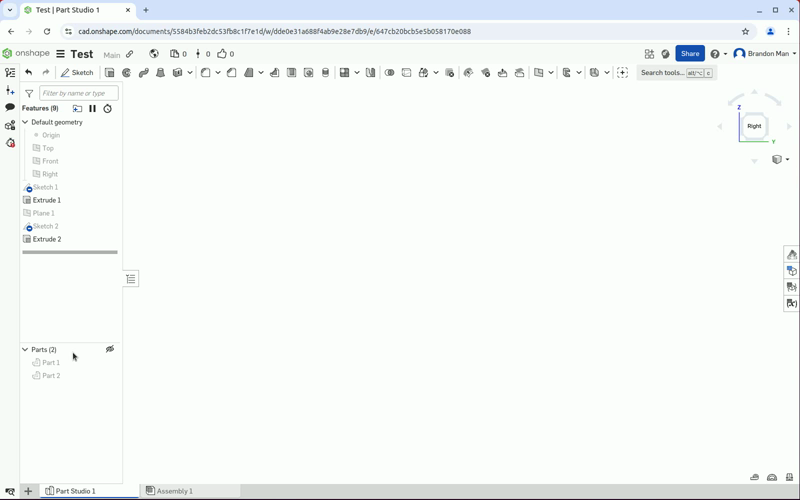
mouse_move(73, 352)
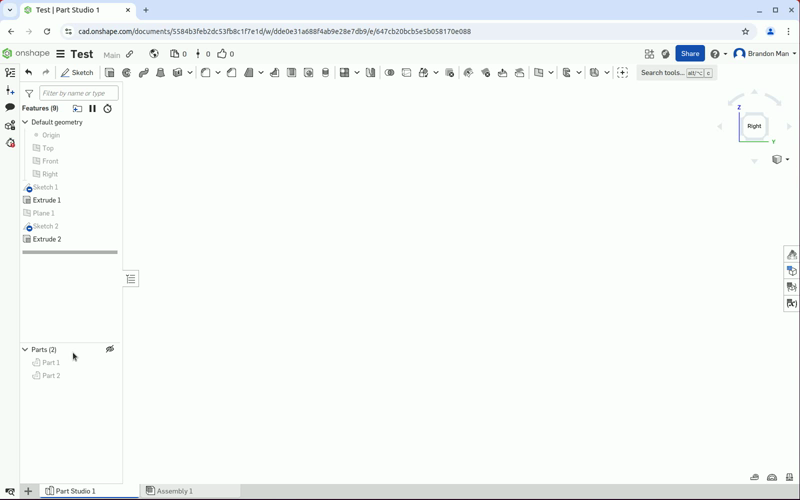
key(shift+y)
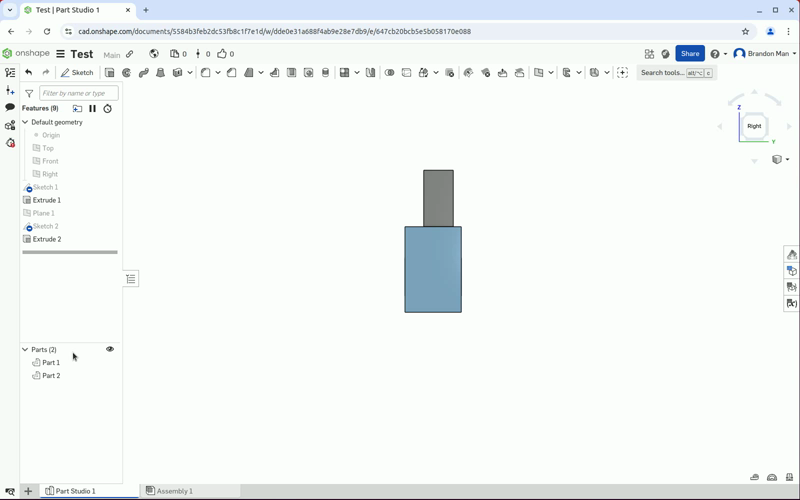
mouse_move(541, 75)
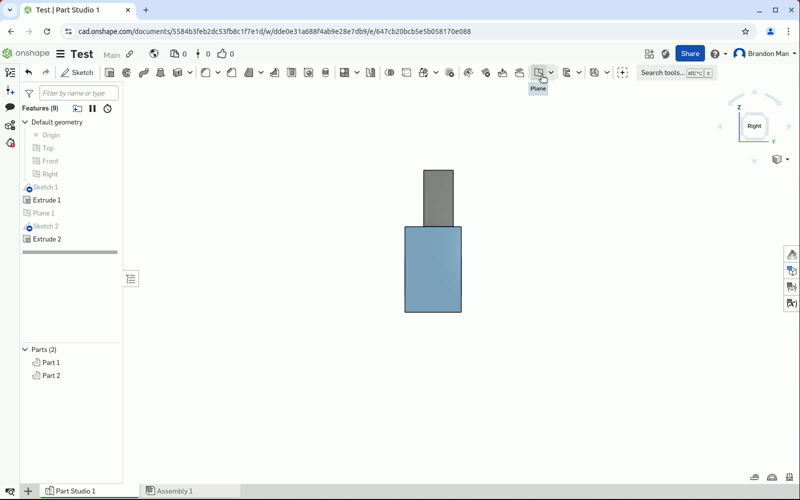
click(541, 75)
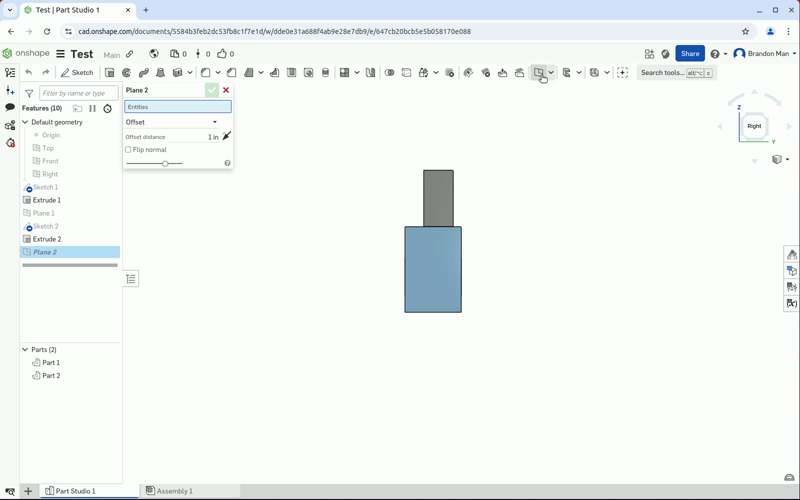
mouse_move(73, 176)
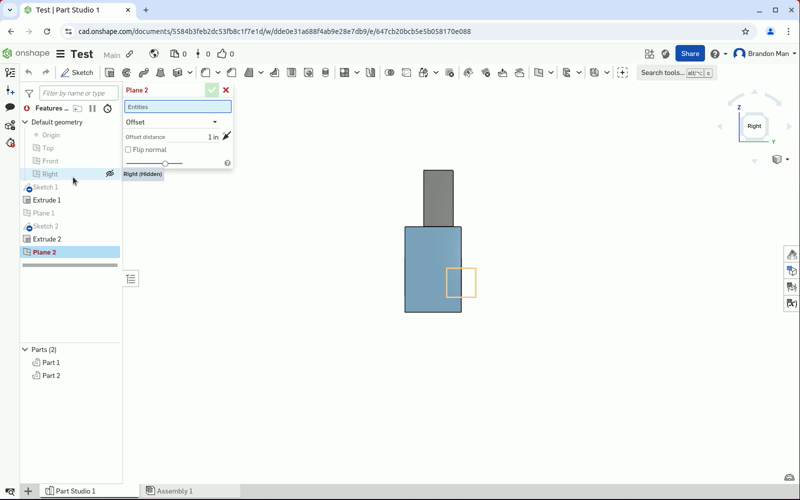
click(73, 176)
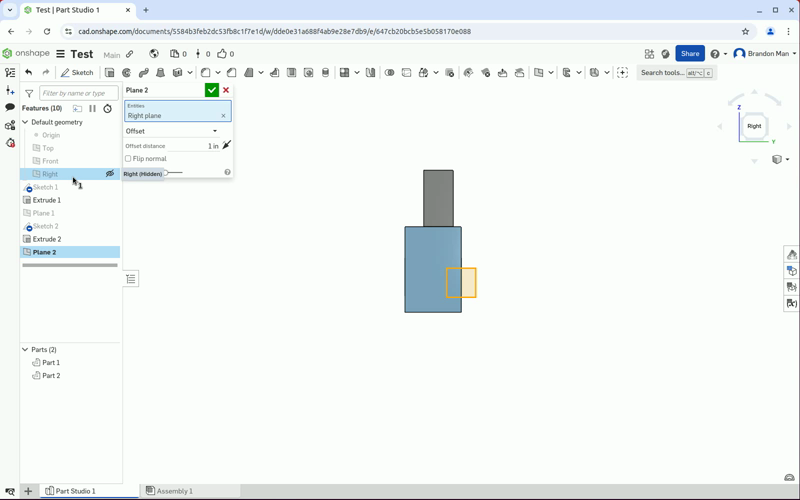
key(tab, 2)
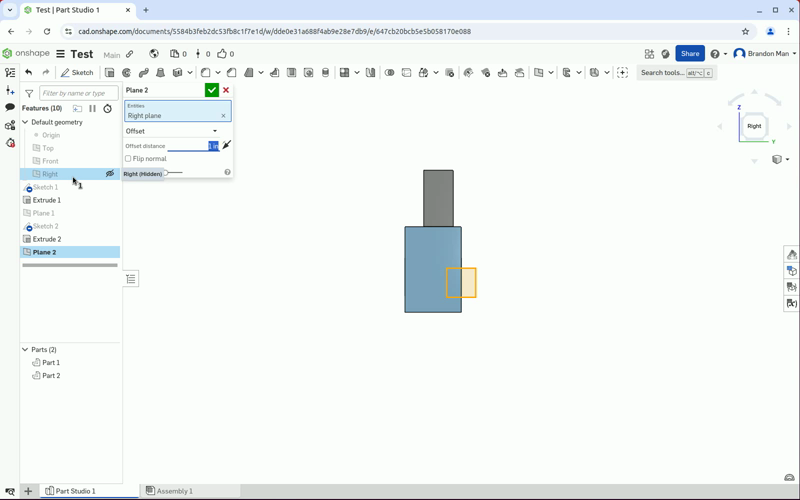
text(10.845)
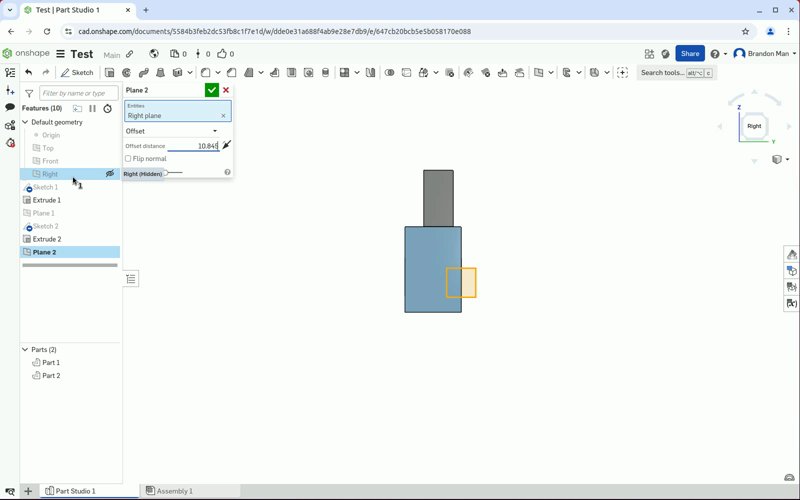
key(enter, 2)
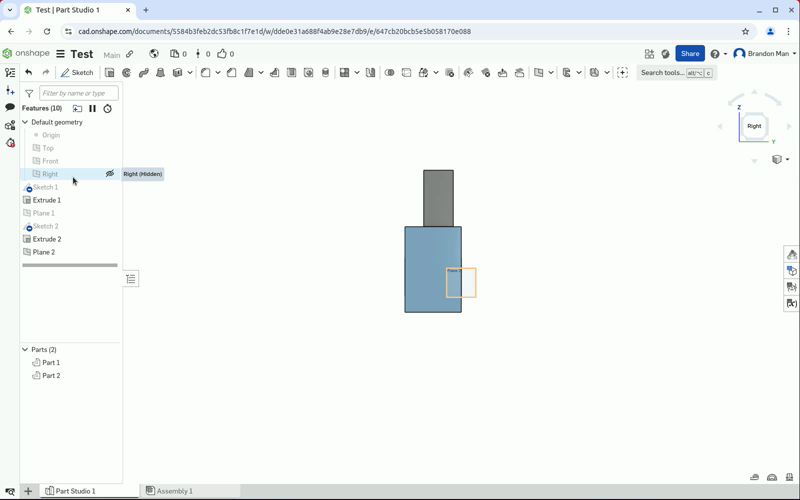
key(shift+s)
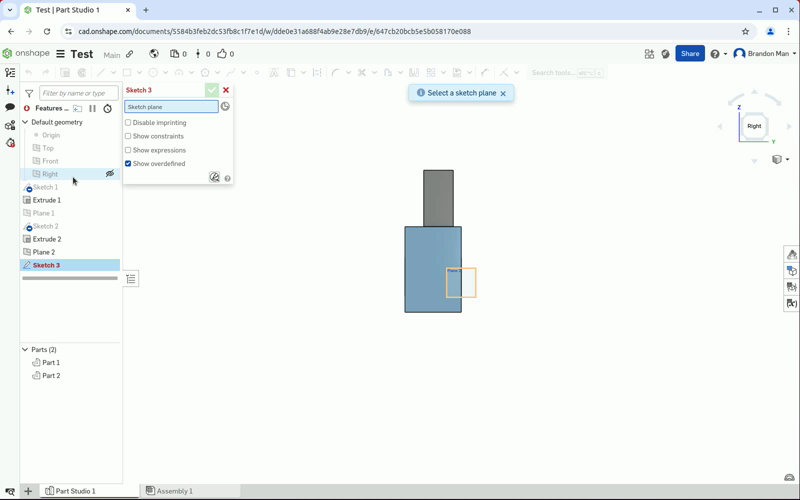
mouse_move(73, 254)
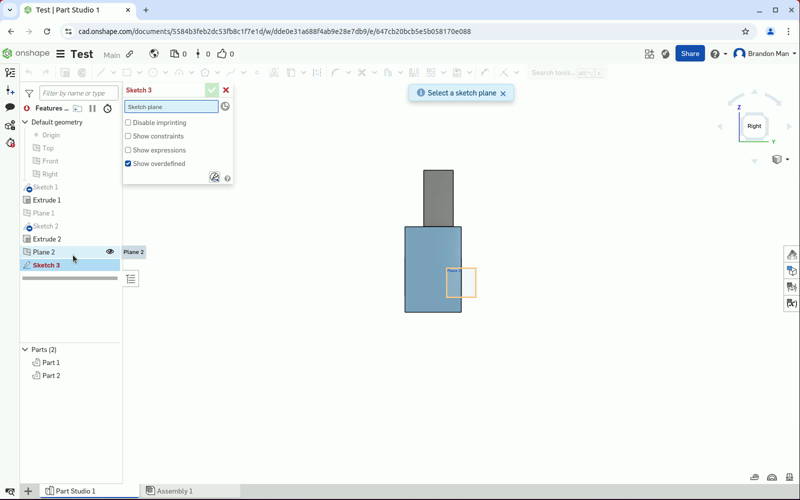
click(73, 254)
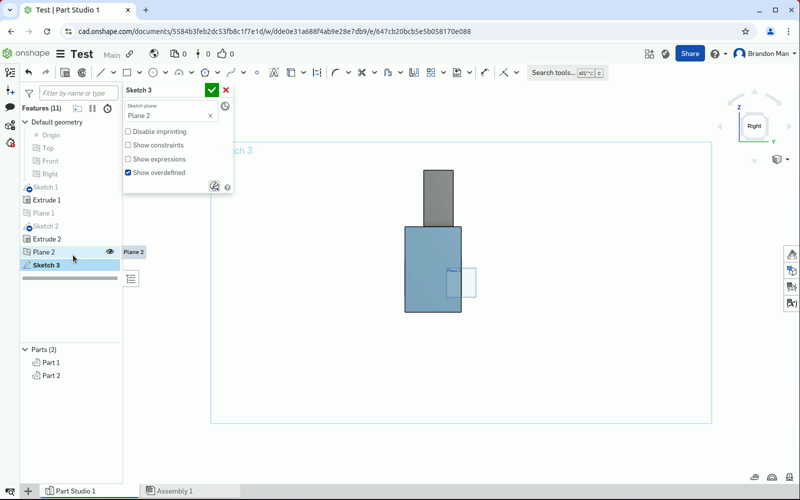
mouse_move(73, 352)
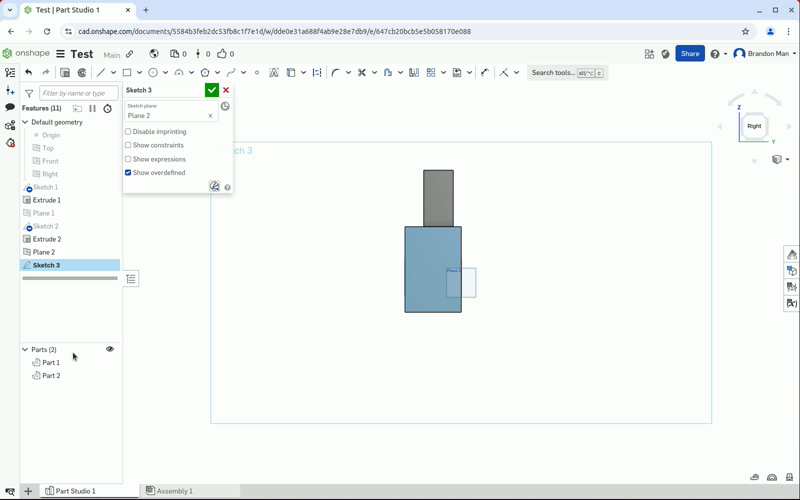
key(y)
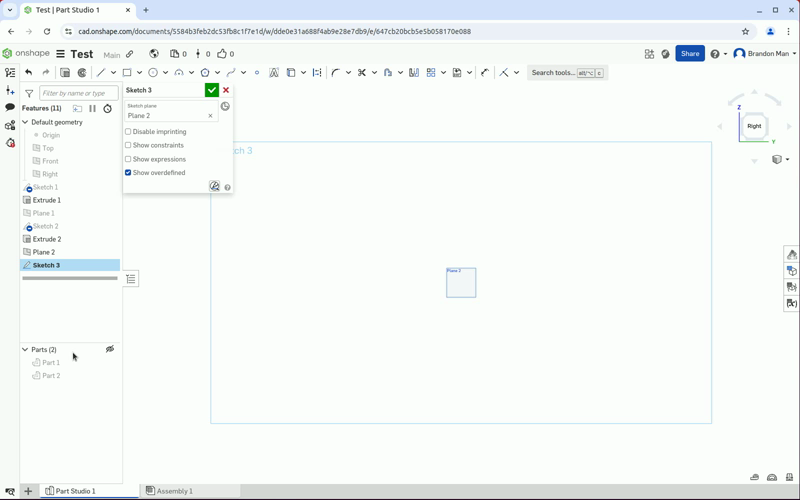
key(l)
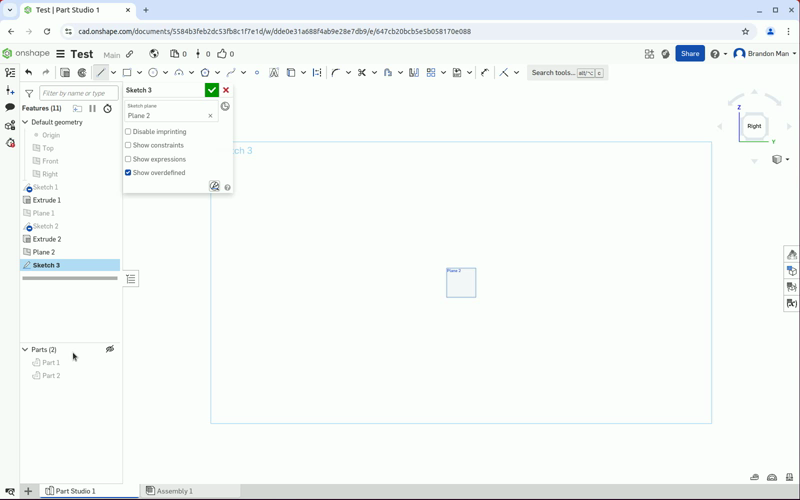
key_down(shift)
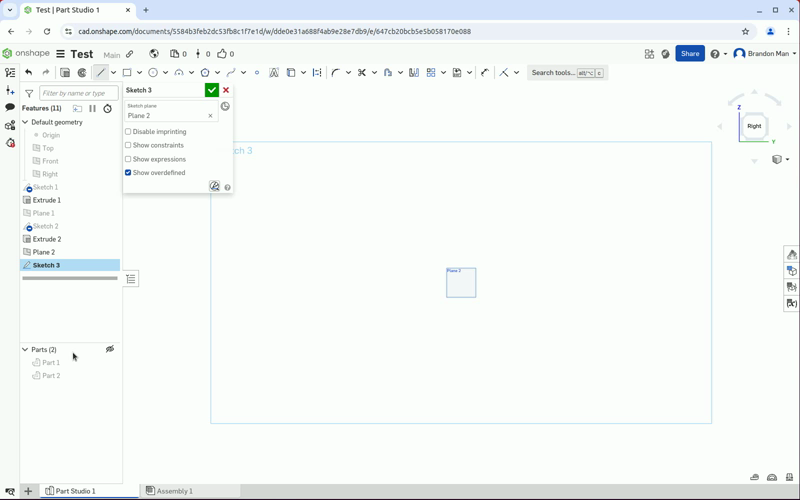
mouse_move(422, 270)
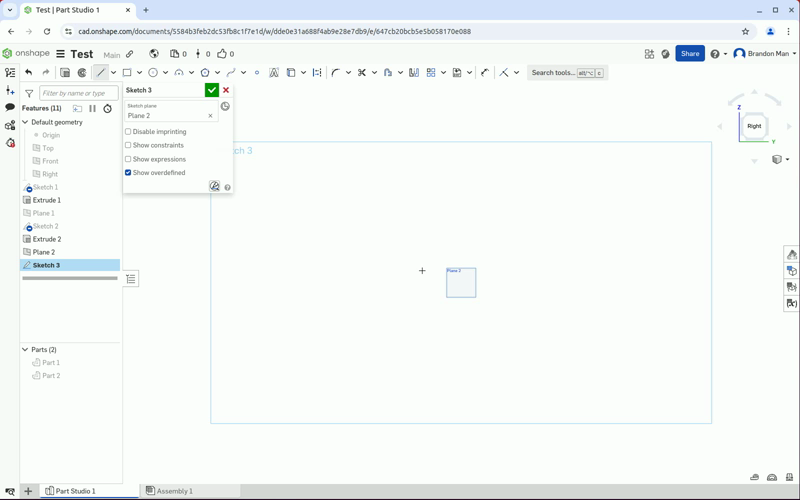
click(422, 270)
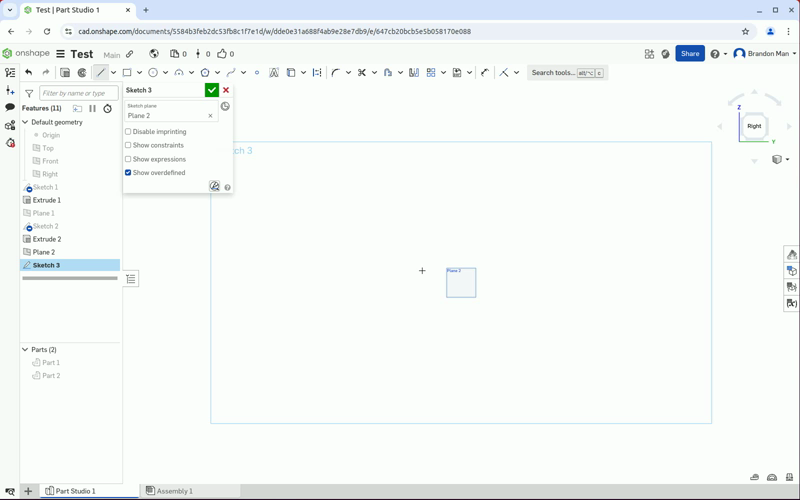
key_up(shift)
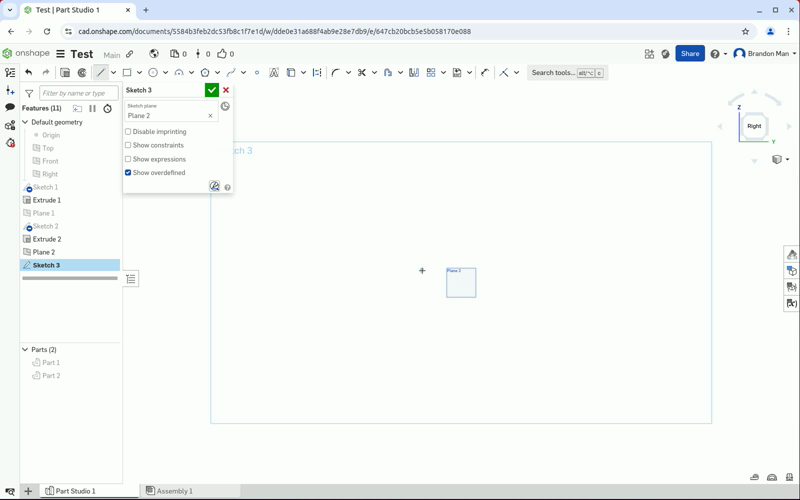
key_down(shift)
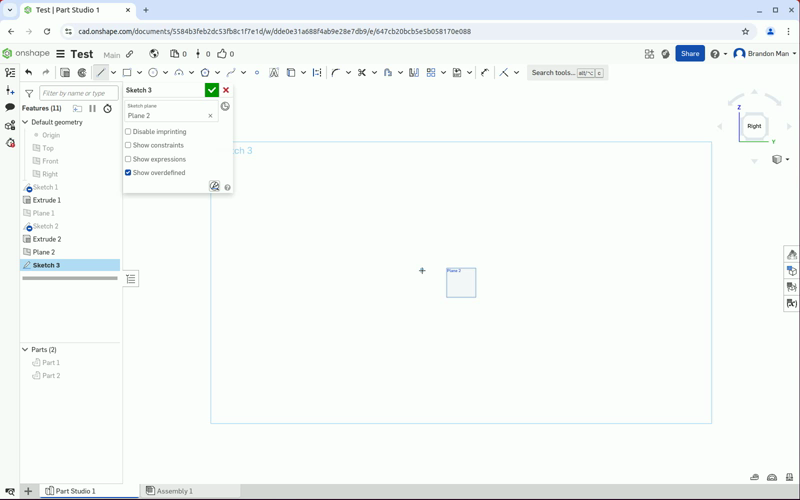
mouse_move(452, 270)
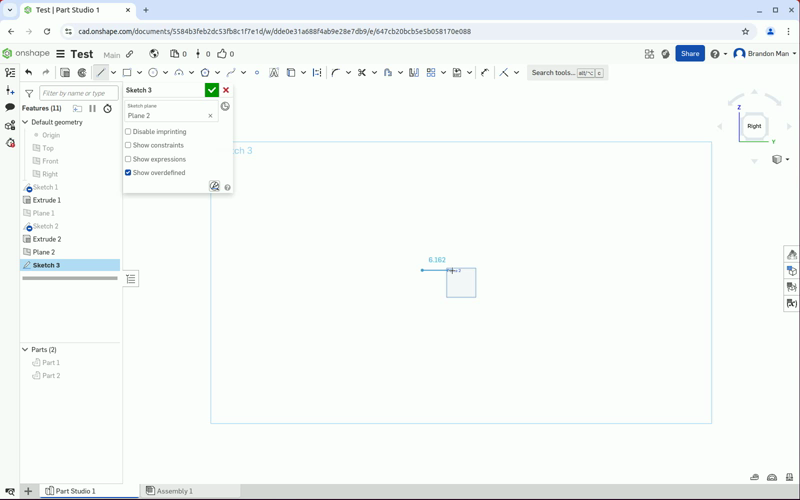
mouse_move(446, 270)
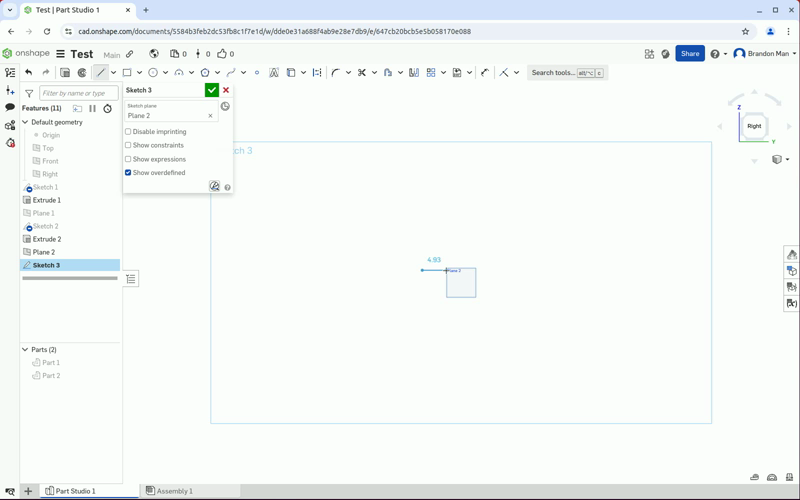
click(446, 270)
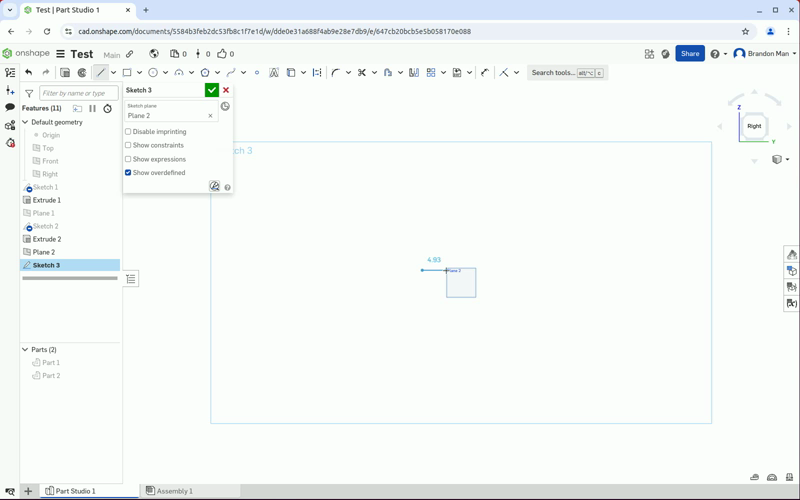
key_up(shift)
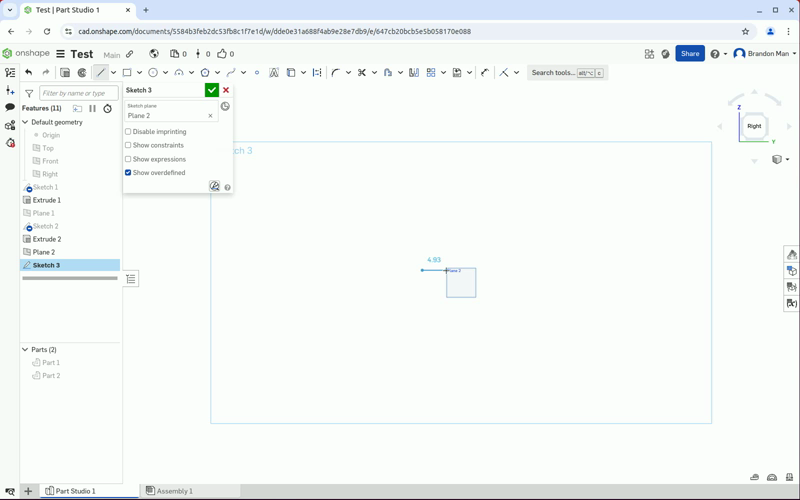
key_down(shift)
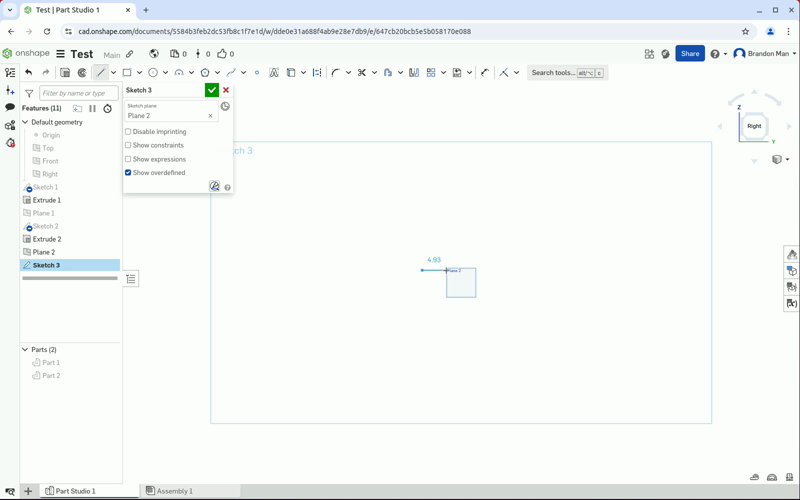
mouse_move(476, 270)
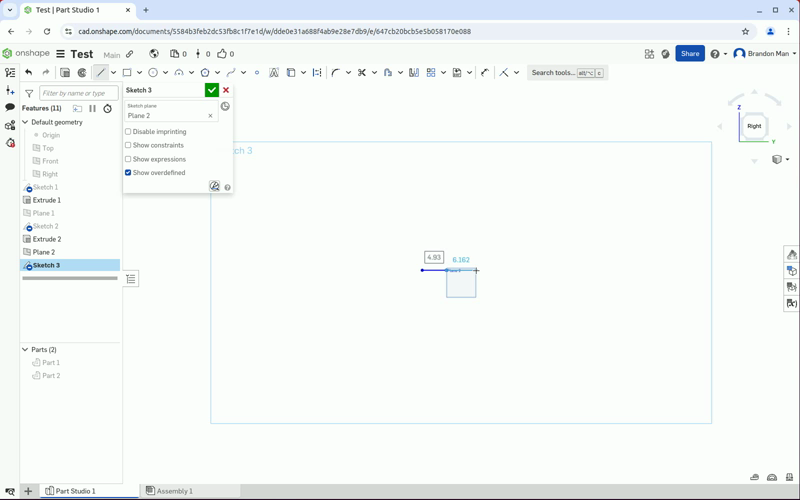
mouse_move(446, 246)
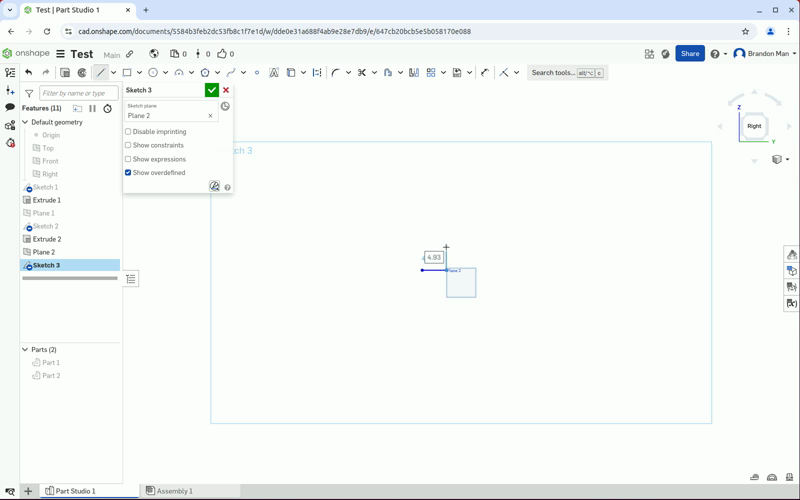
click(446, 246)
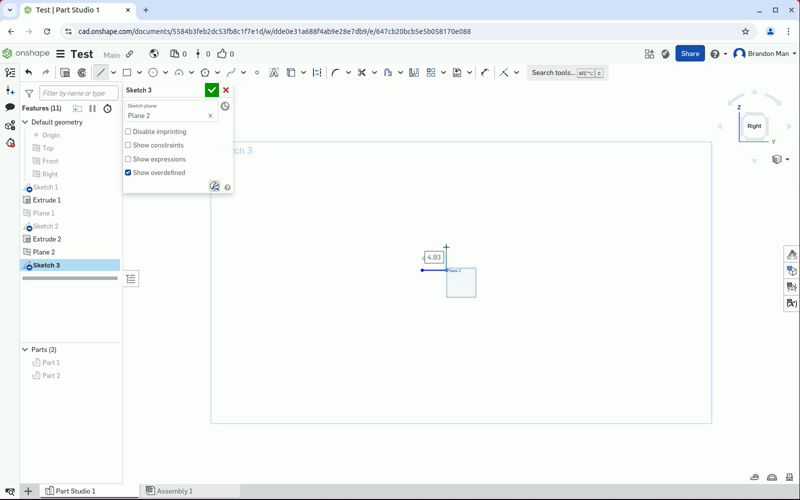
key_up(shift)
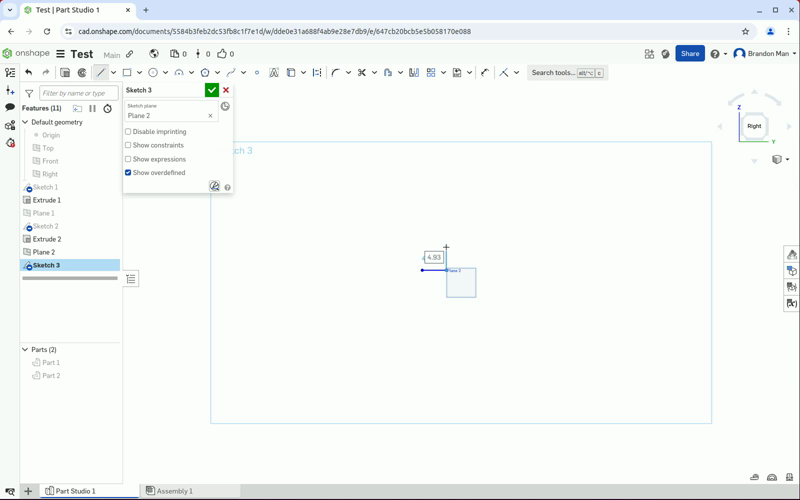
key_down(shift)
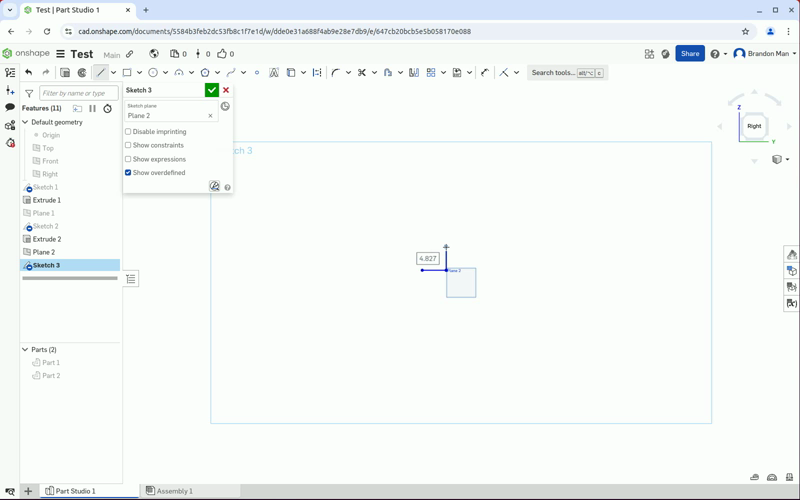
mouse_move(476, 246)
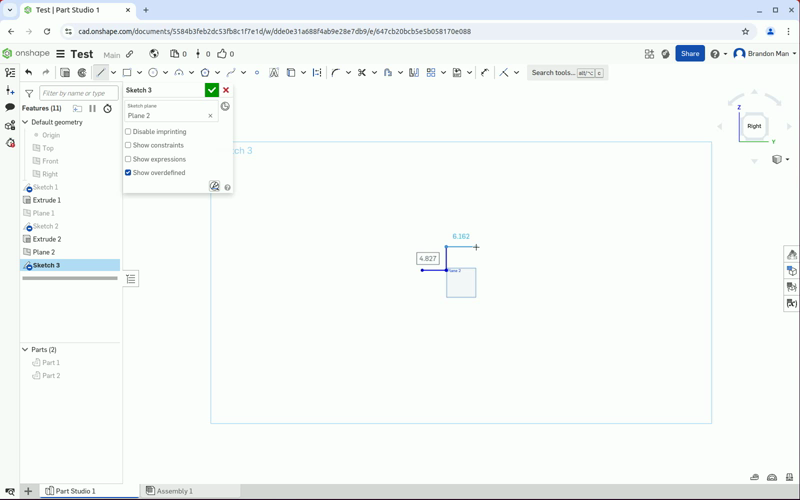
mouse_move(422, 246)
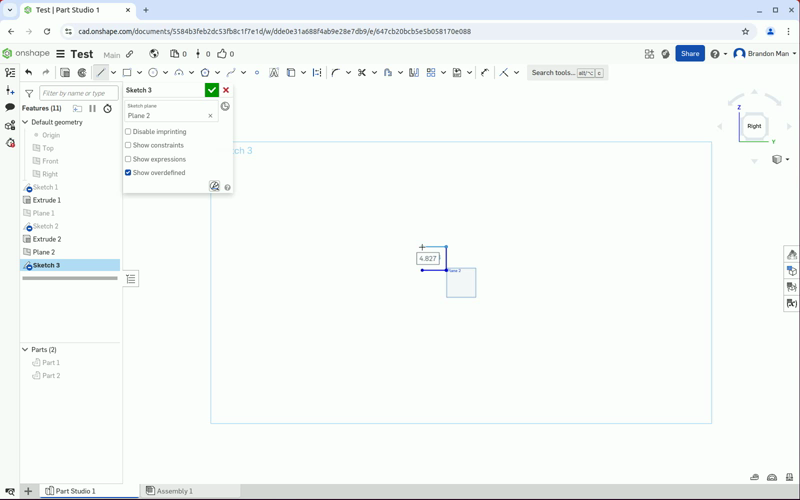
click(422, 246)
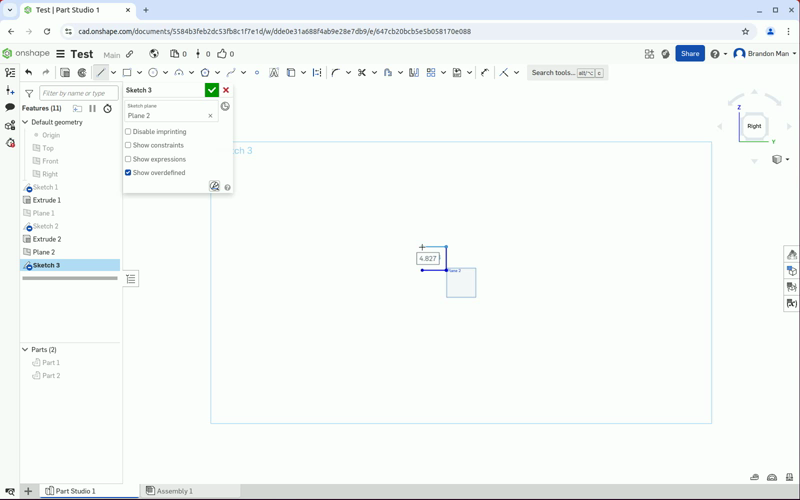
key_up(shift)
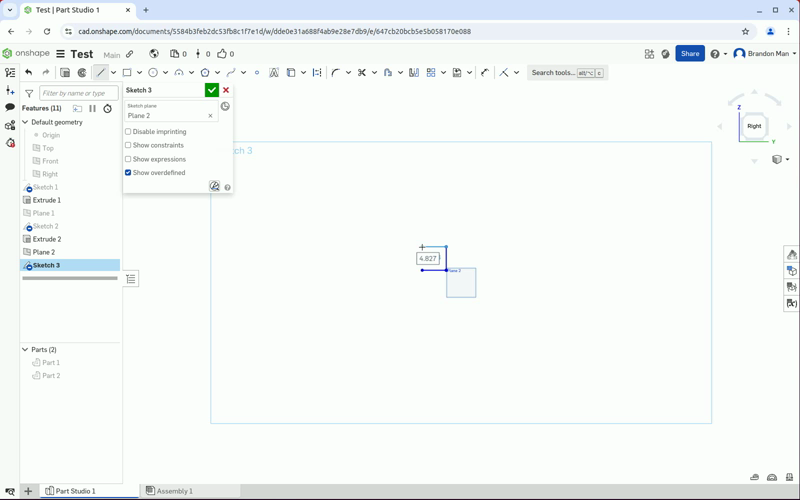
mouse_move(452, 246)
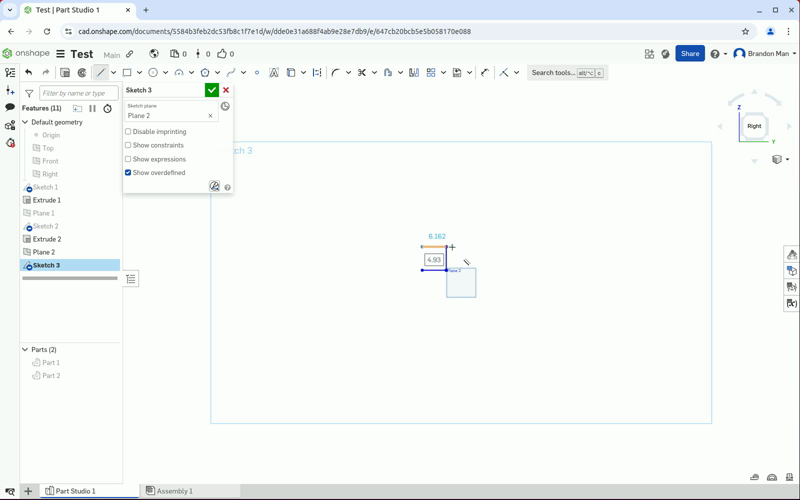
key_down(shift)
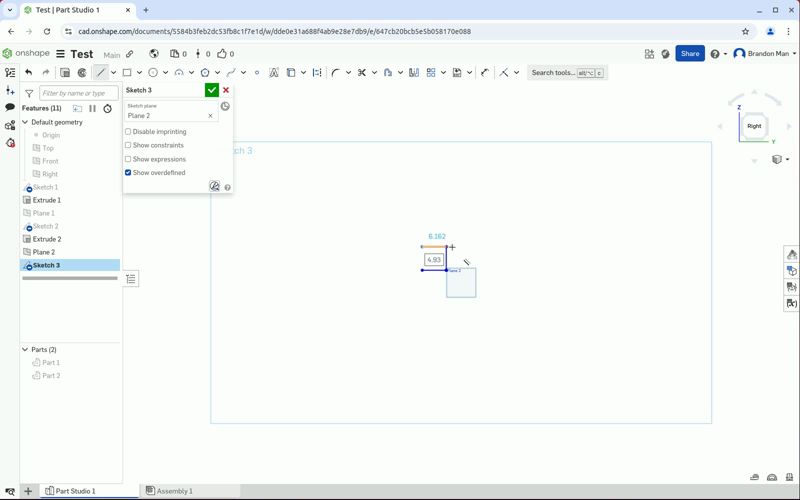
mouse_move(422, 270)
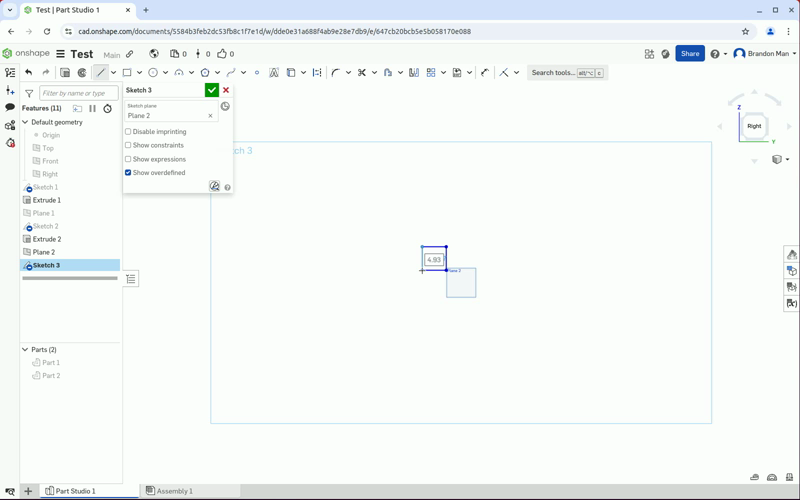
key_up(shift)
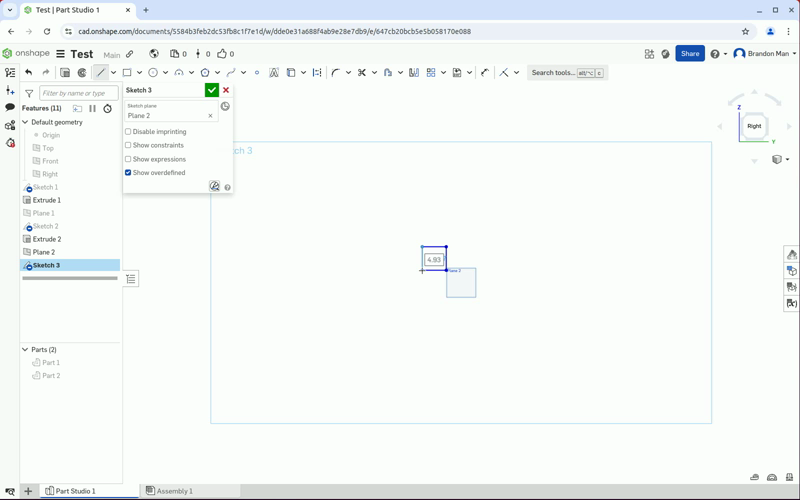
click(422, 270)
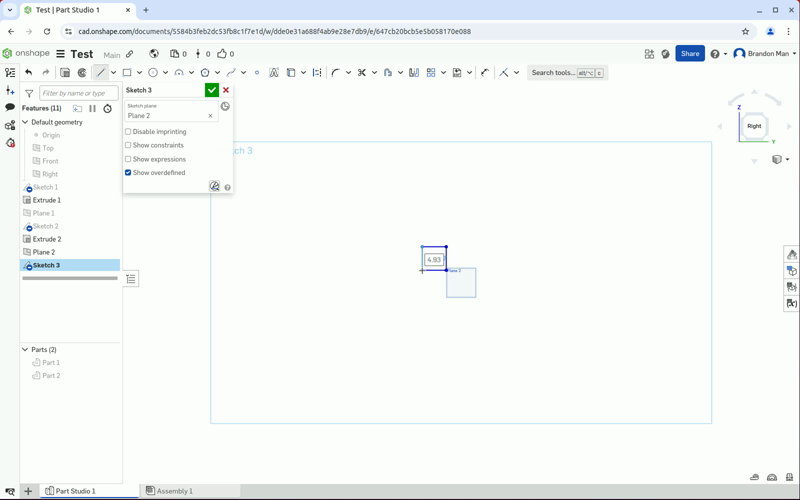
key(esc)
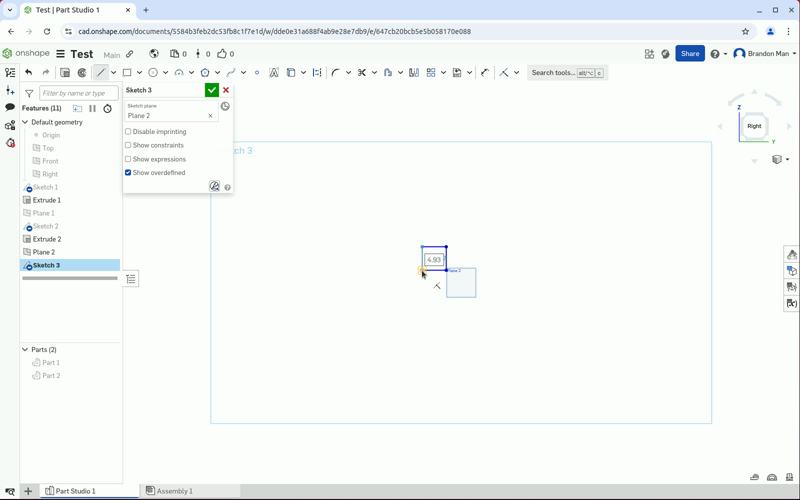
mouse_move(440, 259)
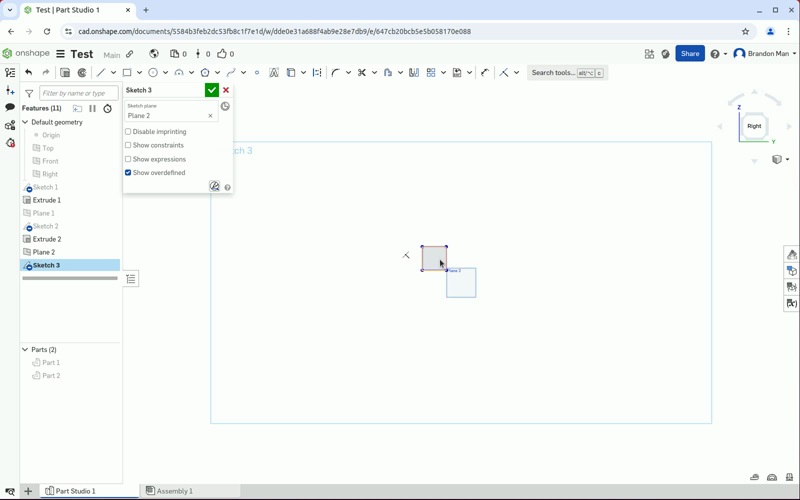
scroll(6)
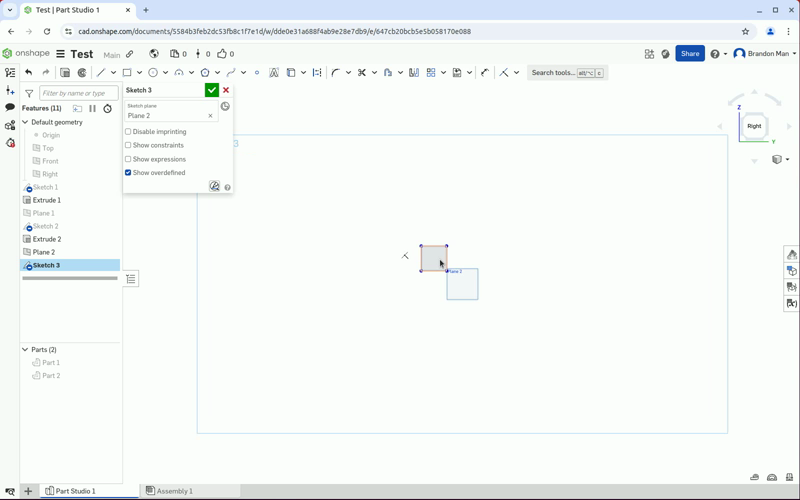
scroll(6)
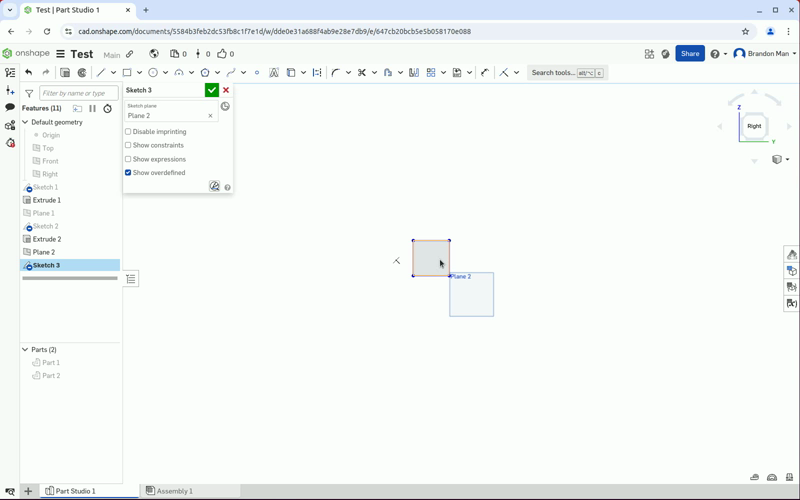
scroll(6)
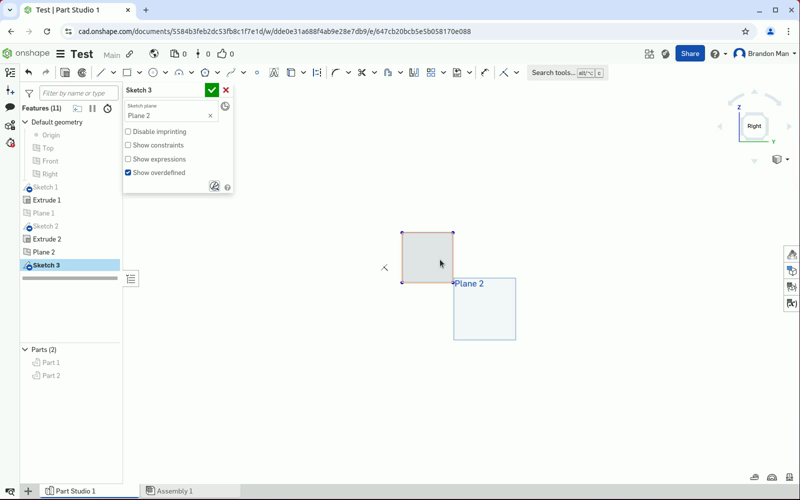
scroll(6)
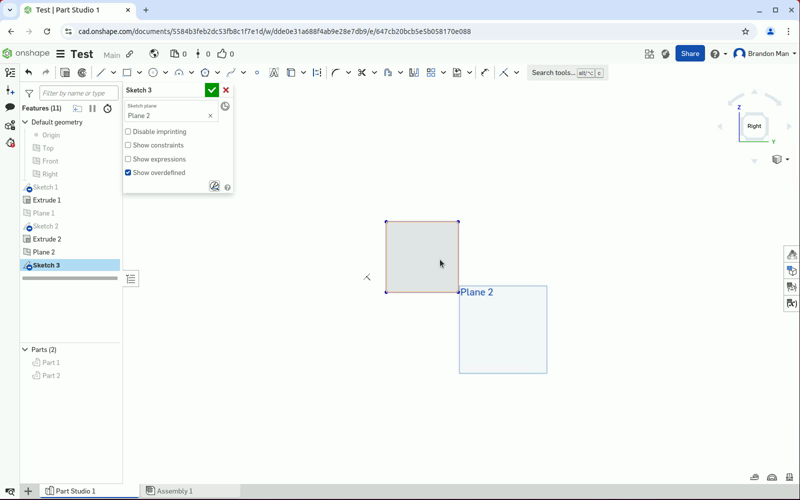
scroll(6)
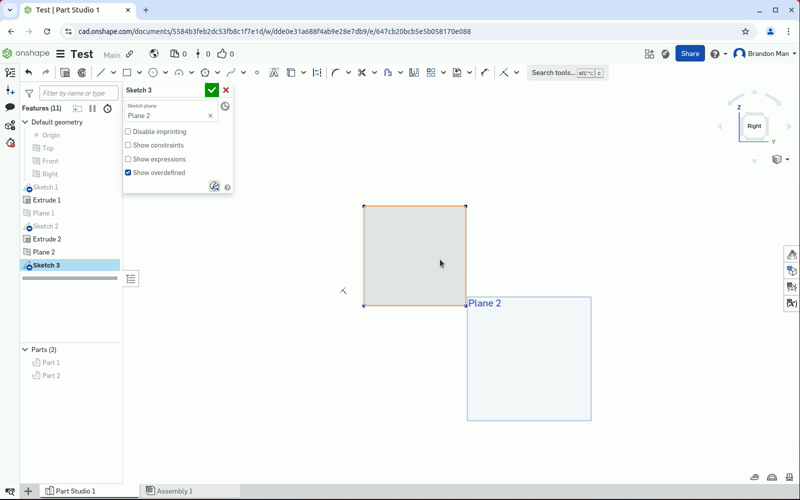
scroll(6)
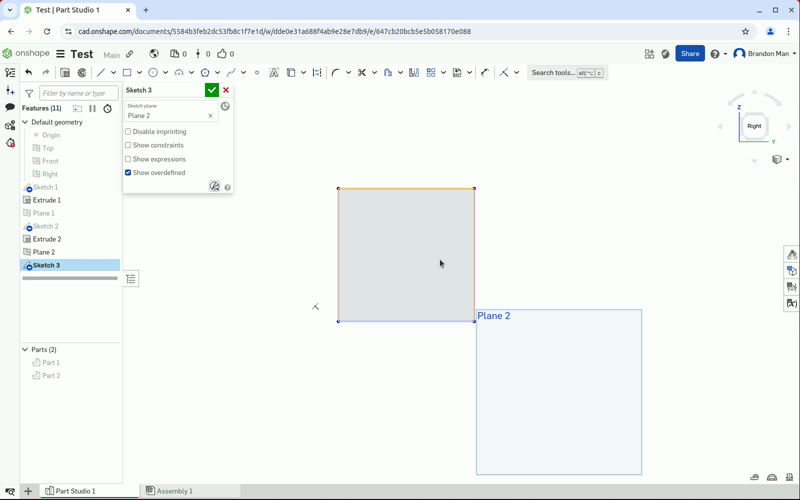
scroll(6)
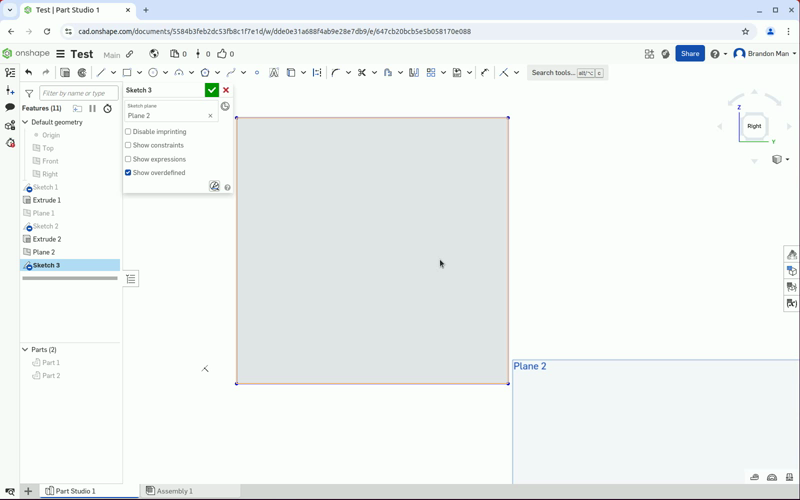
click(440, 259)
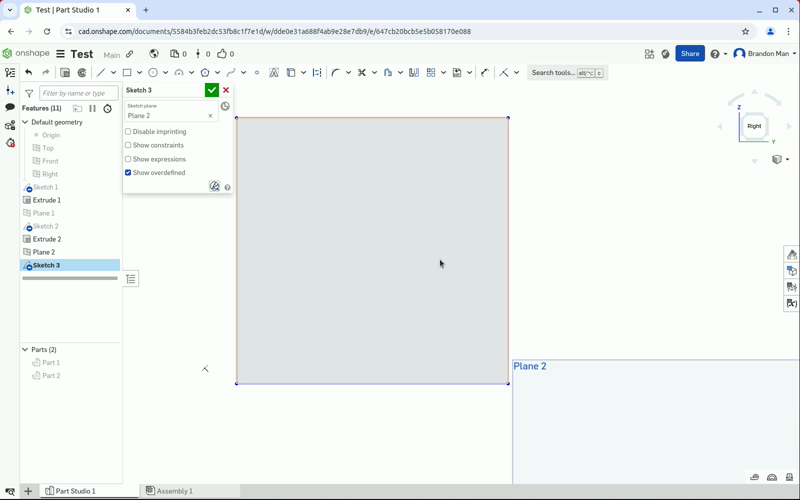
scroll(-6)
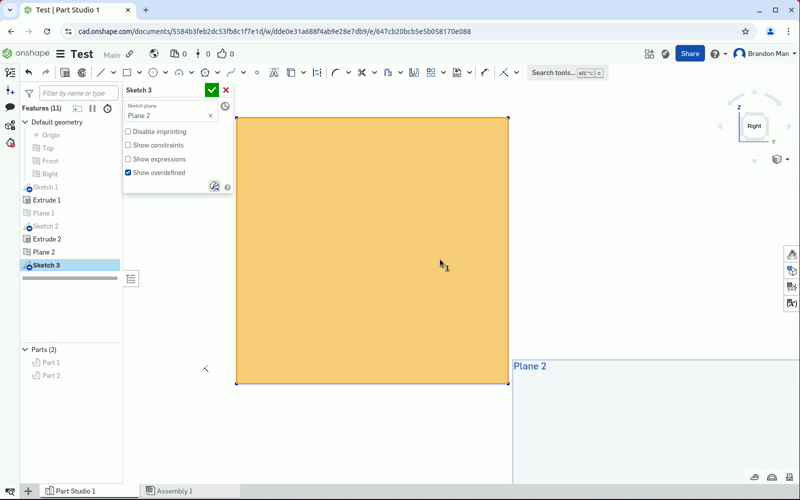
scroll(-6)
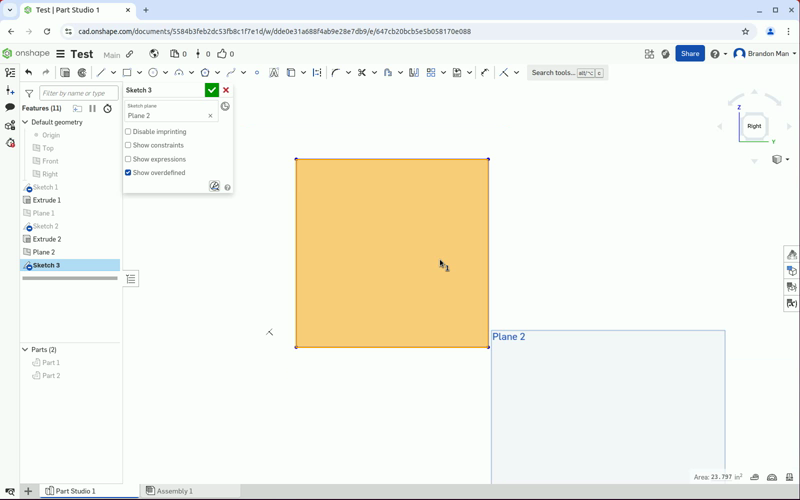
scroll(-6)
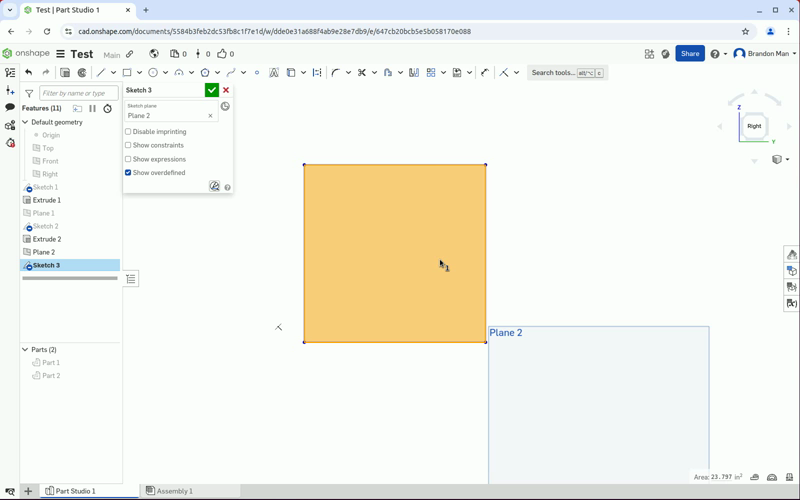
scroll(-6)
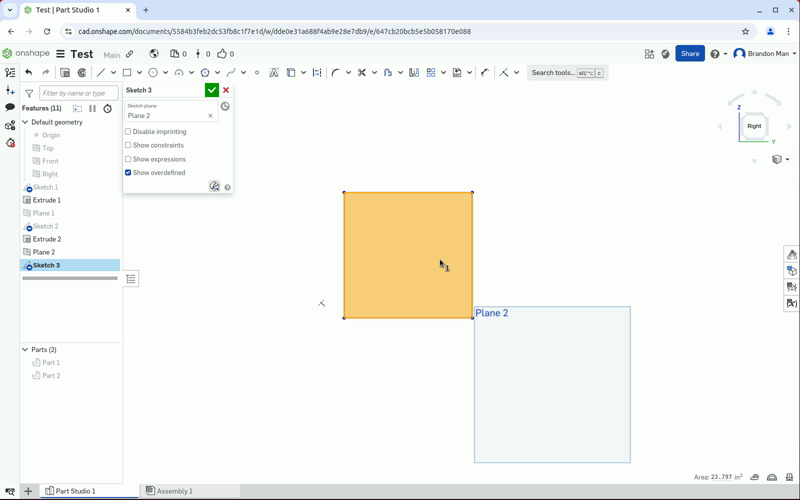
scroll(-6)
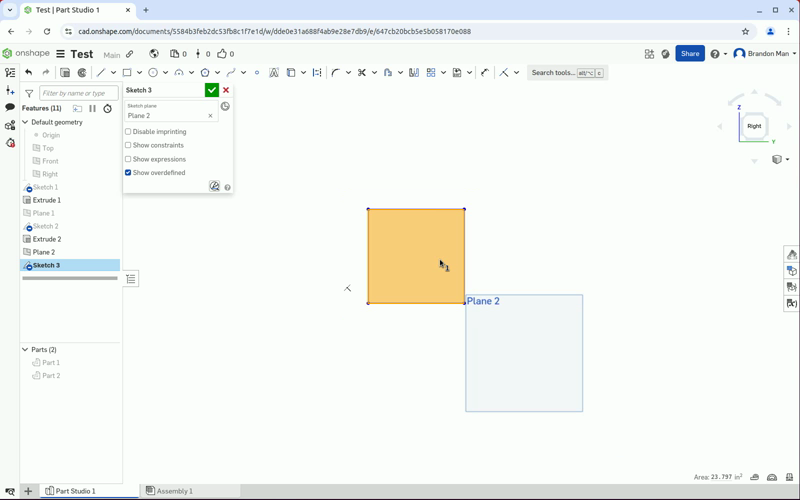
scroll(-6)
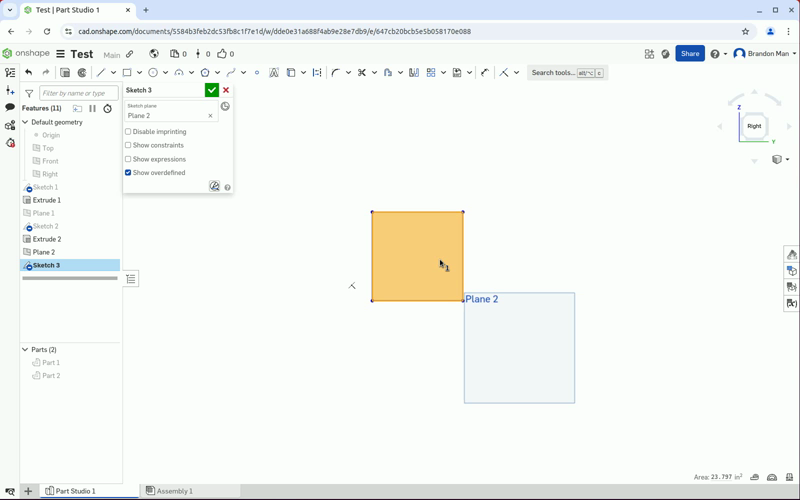
scroll(-6)
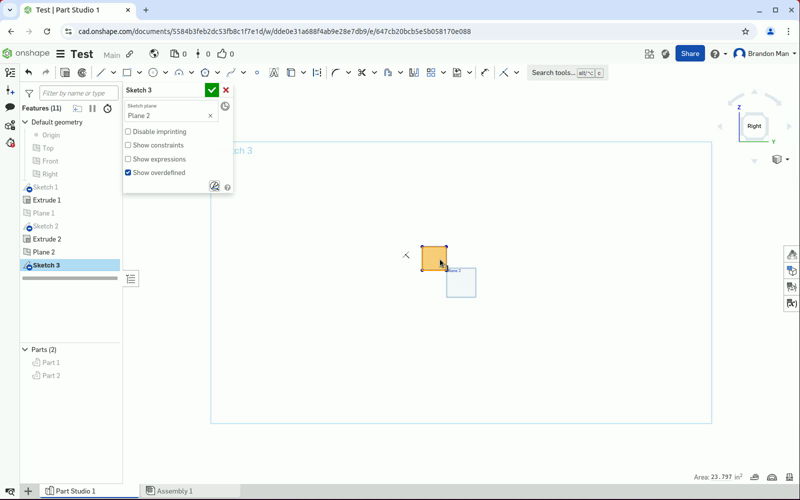
mouse_move(73, 352)
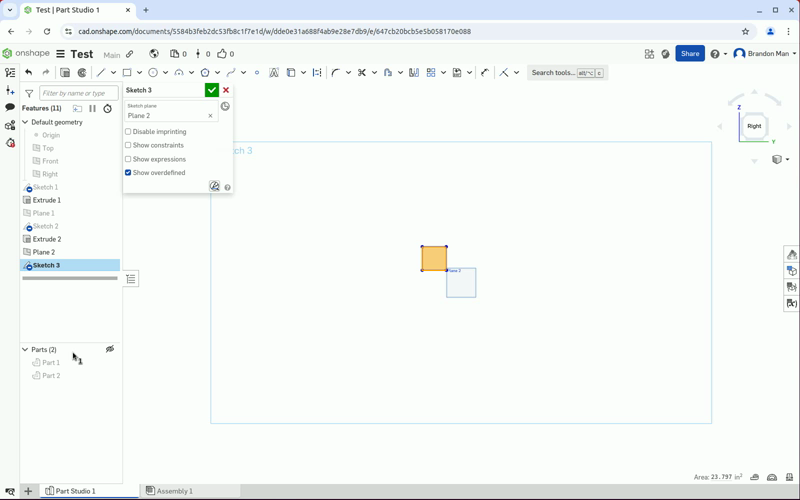
key(shift+y)
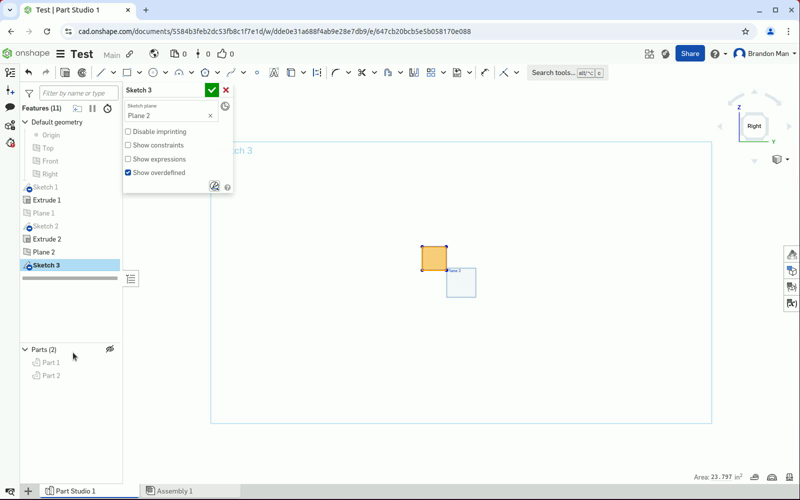
key(shift+e)
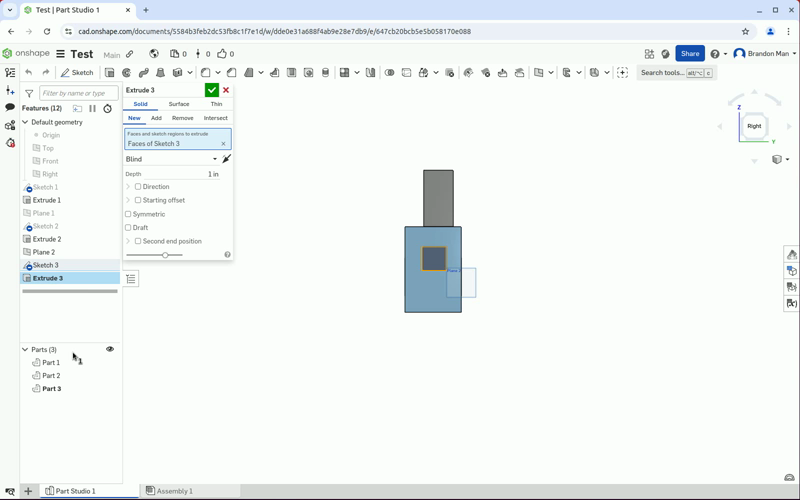
mouse_move(143, 106)
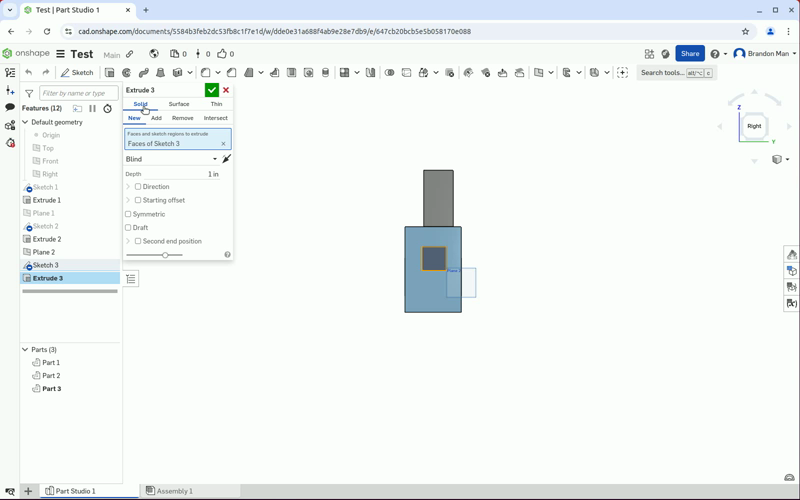
click(143, 106)
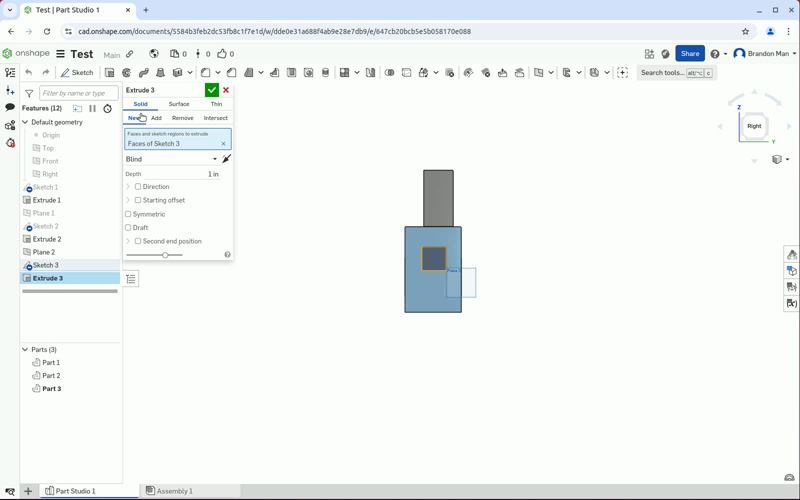
mouse_move(137, 120)
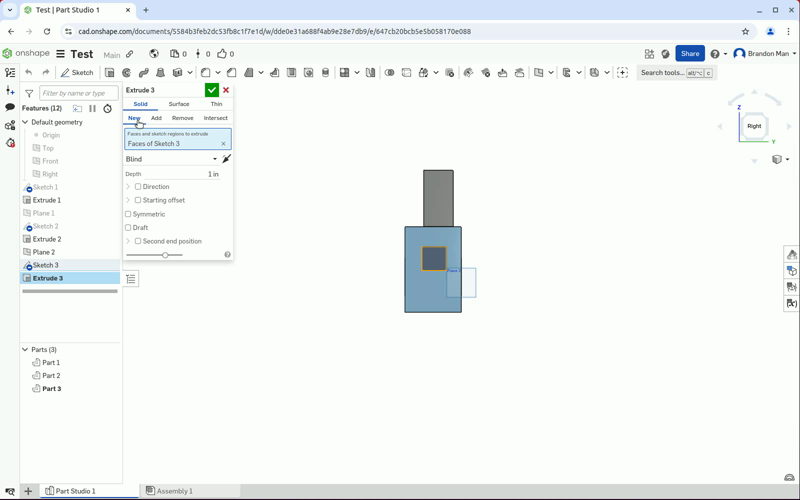
click(137, 120)
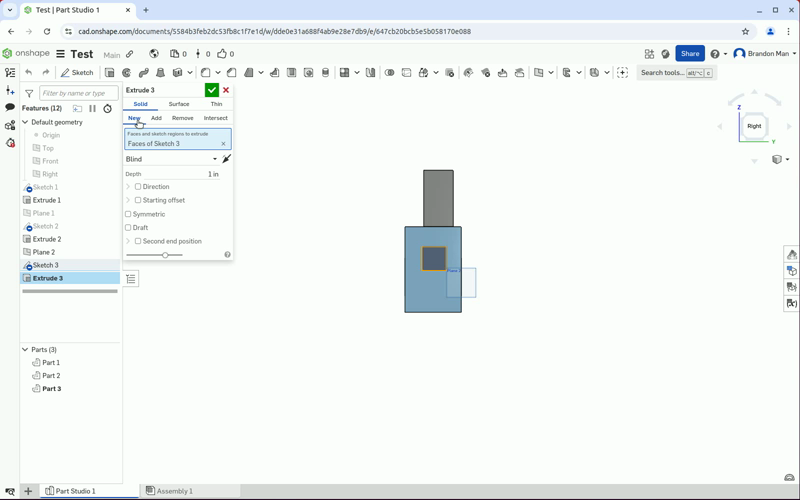
key(tab, 4)
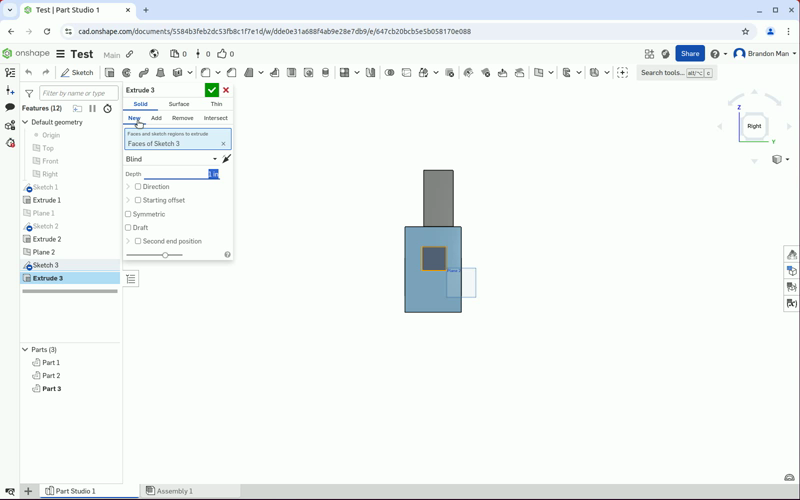
text(11.554)
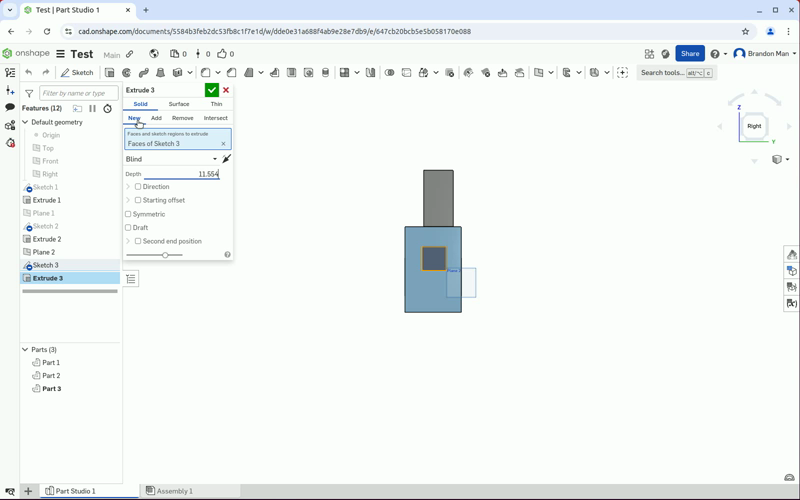
key(enter)
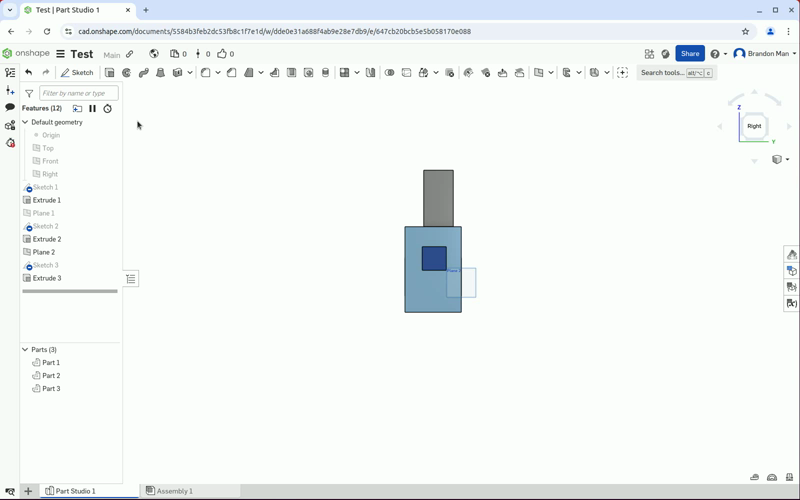
key(shift+h)
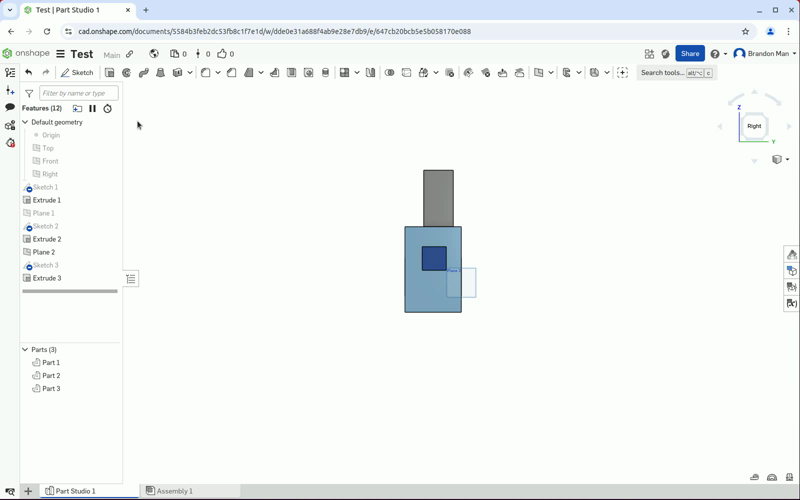
key(shift+h)
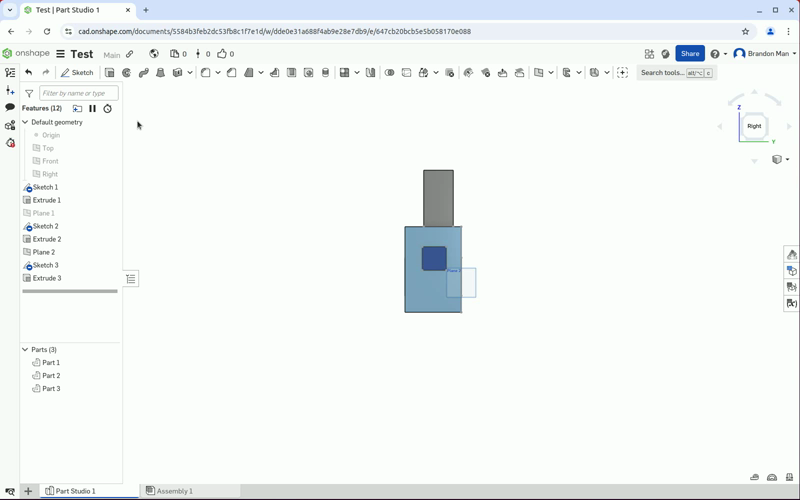
key(shift+7)
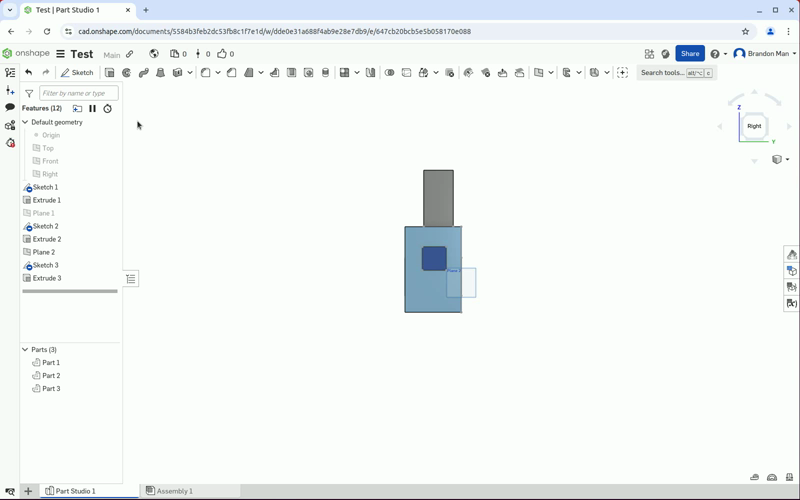
key(right, 2)
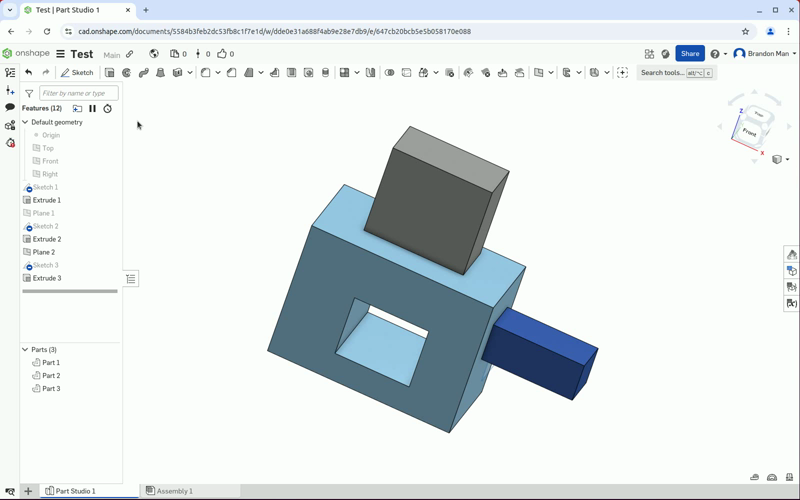
key(down, 2)
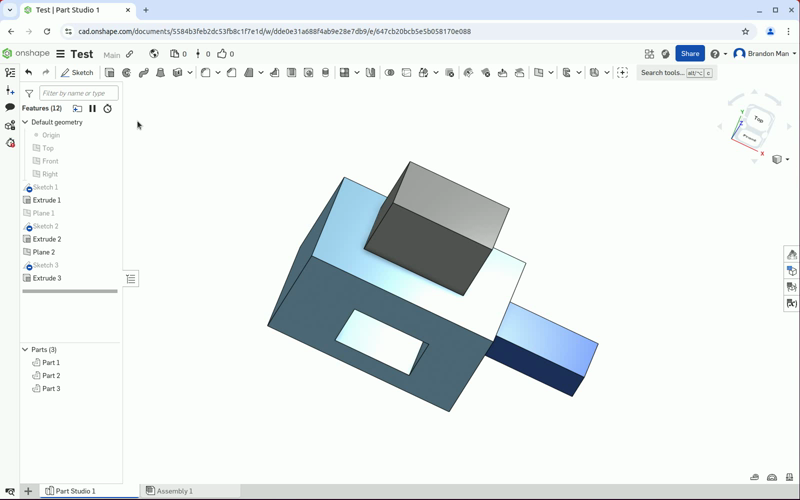
key(up, 2)
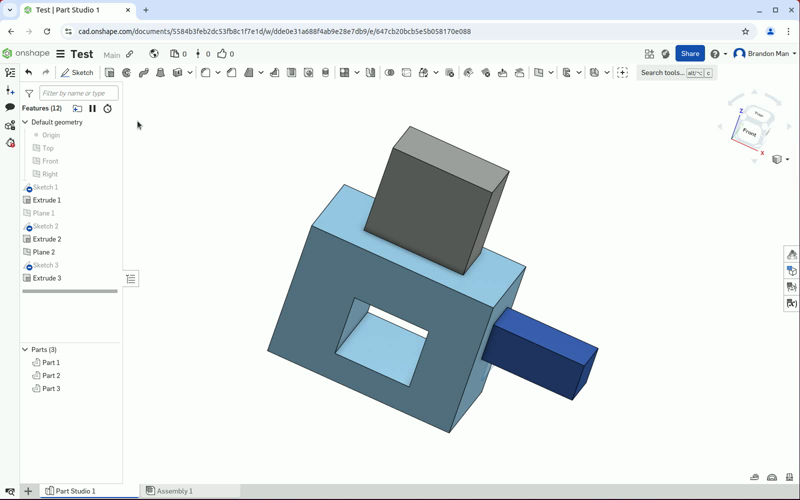
key(left, 2)
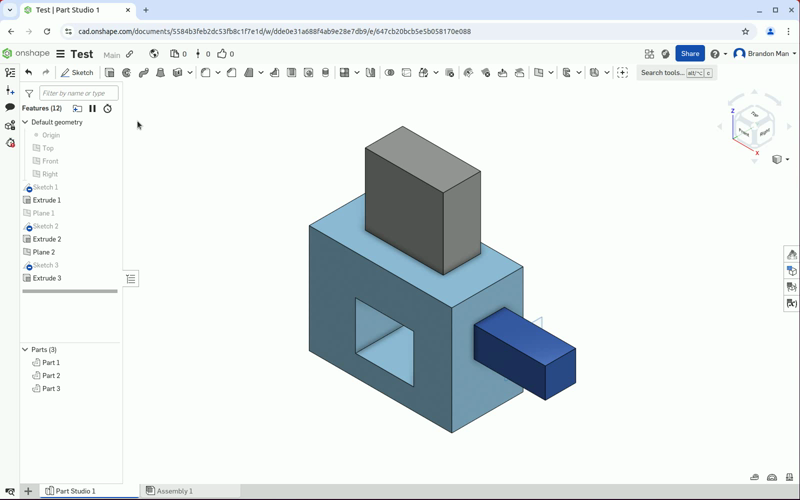
mouse_move(73, 189)
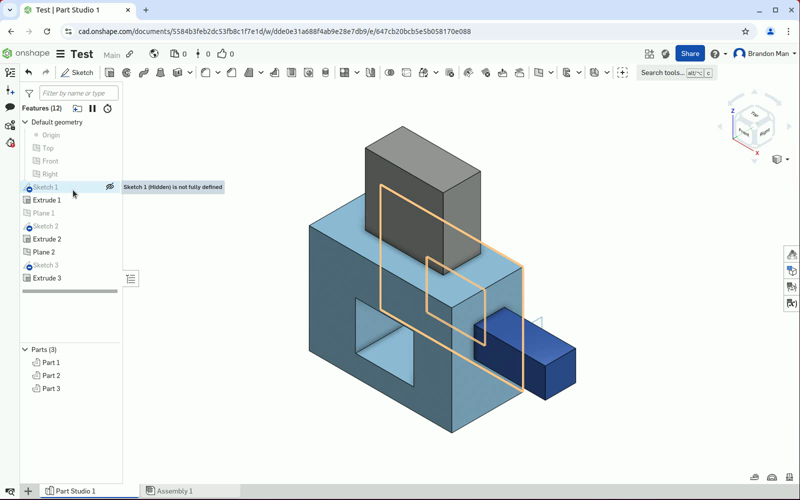
click(73, 189)